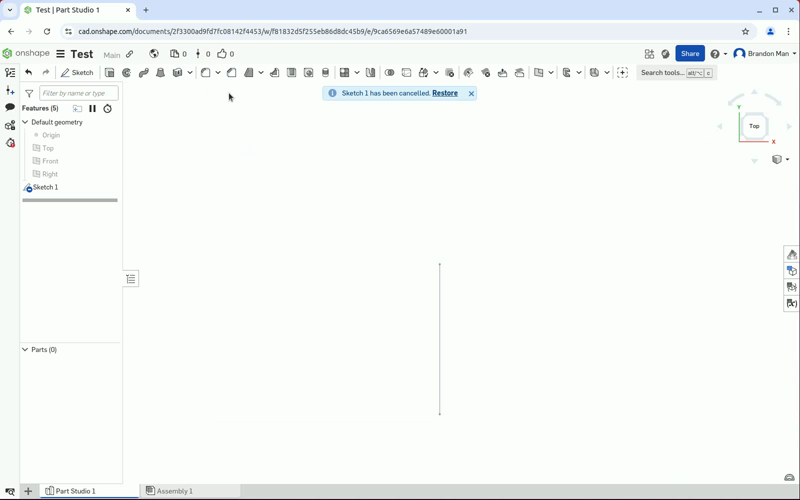
key(shift+h)
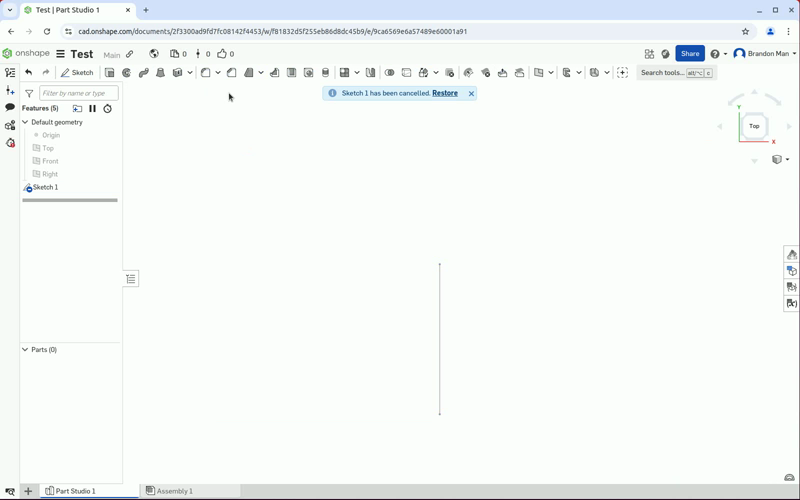
key(shift+s)
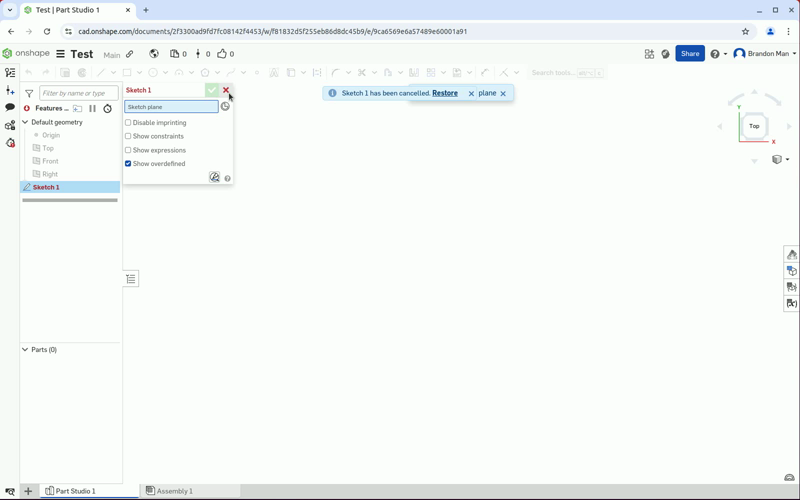
mouse_move(73, 150)
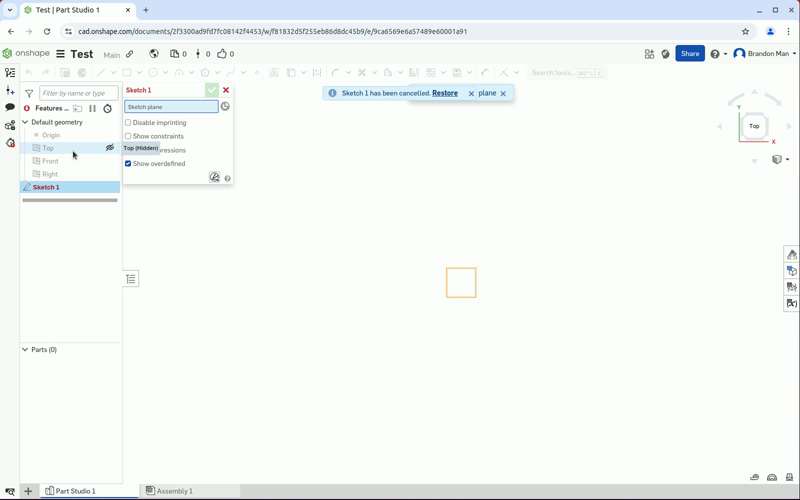
click(73, 150)
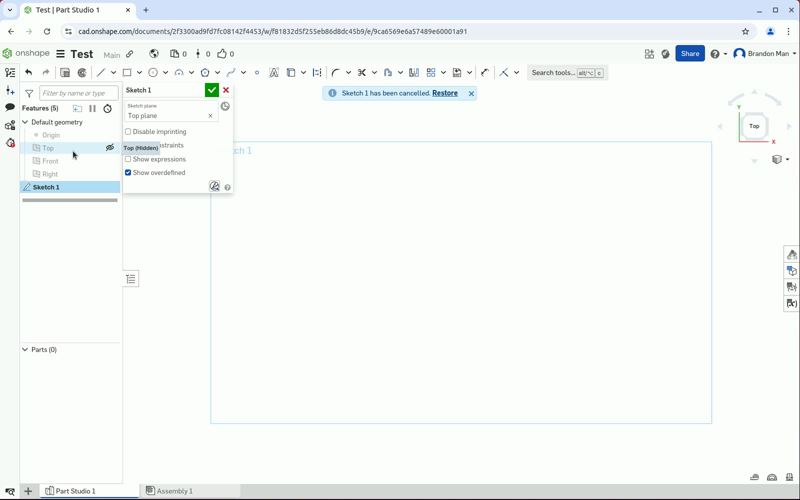
mouse_move(73, 352)
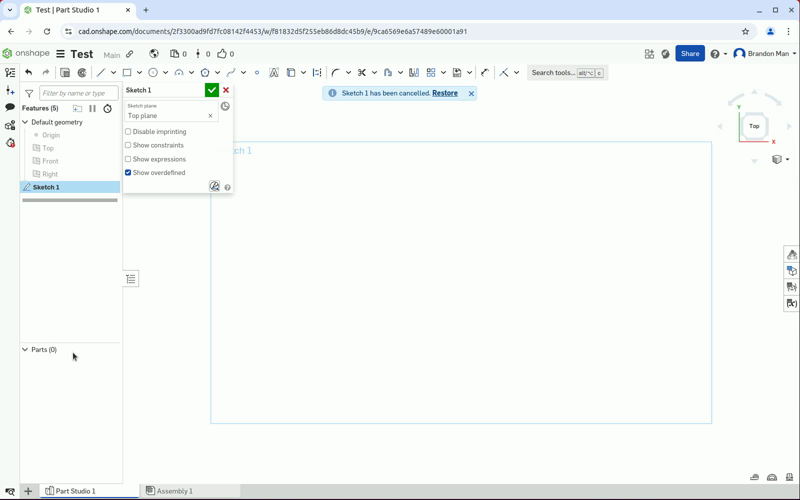
key(y)
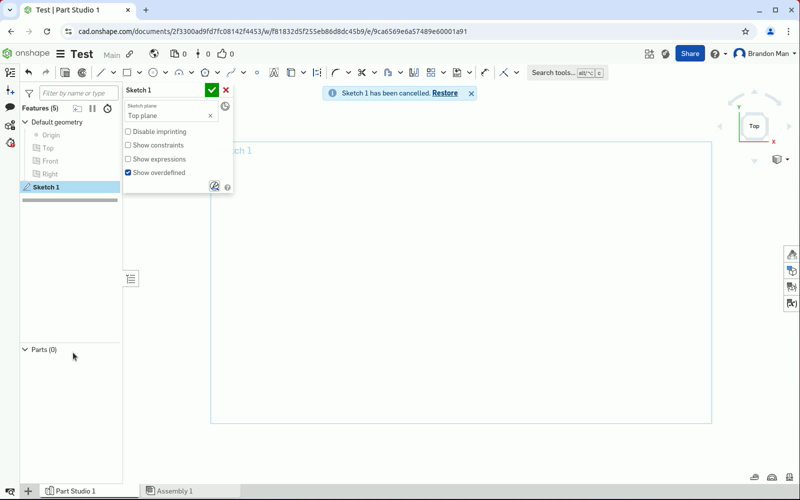
key(l)
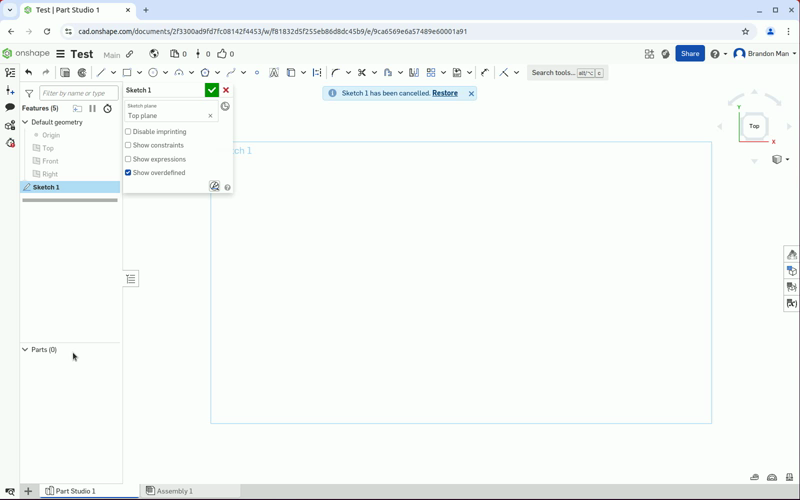
key_down(shift)
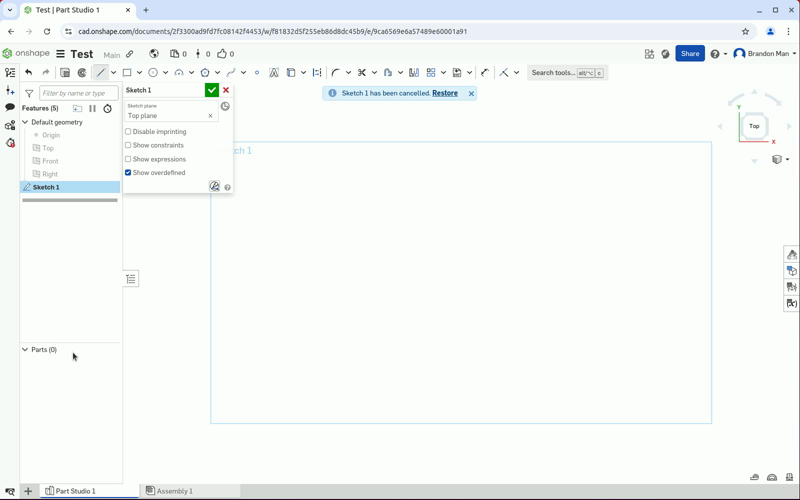
mouse_move(409, 284)
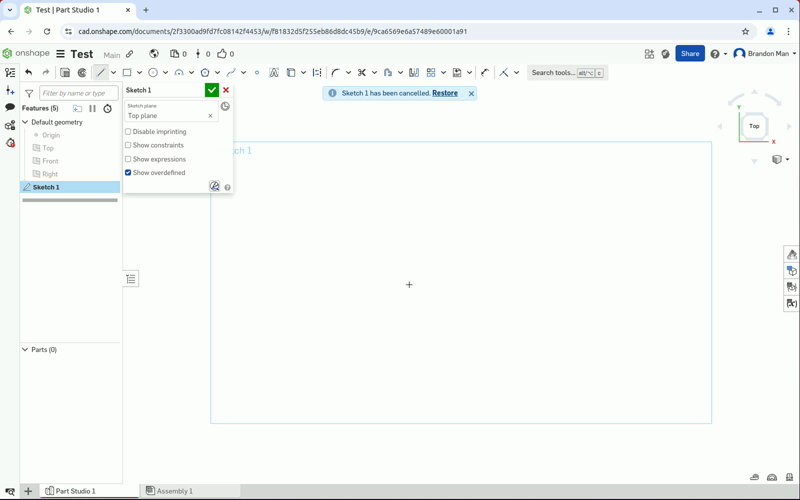
click(409, 284)
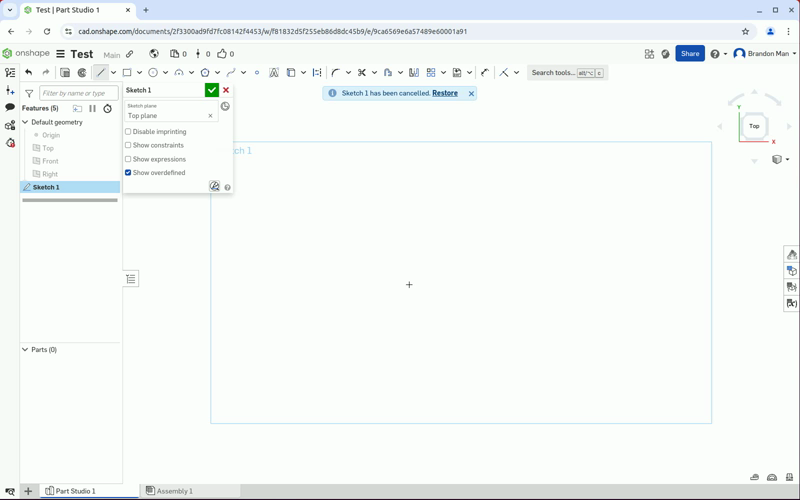
key_up(shift)
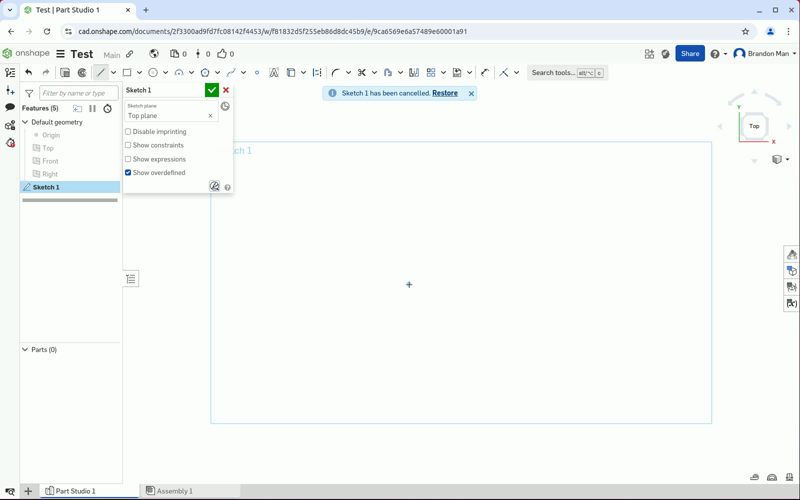
key_down(shift)
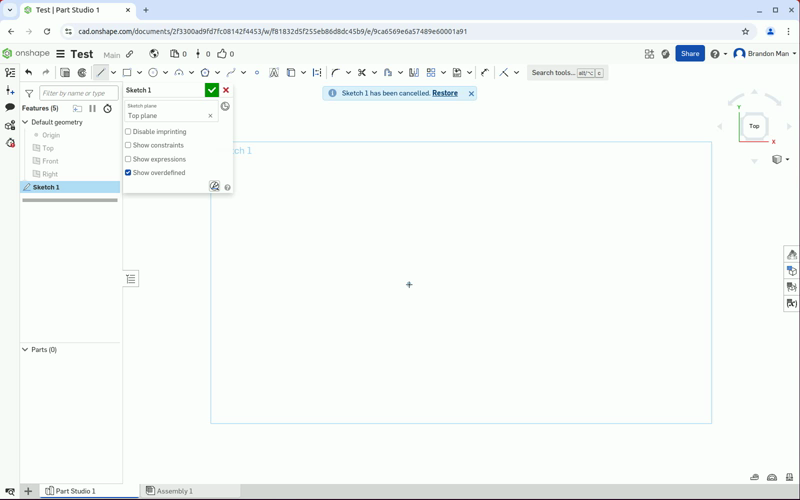
mouse_move(439, 284)
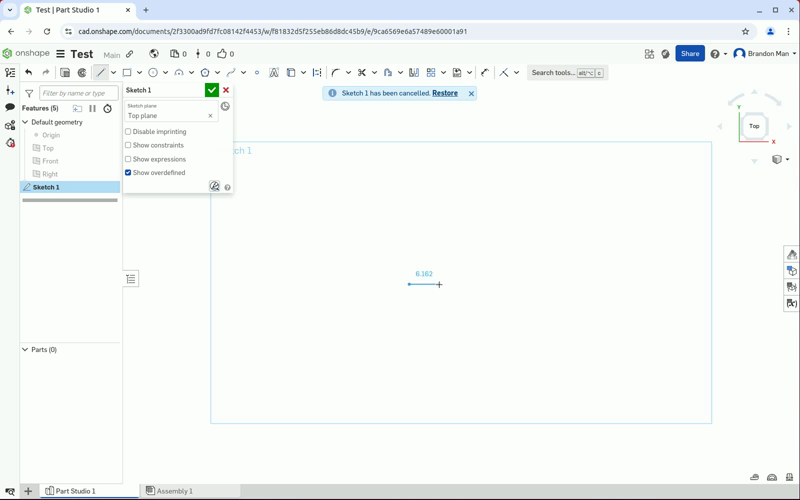
mouse_move(440, 284)
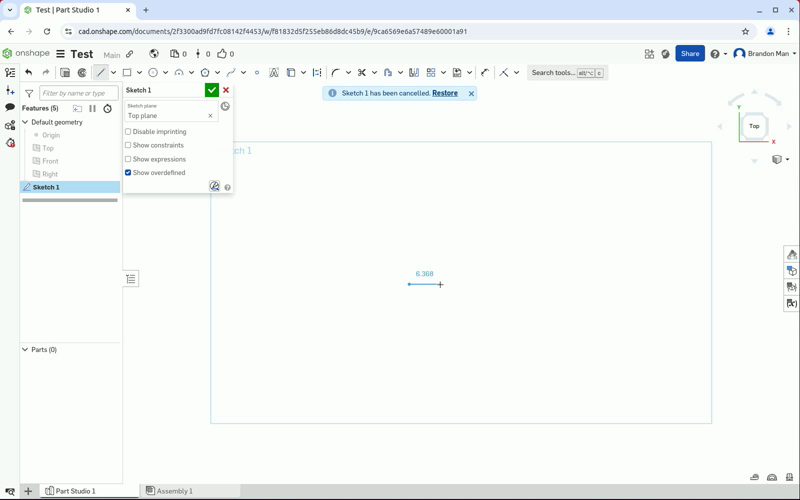
click(440, 284)
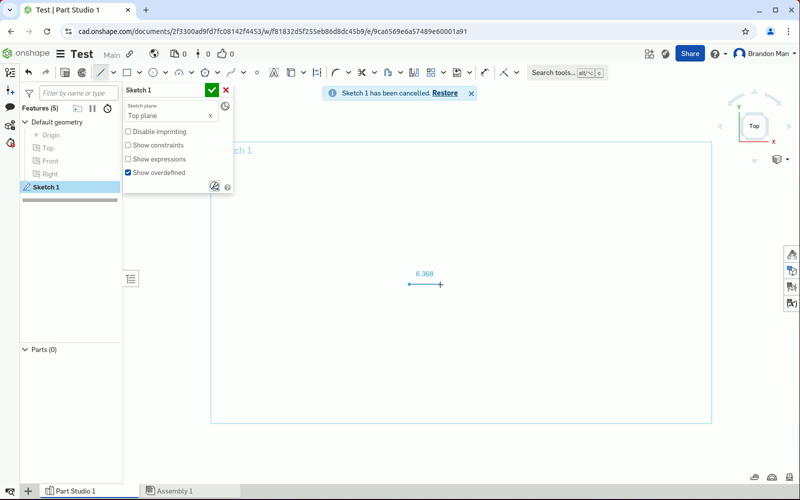
key_up(shift)
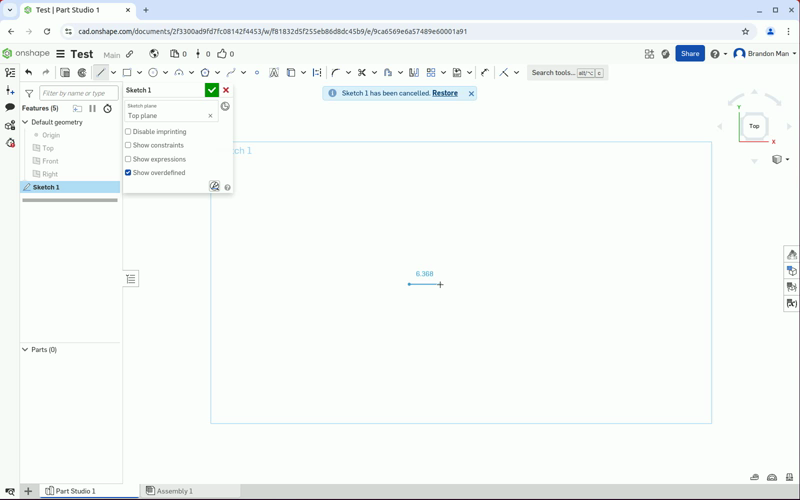
key_down(shift)
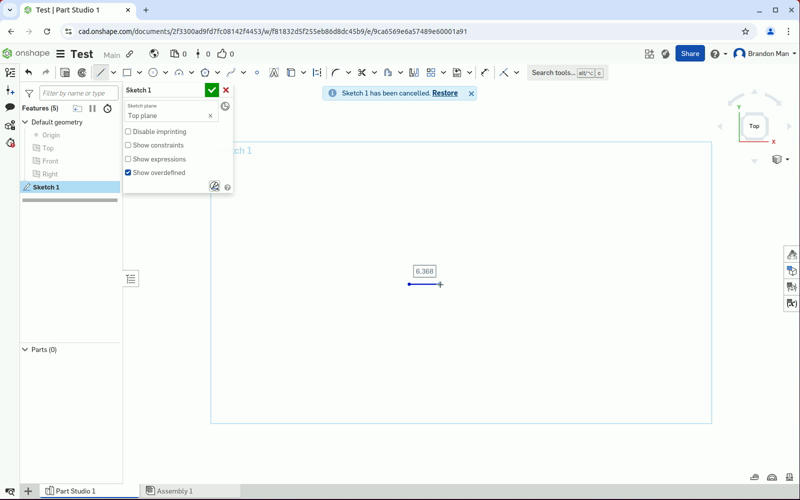
mouse_move(440, 170)
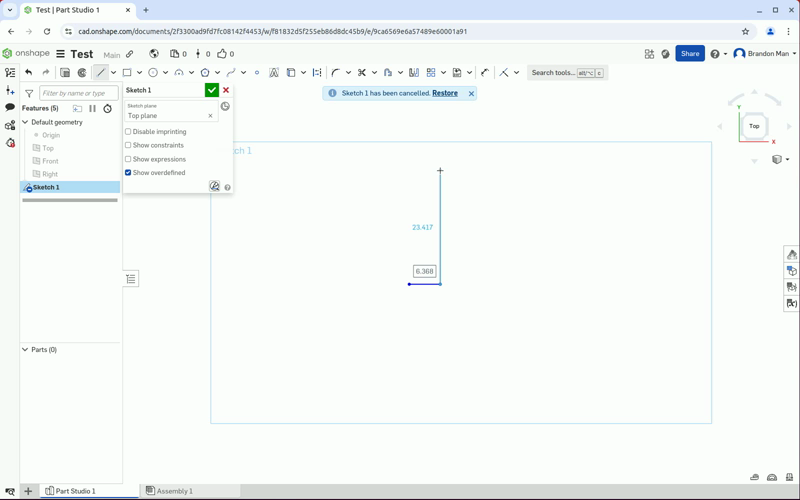
click(440, 170)
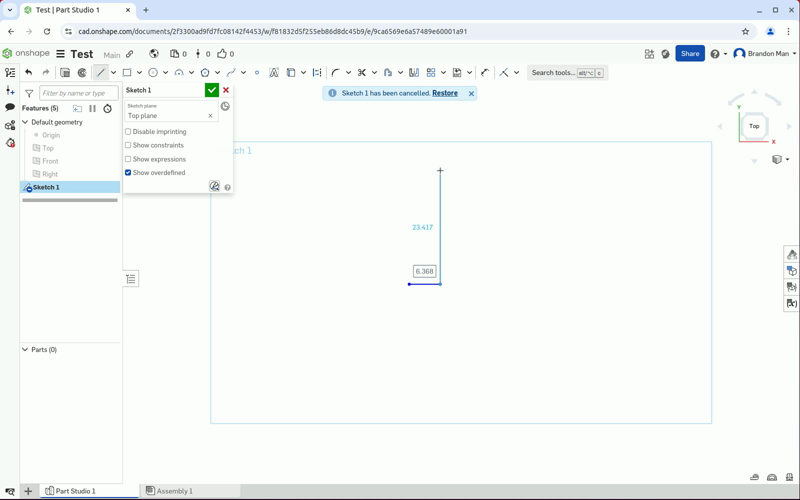
key_up(shift)
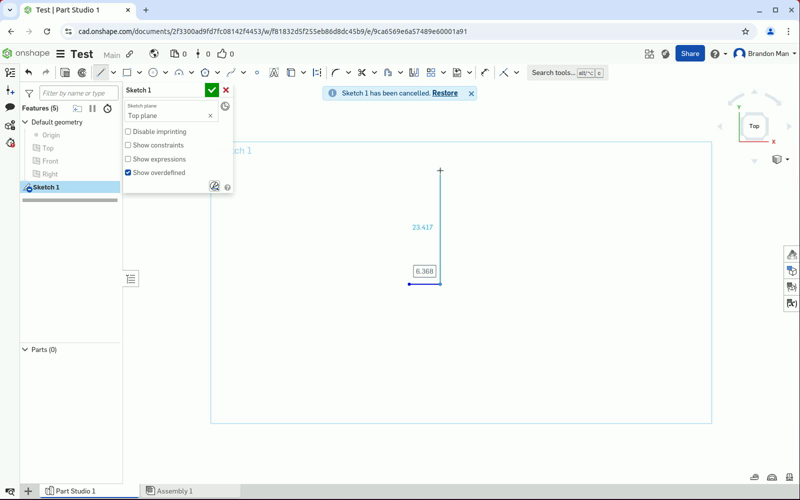
key_down(shift)
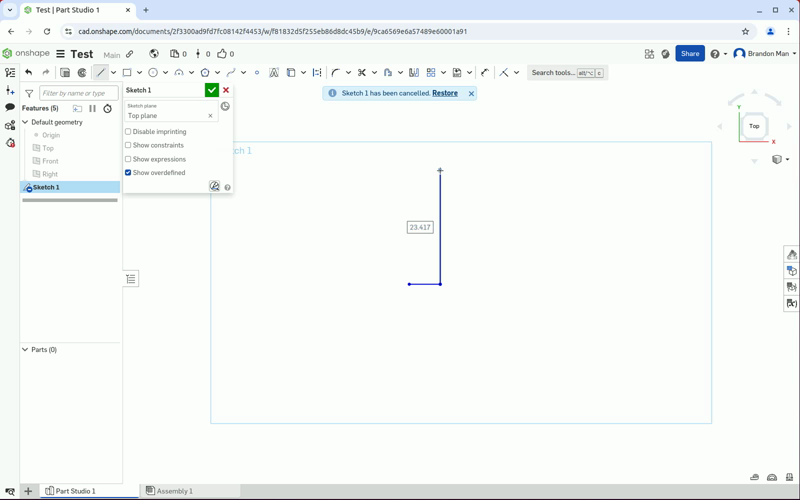
mouse_move(470, 170)
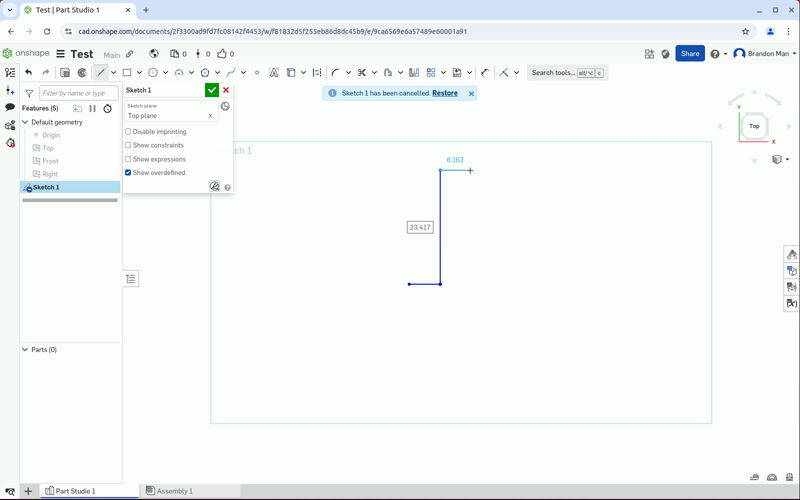
mouse_move(409, 170)
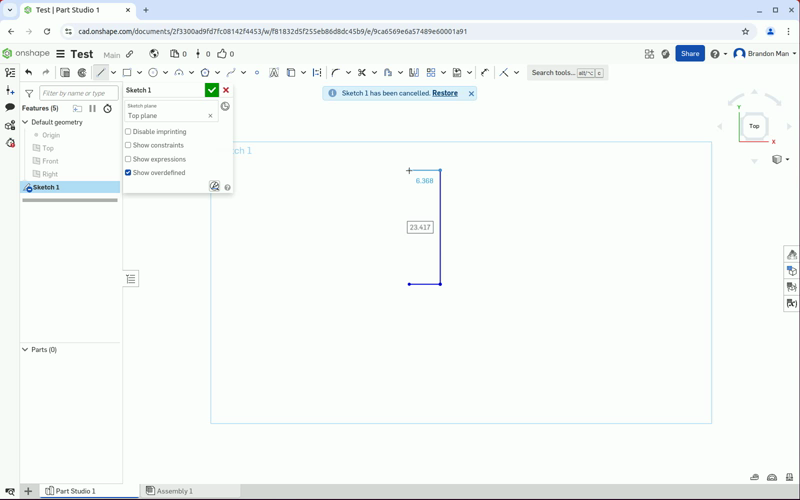
click(409, 170)
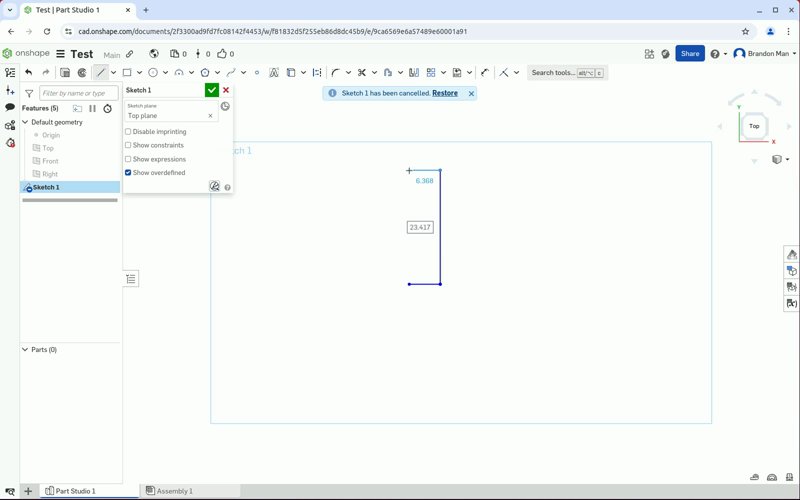
key_up(shift)
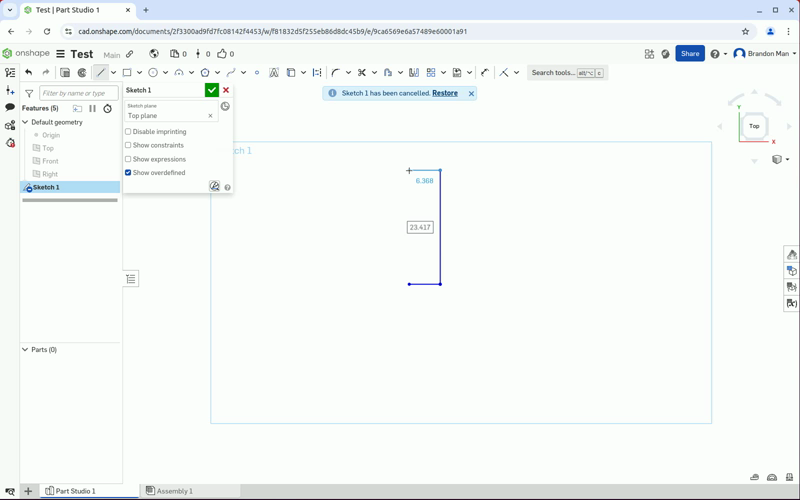
key_down(shift)
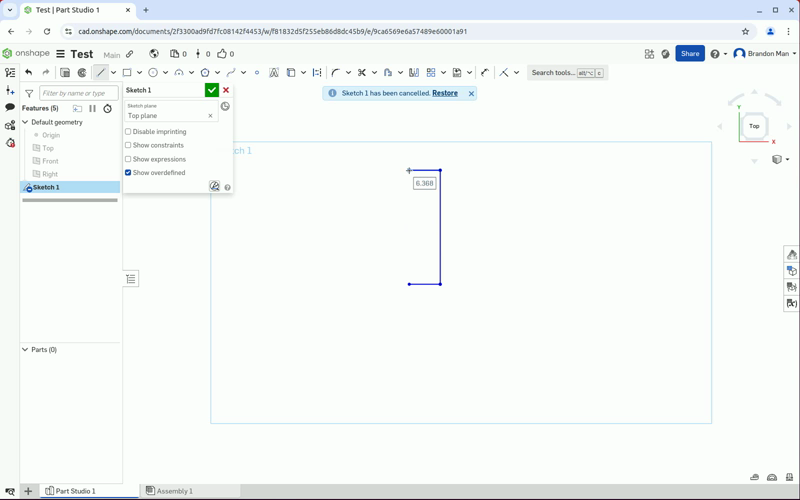
mouse_move(409, 284)
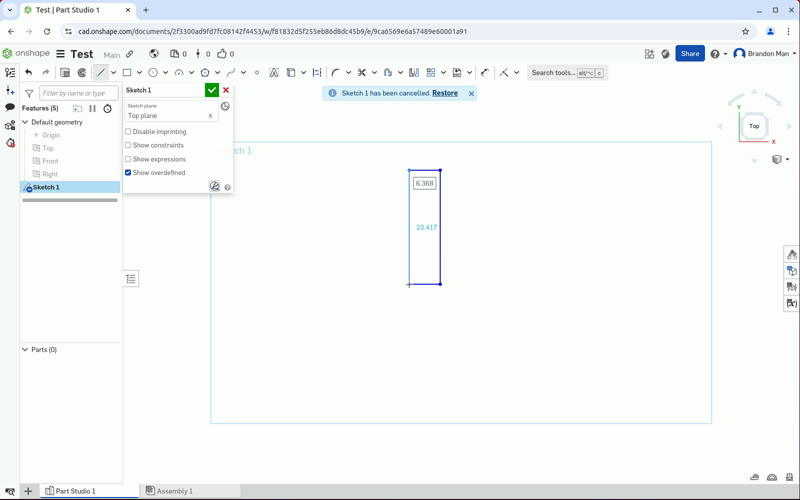
key_up(shift)
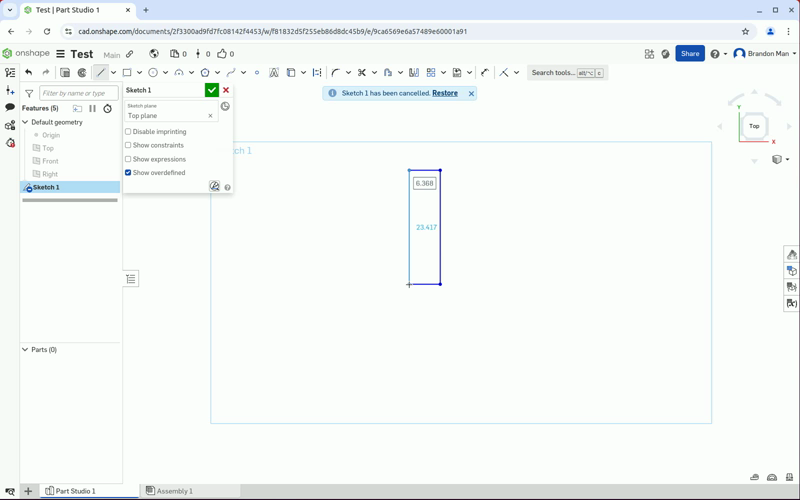
click(409, 284)
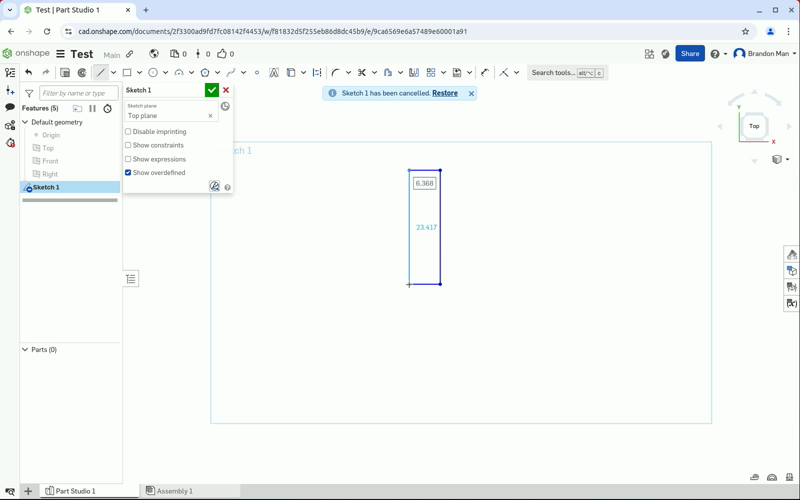
key(esc)
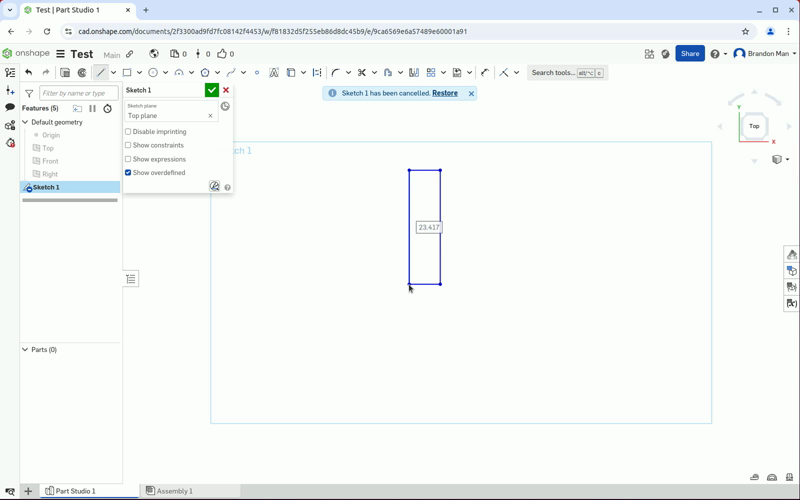
mouse_move(431, 273)
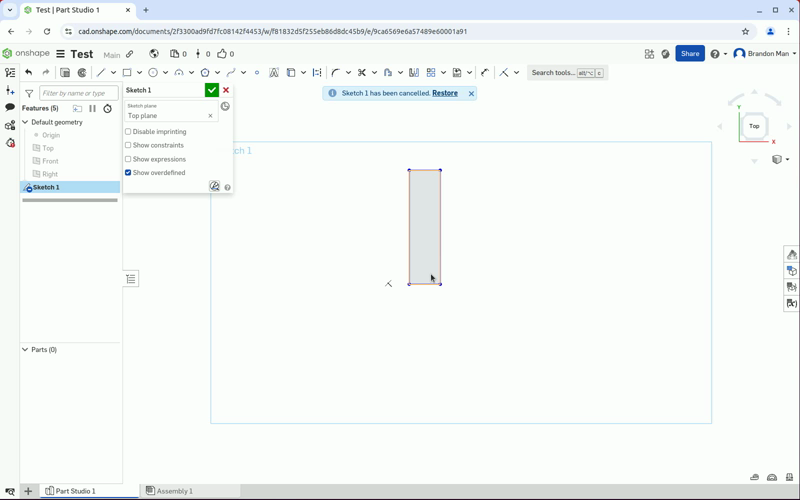
click(431, 273)
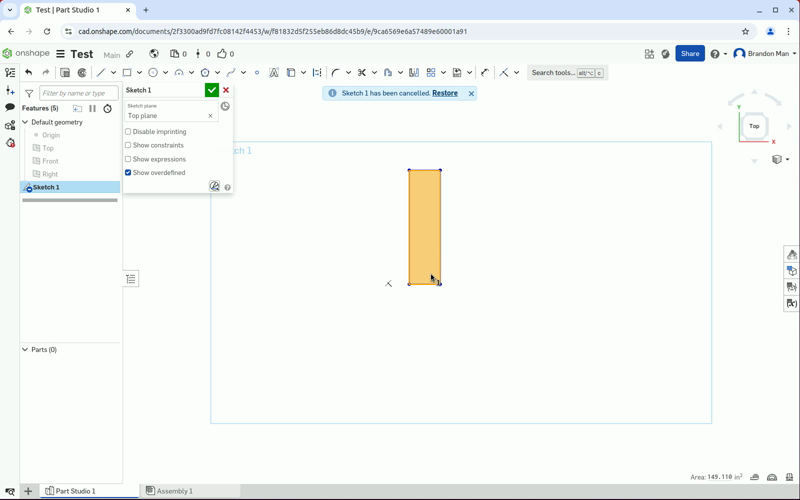
mouse_move(73, 352)
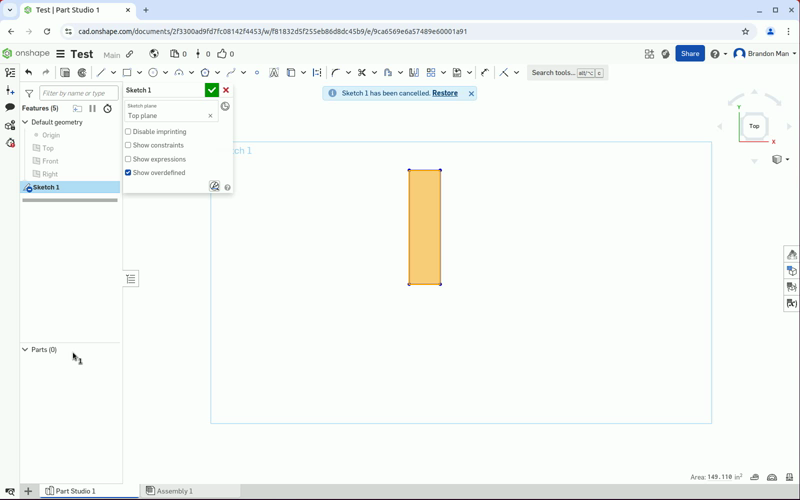
key(shift+y)
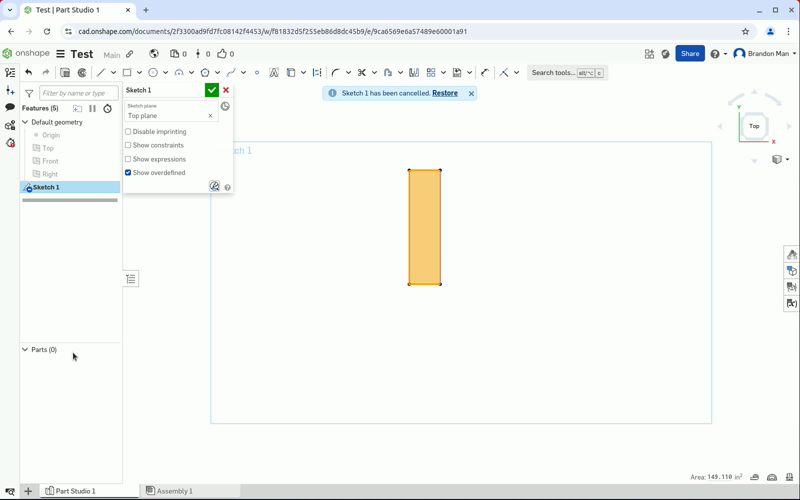
key(shift+e)
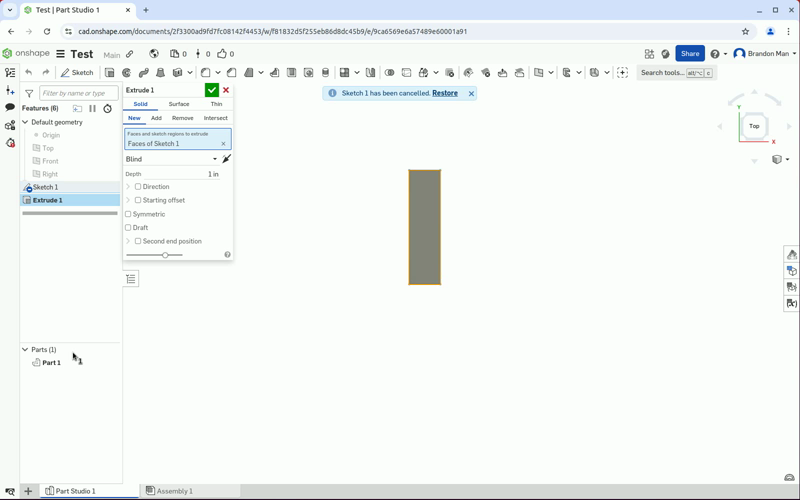
mouse_move(143, 106)
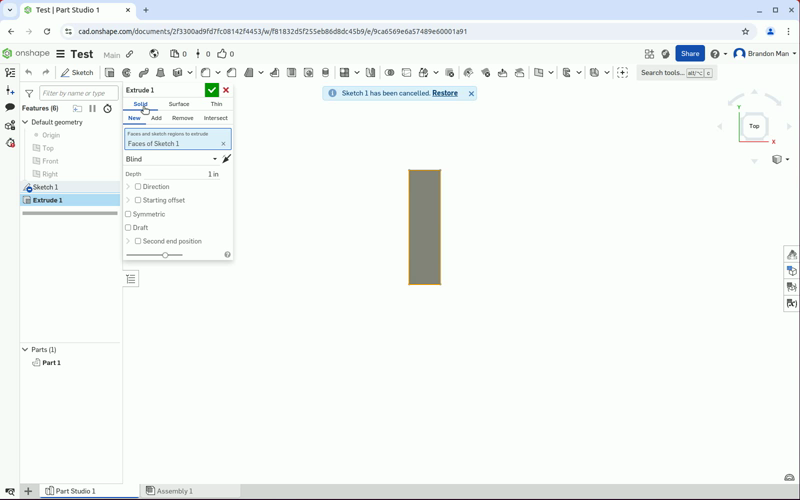
click(143, 106)
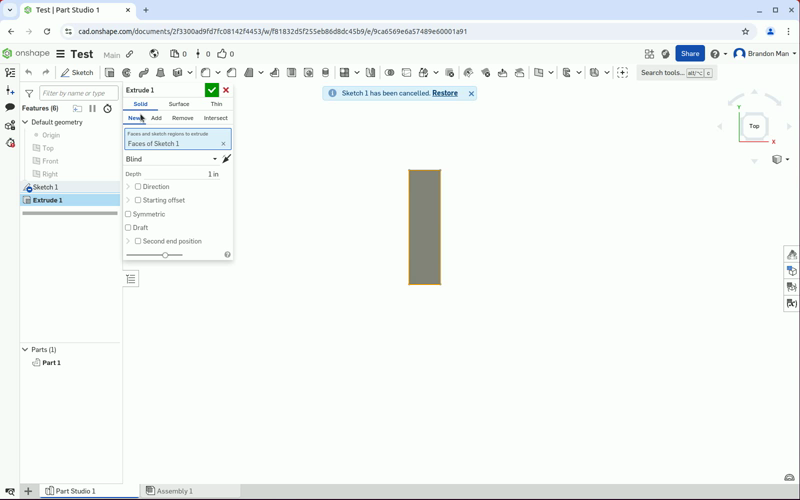
mouse_move(137, 120)
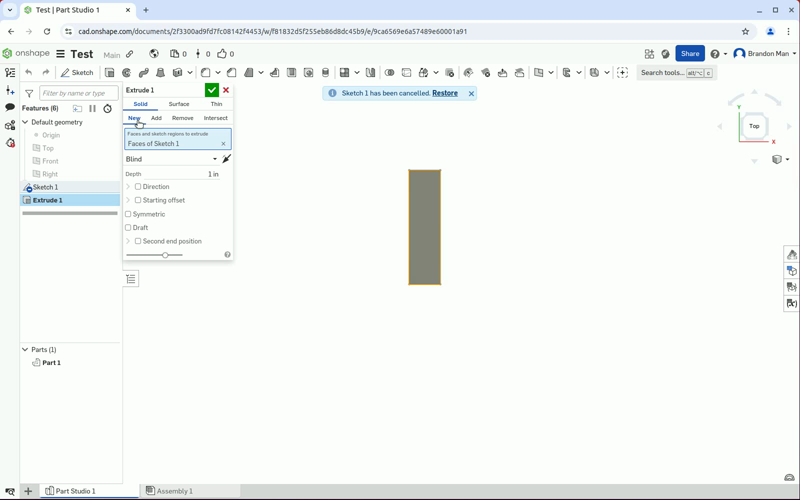
click(137, 120)
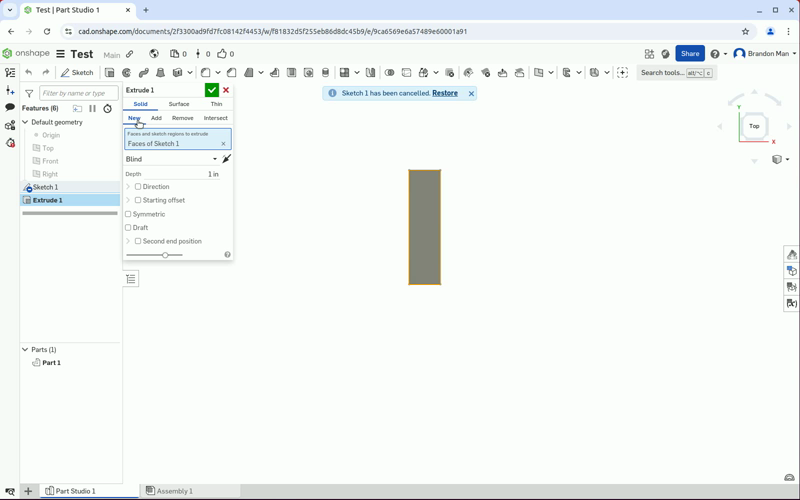
key(tab, 4)
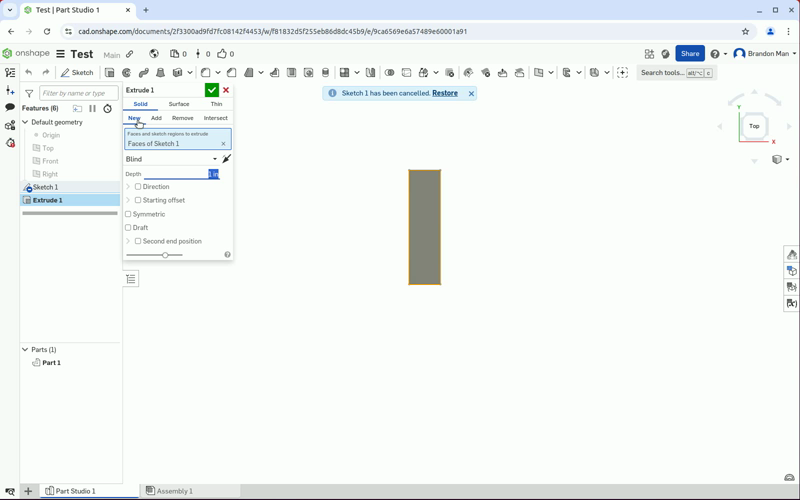
text(-0.241)
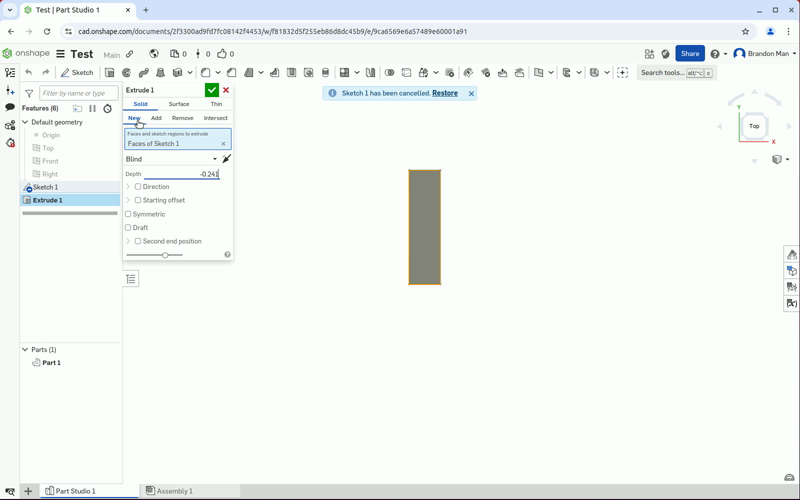
key(enter)
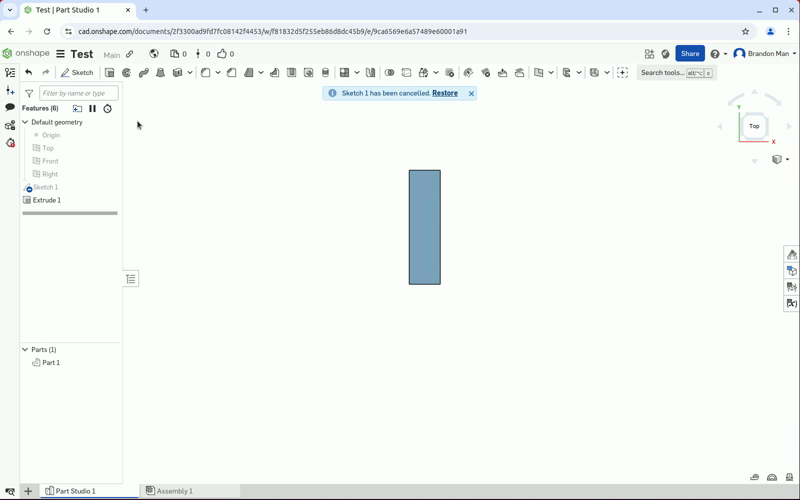
key(shift+h)
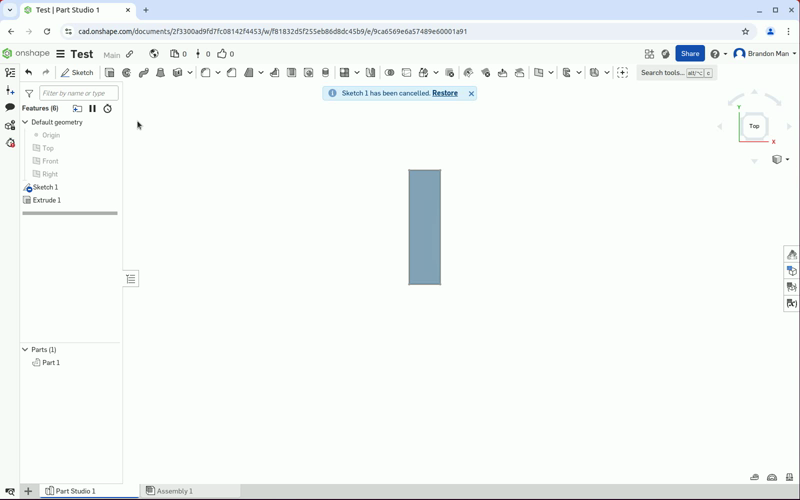
key(shift+h)
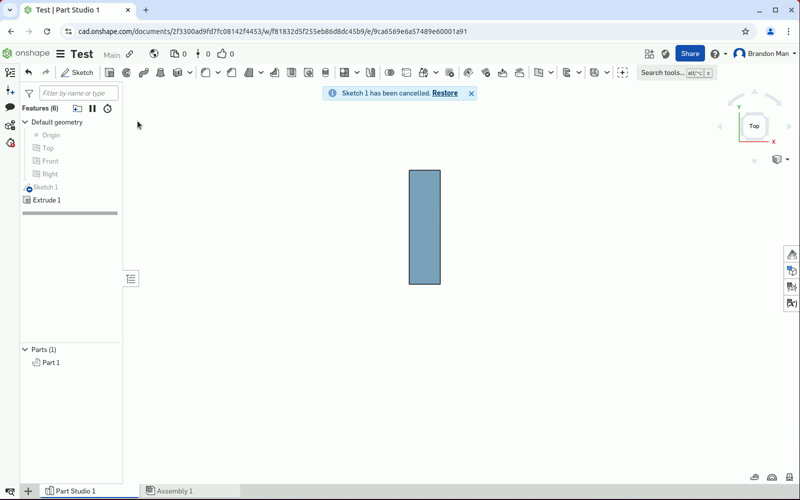
mouse_move(73, 189)
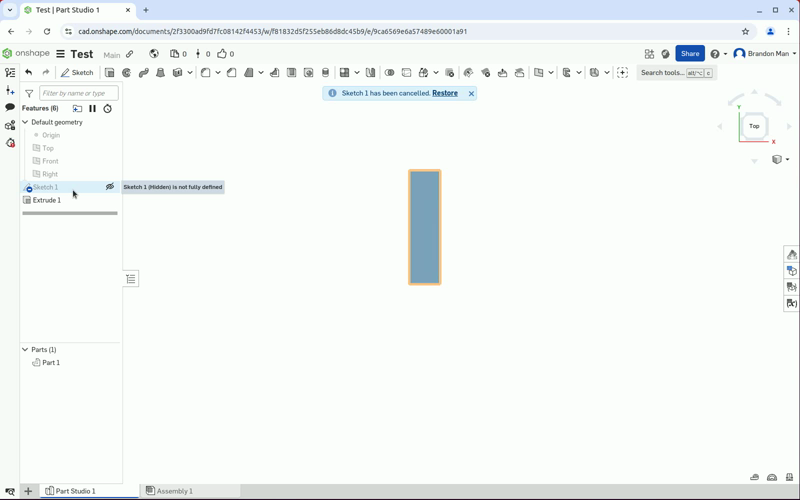
click(73, 189)
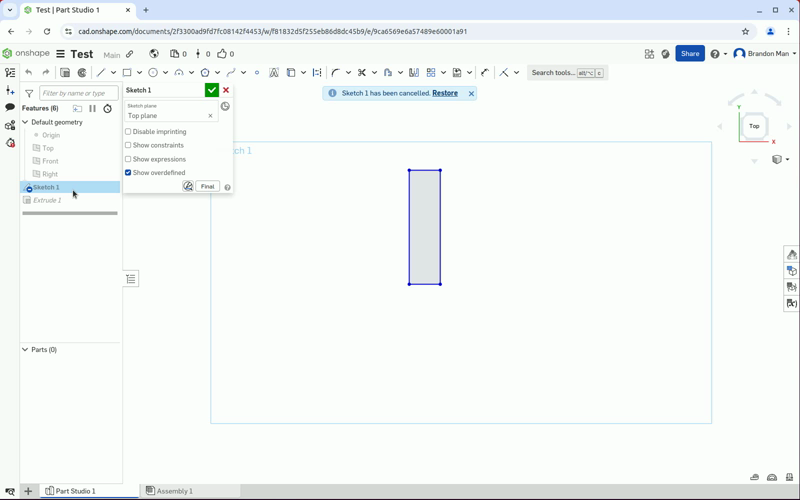
mouse_move(229, 92)
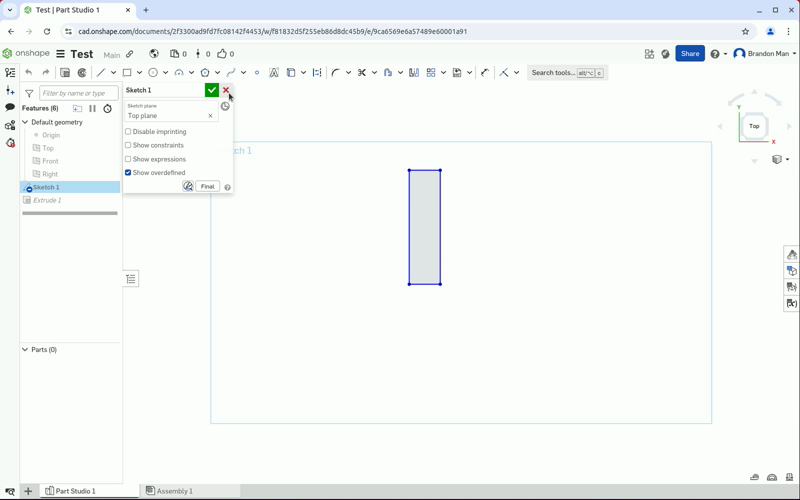
click(229, 92)
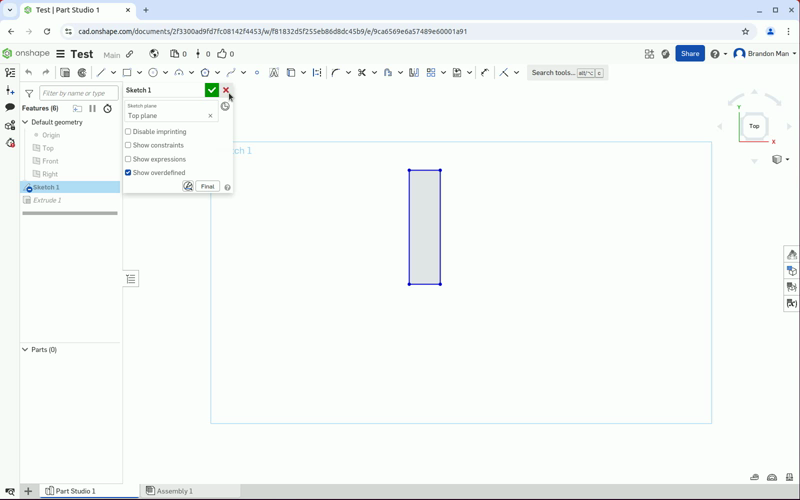
key(shift+s)
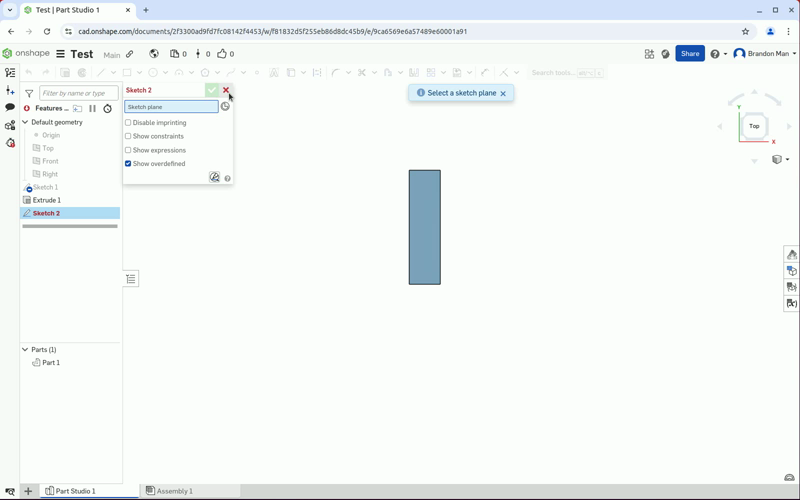
mouse_move(73, 150)
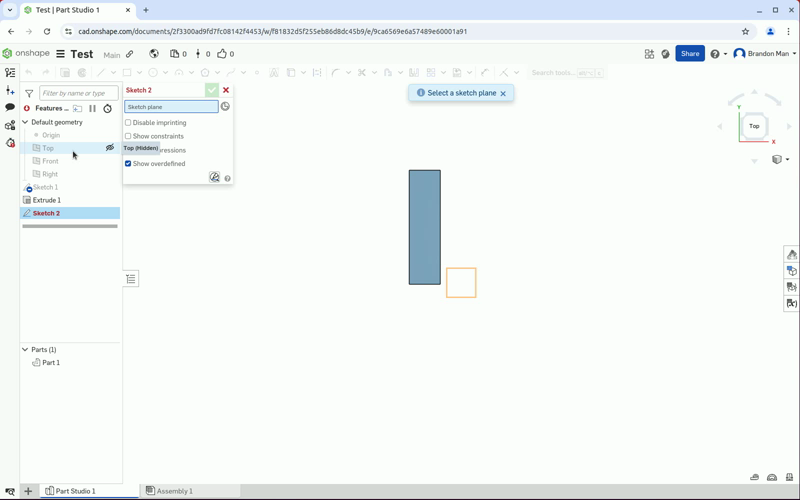
click(73, 150)
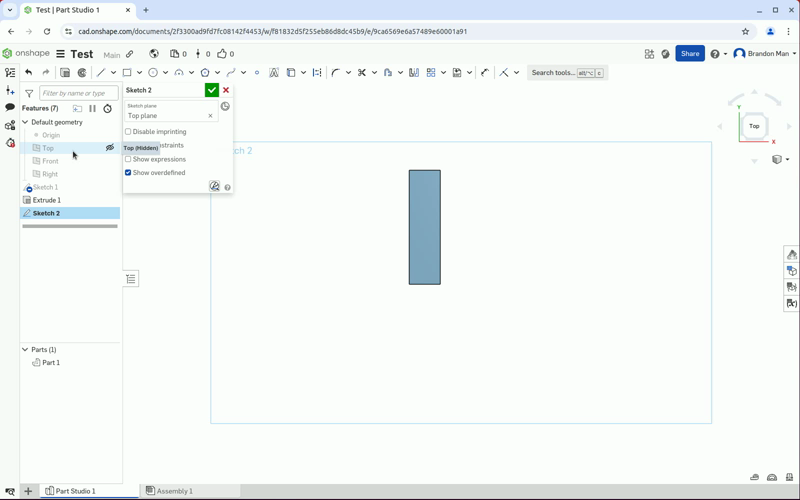
mouse_move(73, 352)
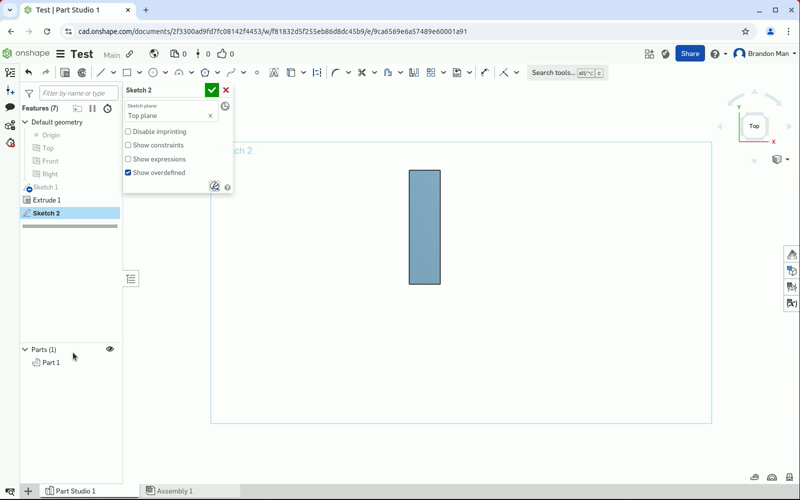
key(y)
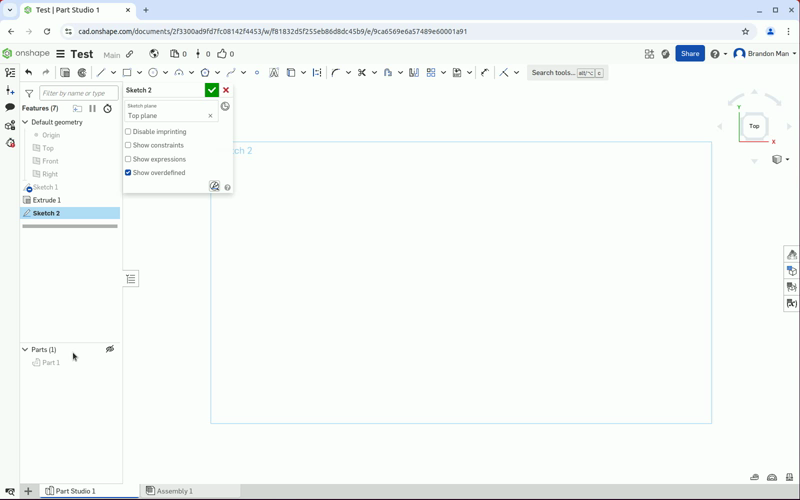
key(l)
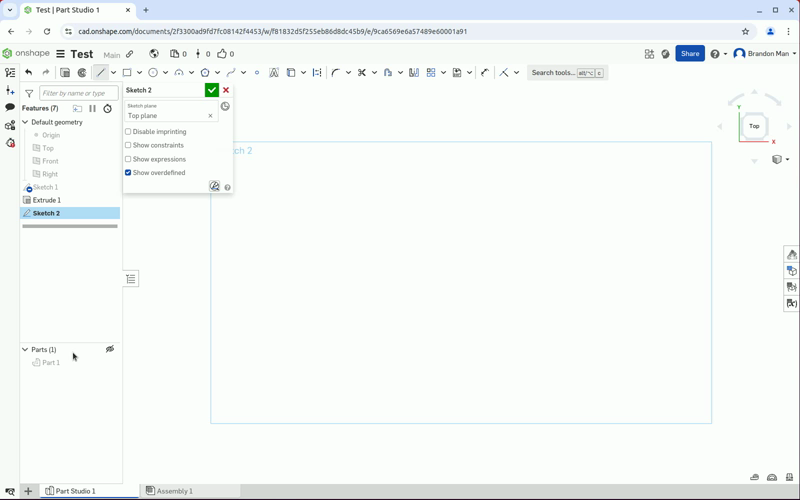
key_down(shift)
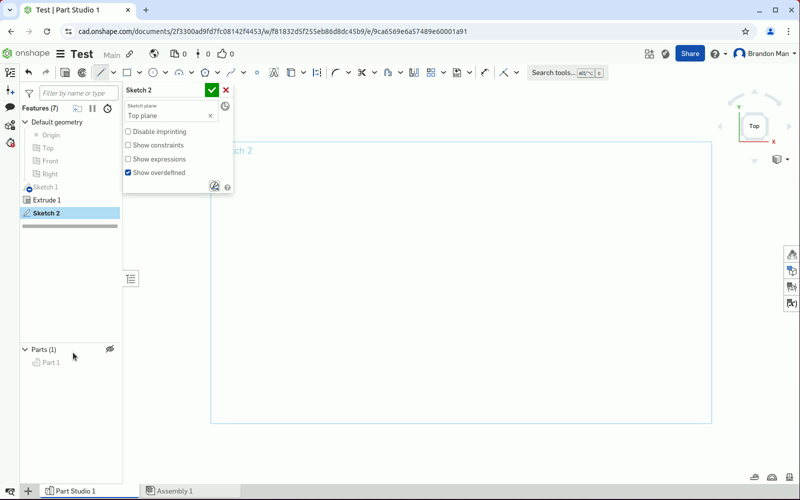
mouse_move(447, 282)
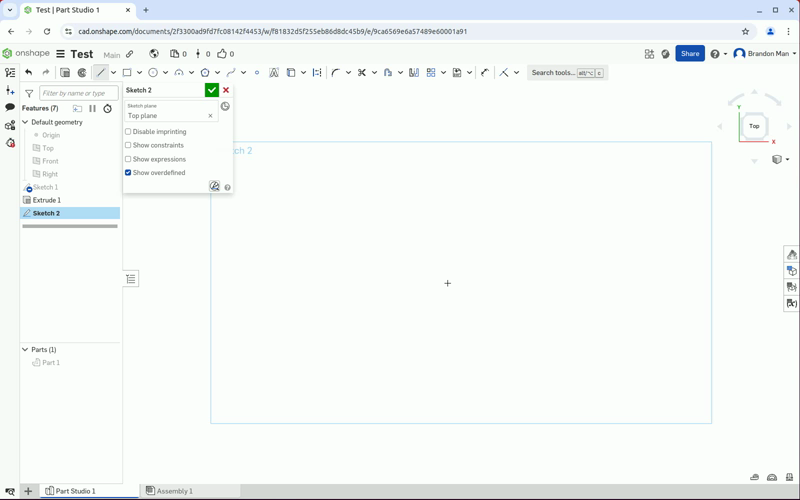
click(447, 282)
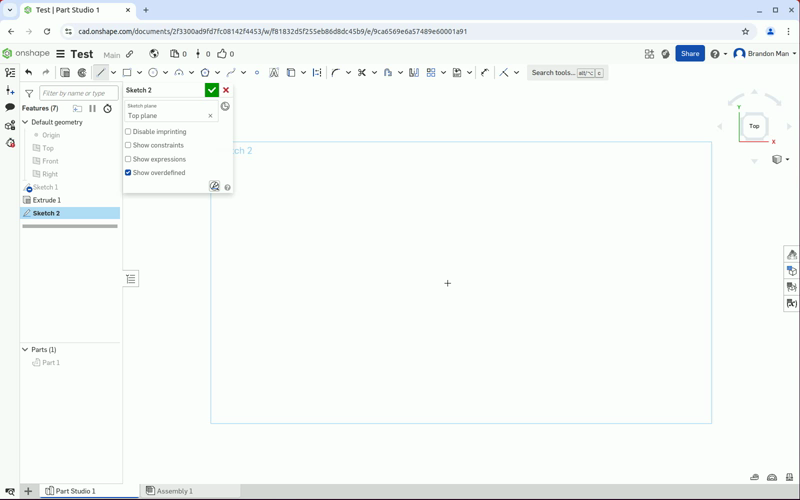
key_up(shift)
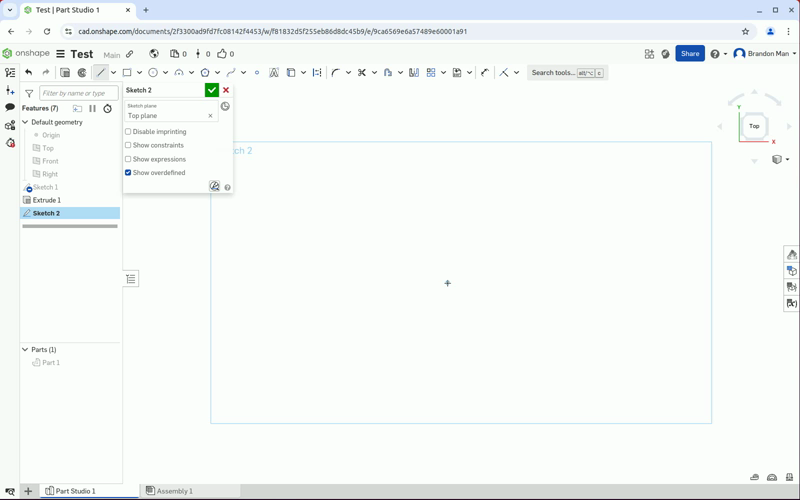
key_down(shift)
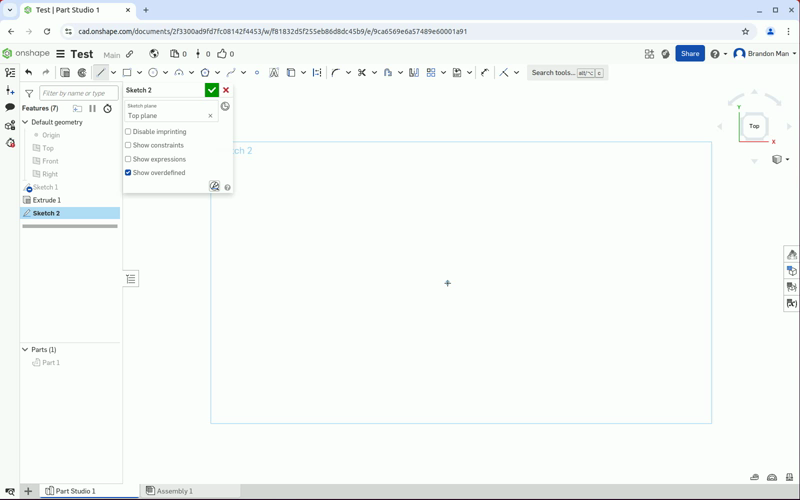
mouse_move(477, 282)
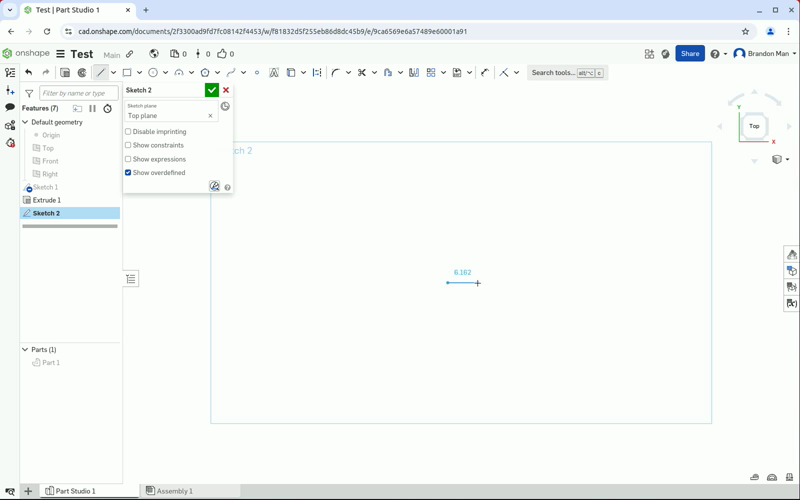
mouse_move(452, 282)
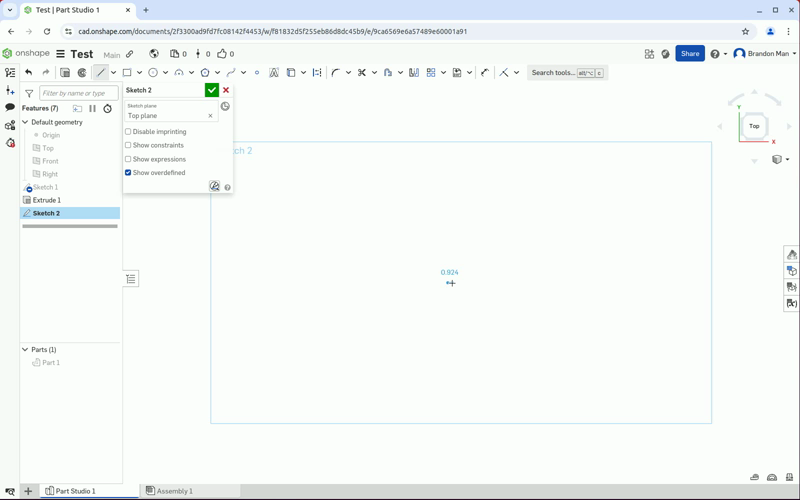
scroll(6)
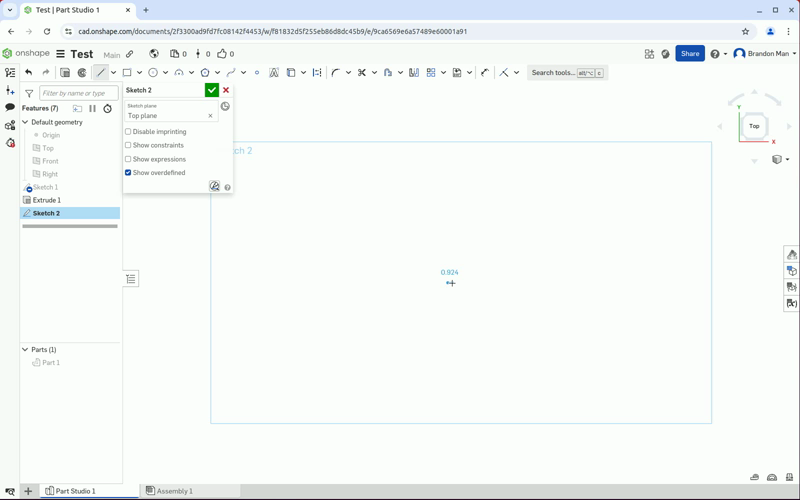
scroll(6)
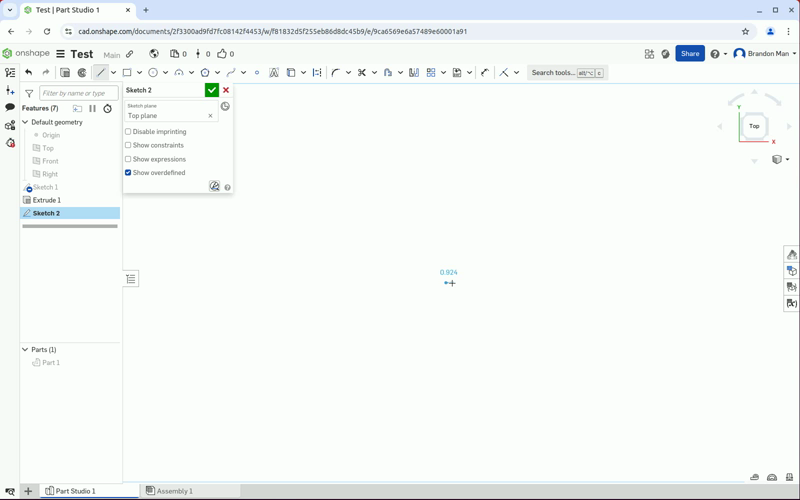
scroll(6)
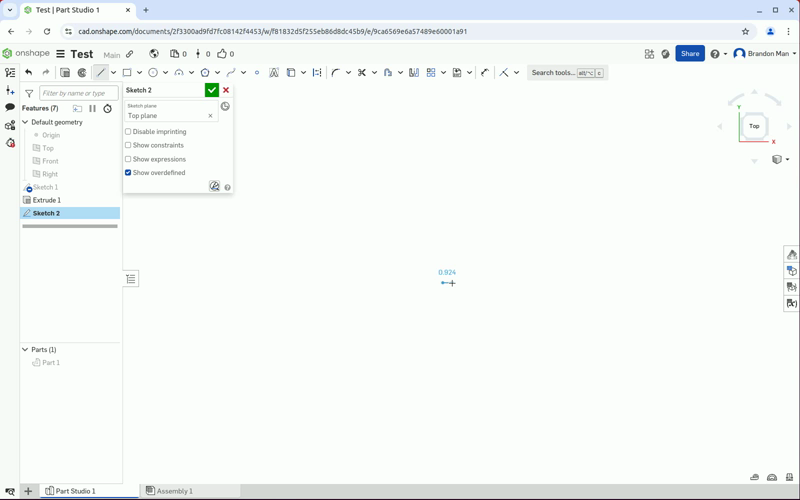
scroll(6)
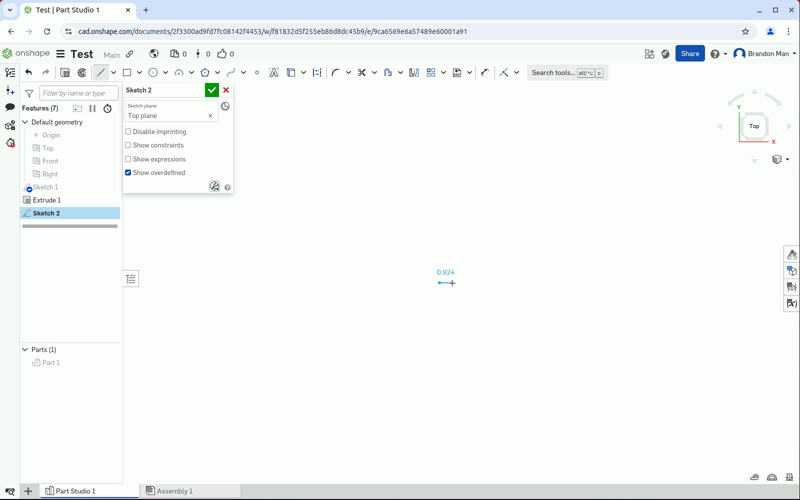
scroll(6)
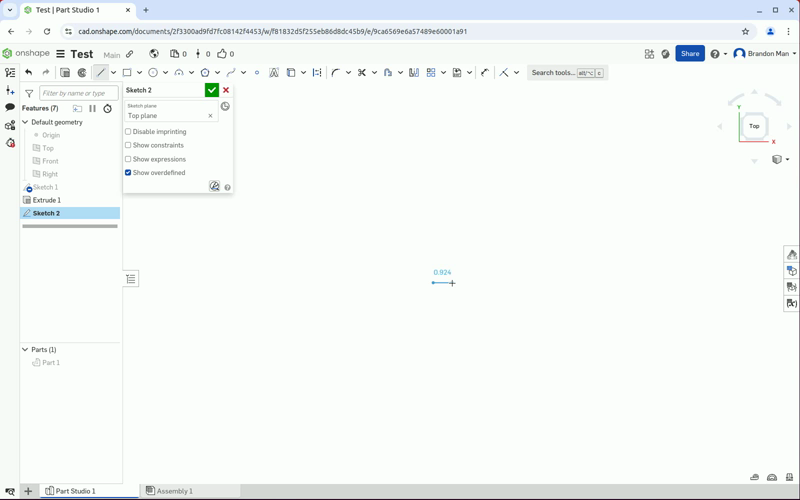
scroll(6)
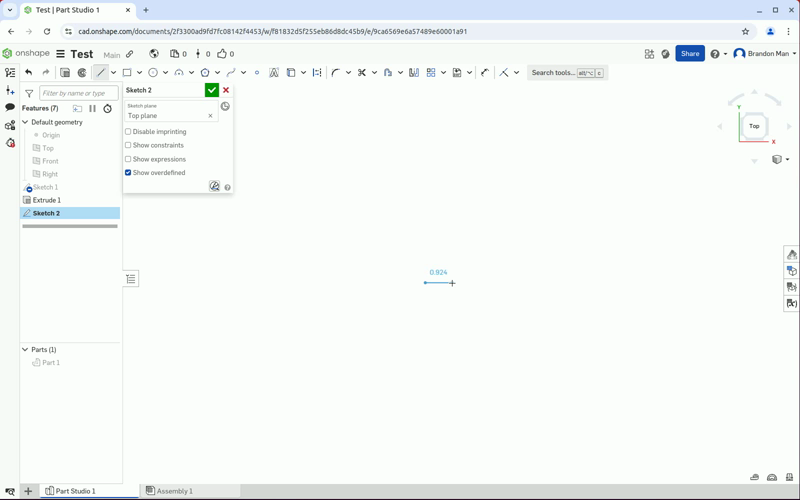
scroll(6)
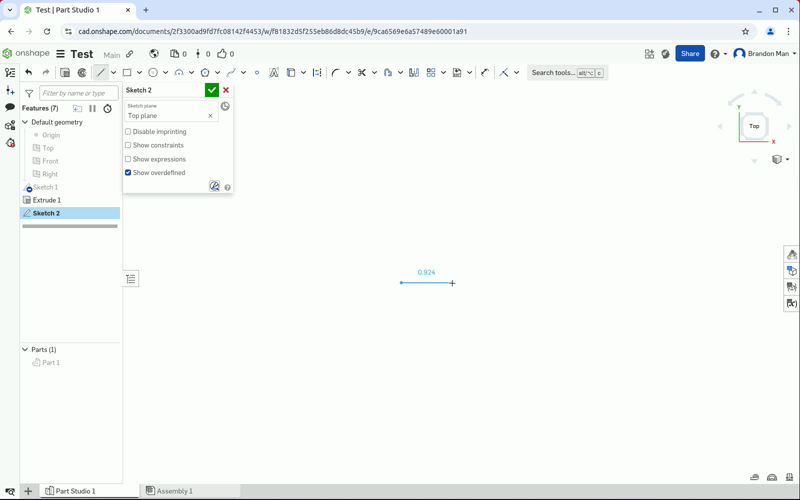
click(452, 282)
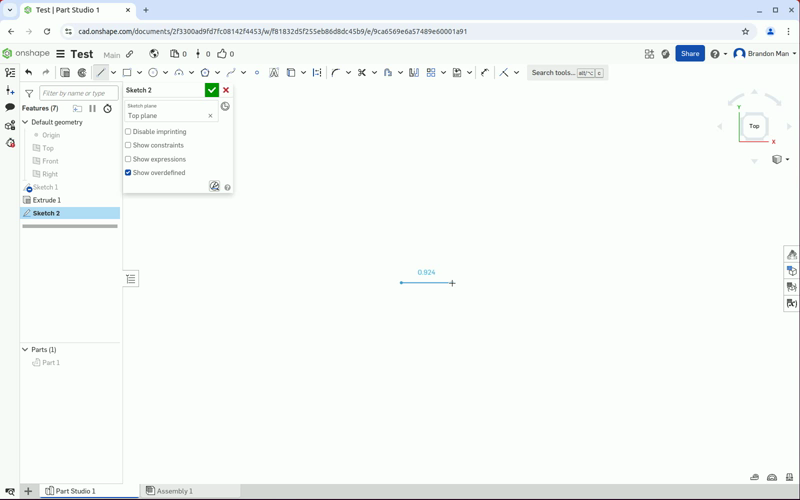
scroll(-6)
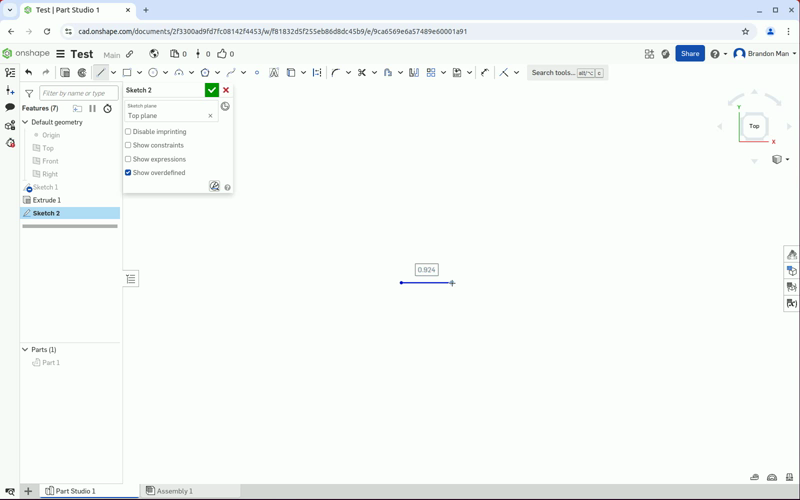
scroll(-6)
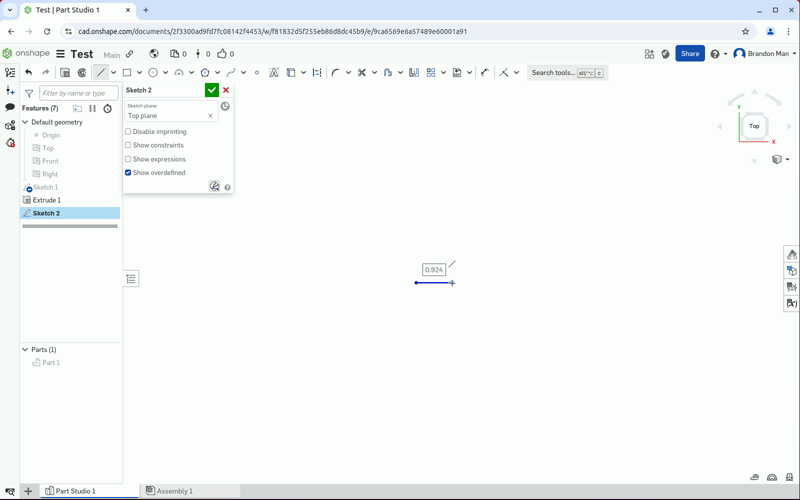
scroll(-6)
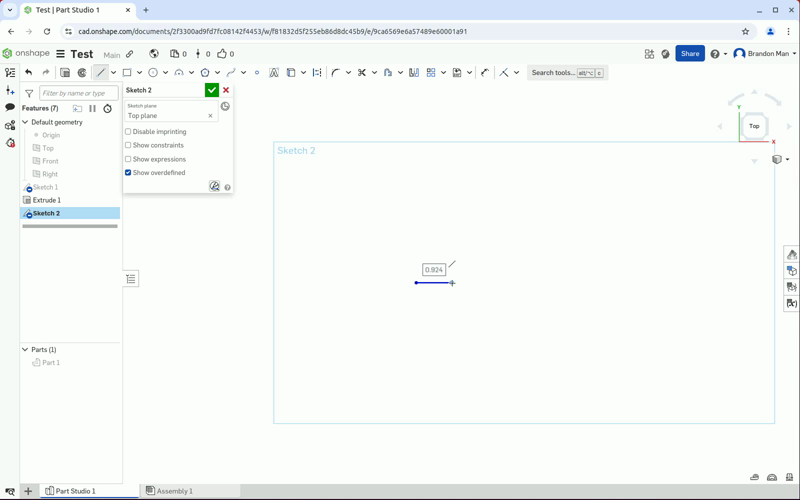
scroll(-6)
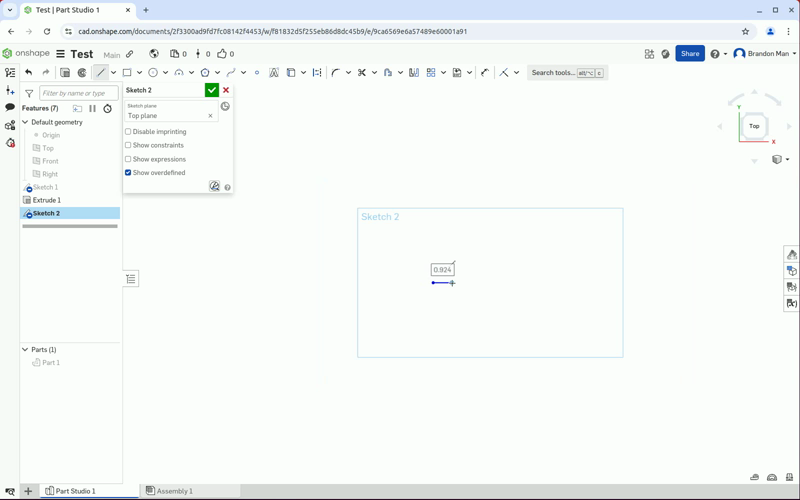
scroll(-6)
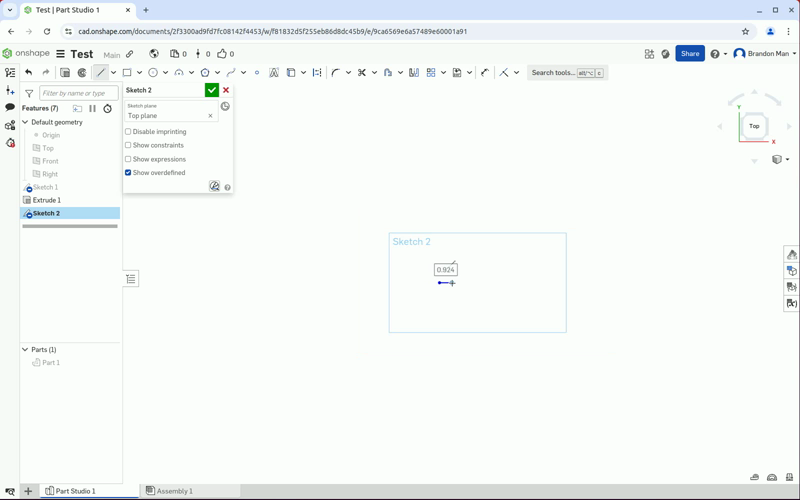
scroll(-6)
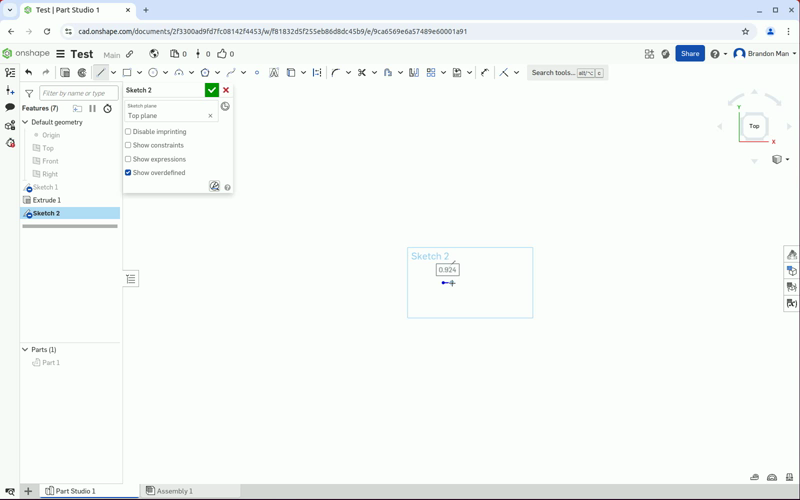
scroll(-6)
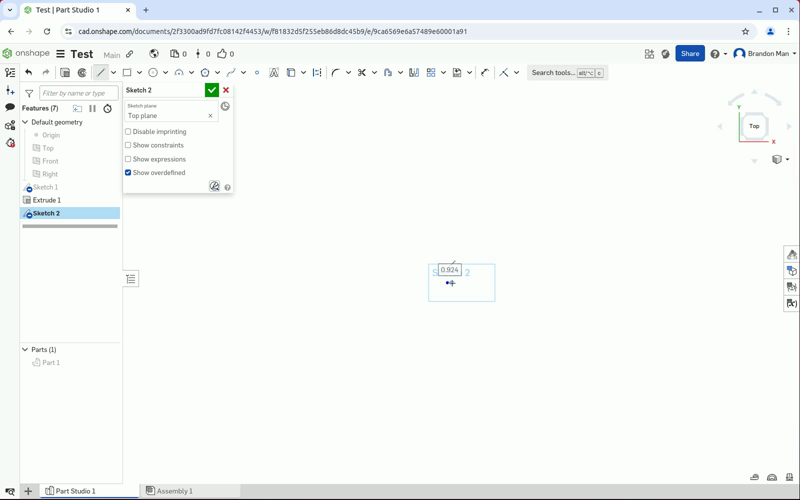
key_up(shift)
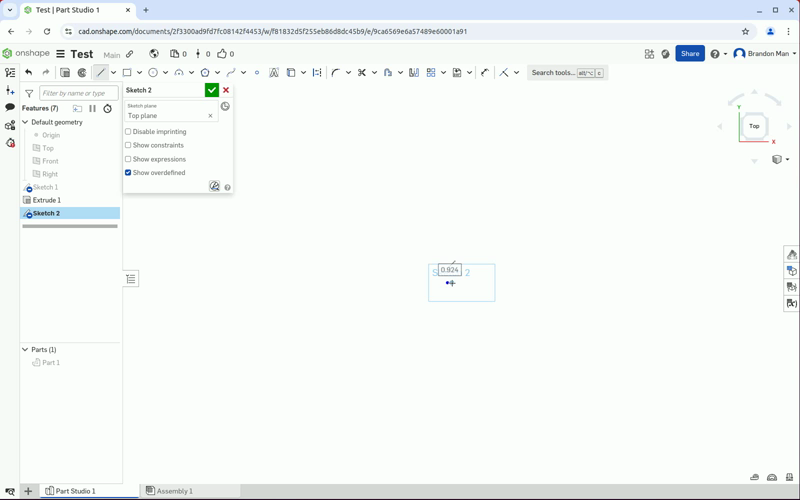
key_down(shift)
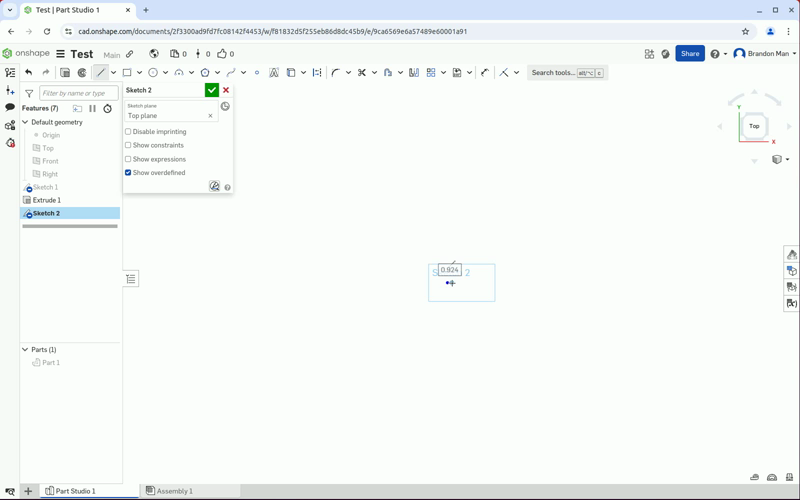
mouse_move(482, 282)
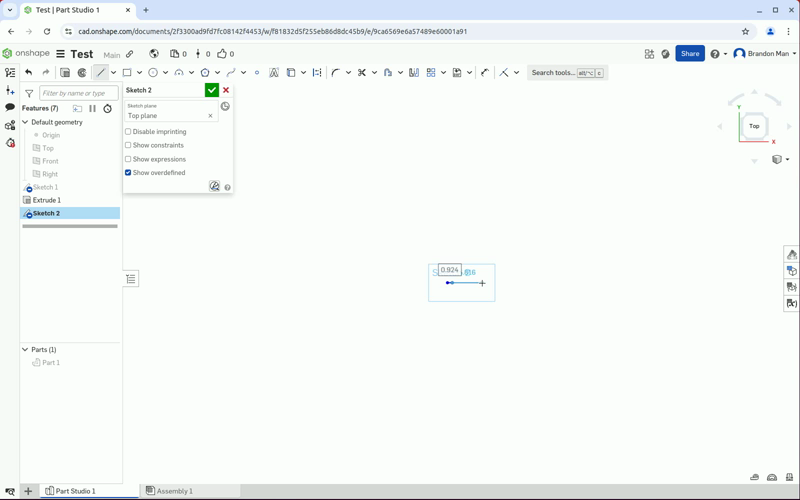
mouse_move(452, 269)
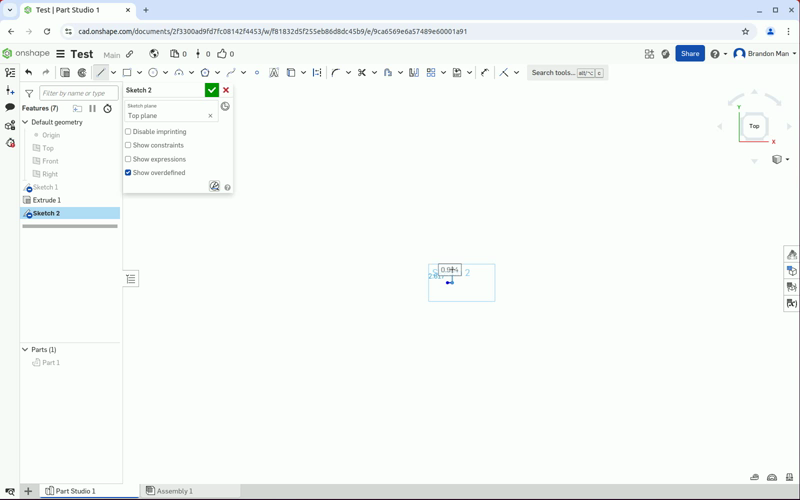
click(452, 269)
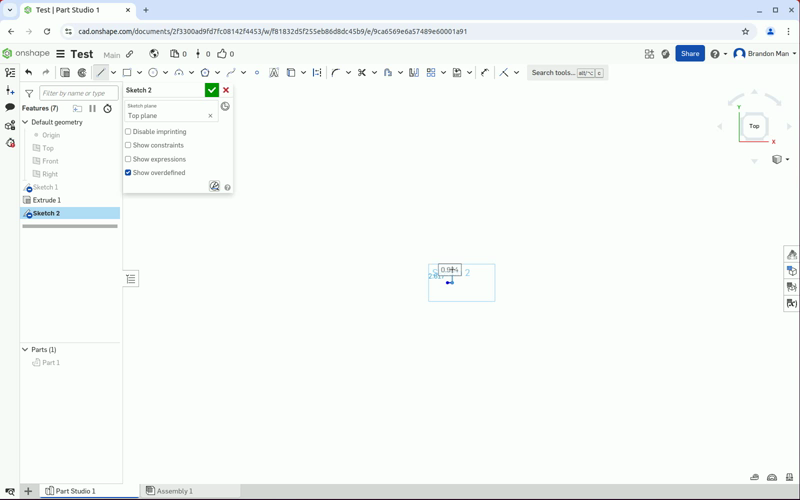
key_up(shift)
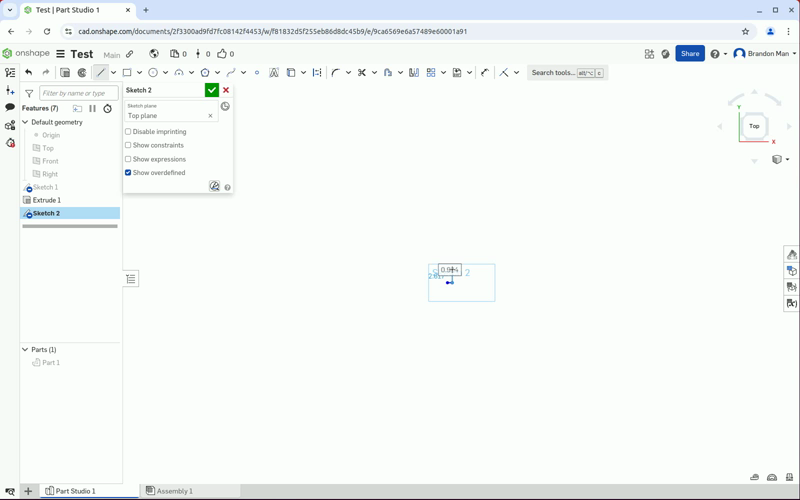
key_down(shift)
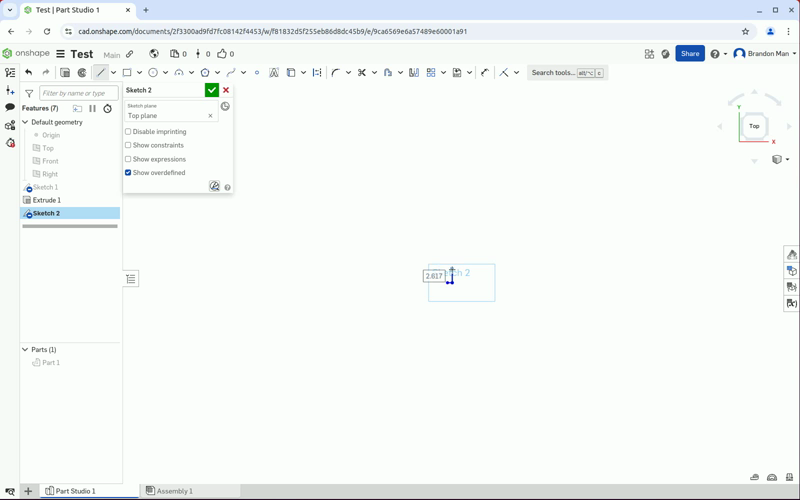
mouse_move(482, 269)
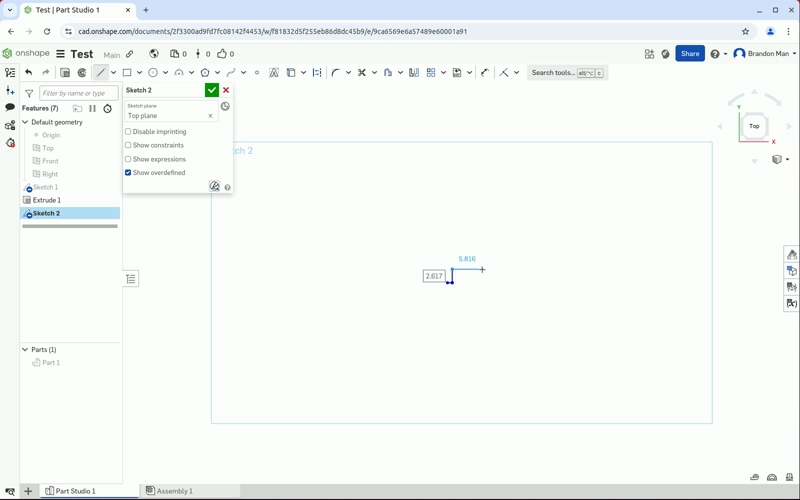
mouse_move(447, 269)
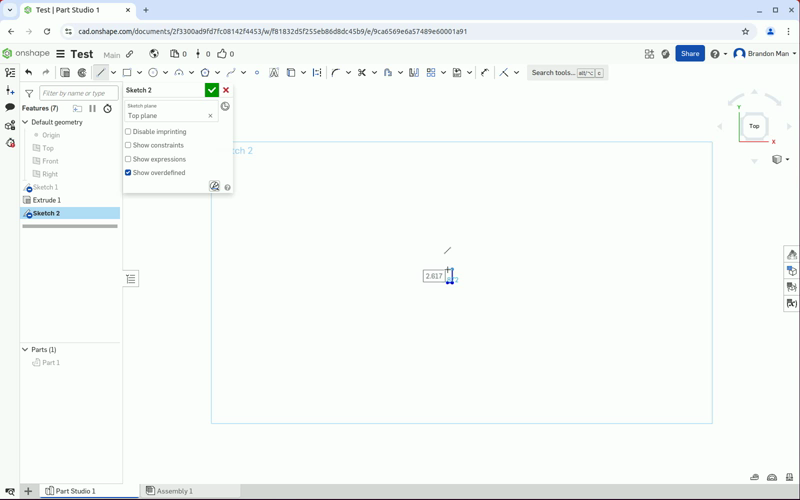
scroll(6)
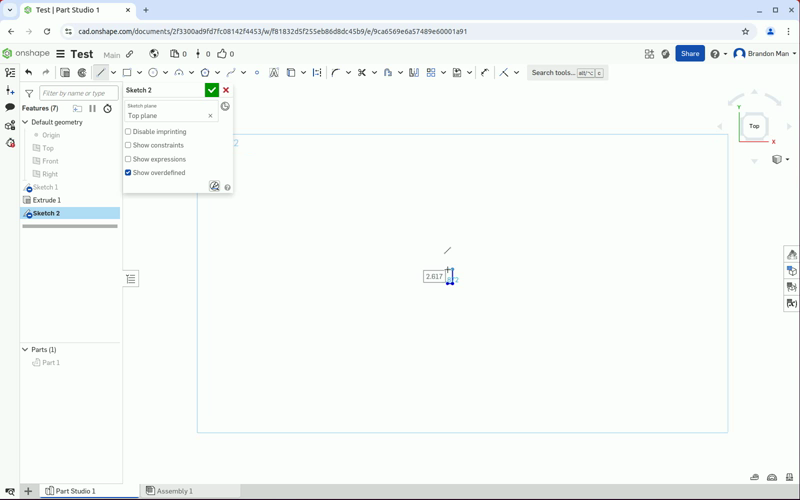
scroll(6)
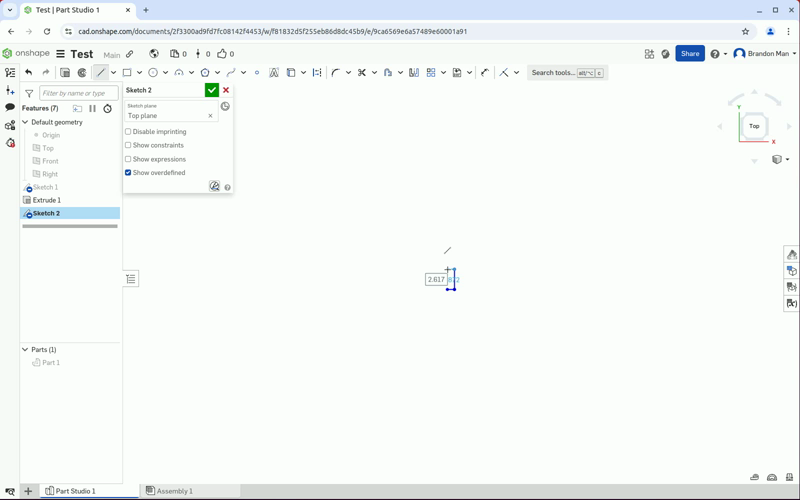
scroll(6)
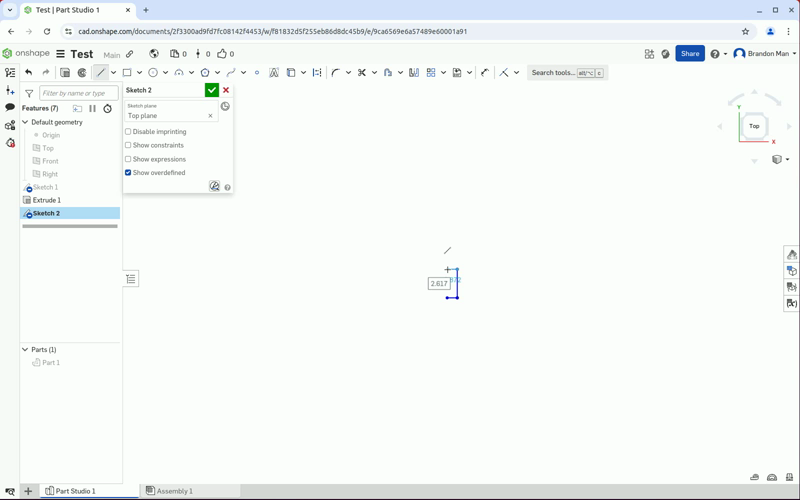
scroll(6)
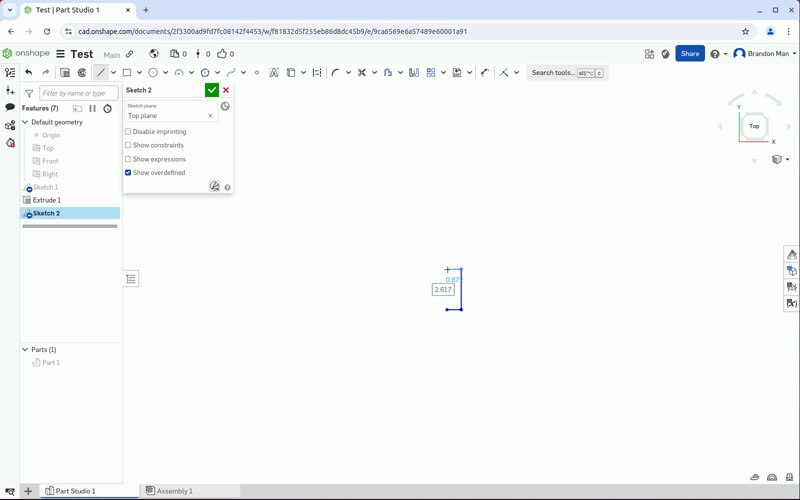
scroll(6)
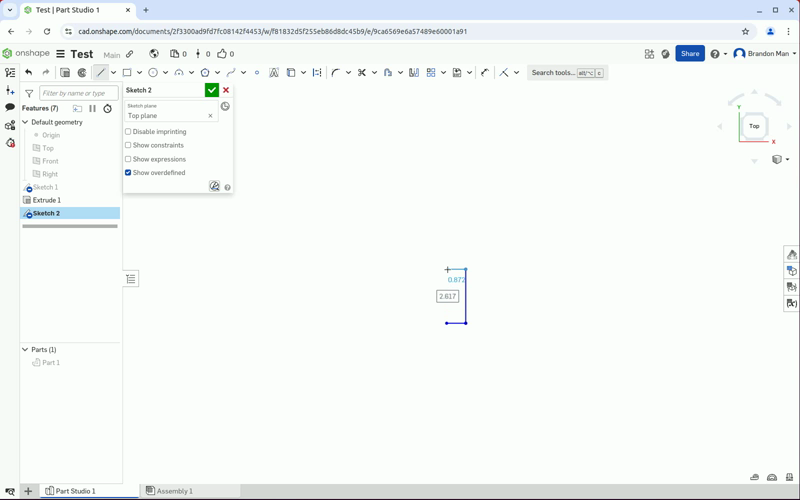
scroll(6)
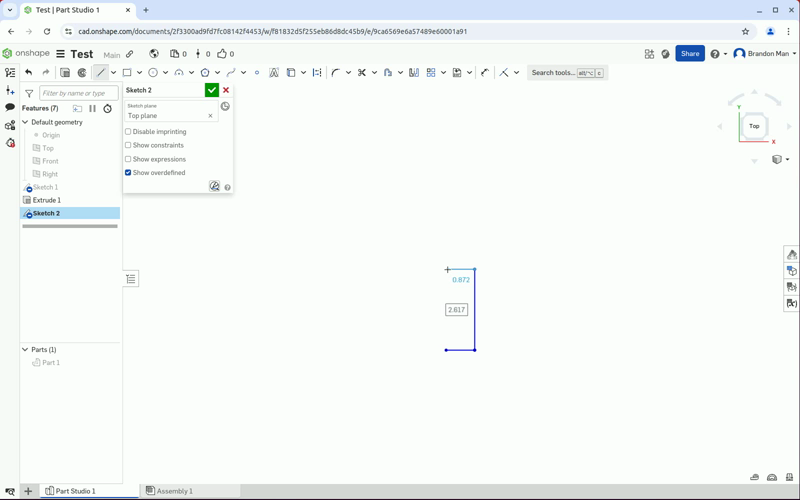
scroll(6)
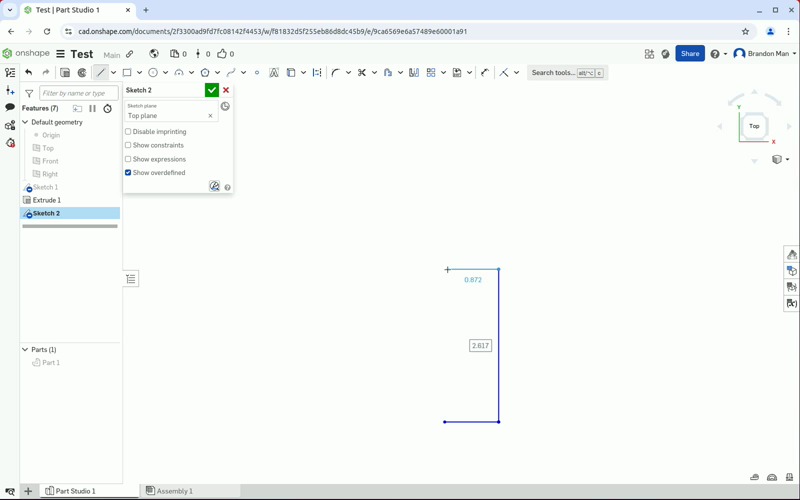
click(447, 269)
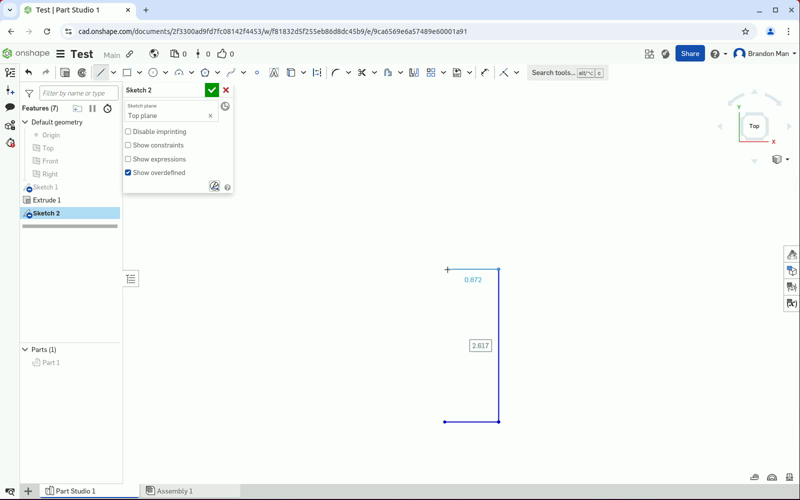
scroll(-6)
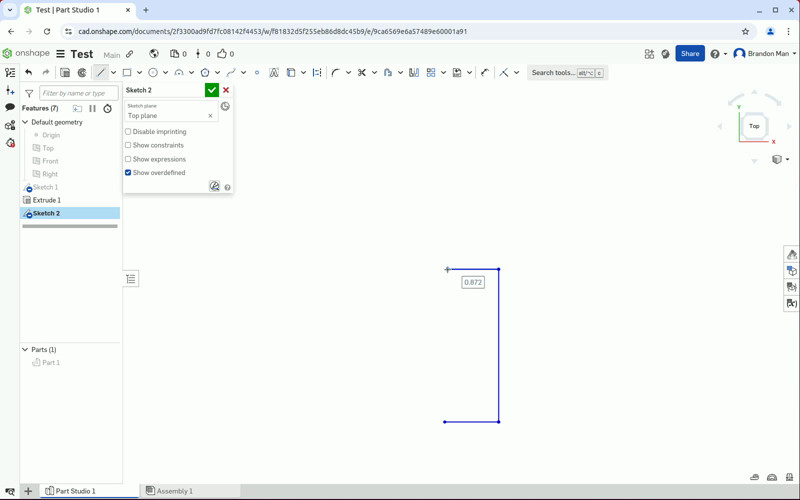
scroll(-6)
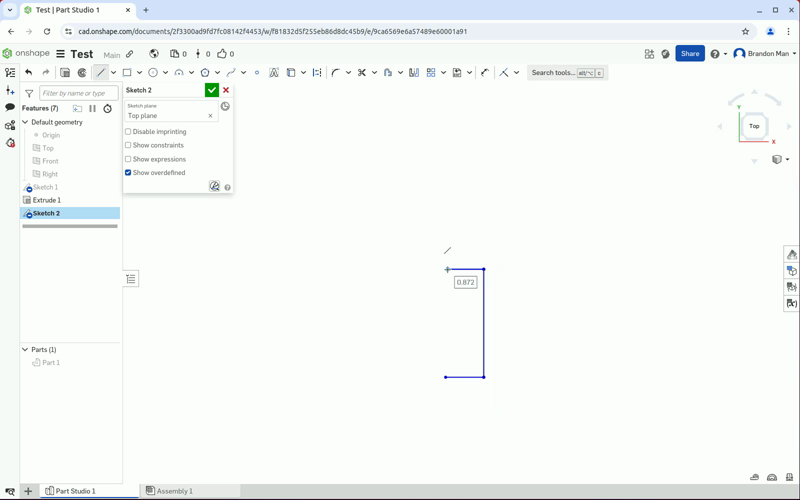
scroll(-6)
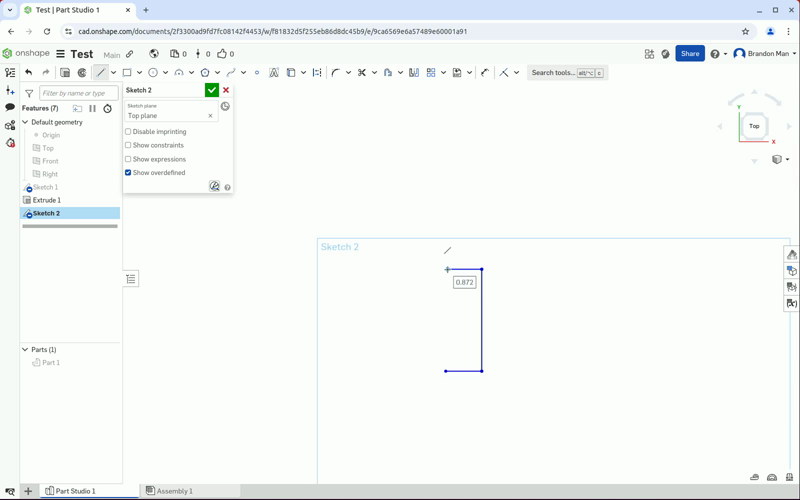
scroll(-6)
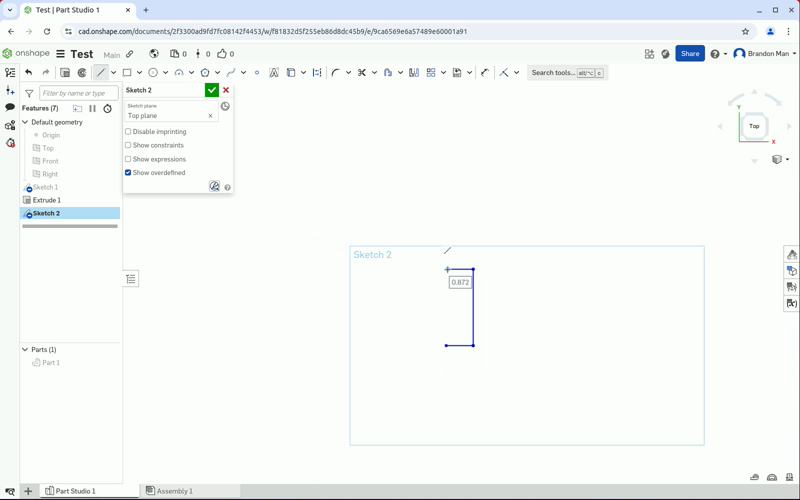
scroll(-6)
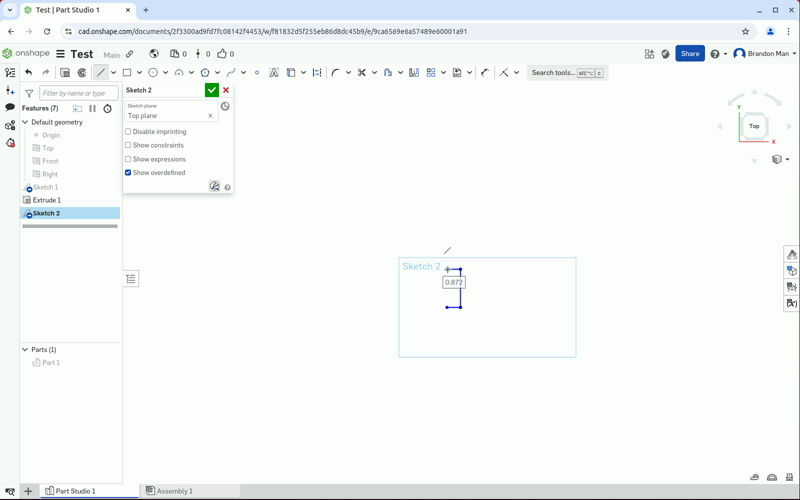
scroll(-6)
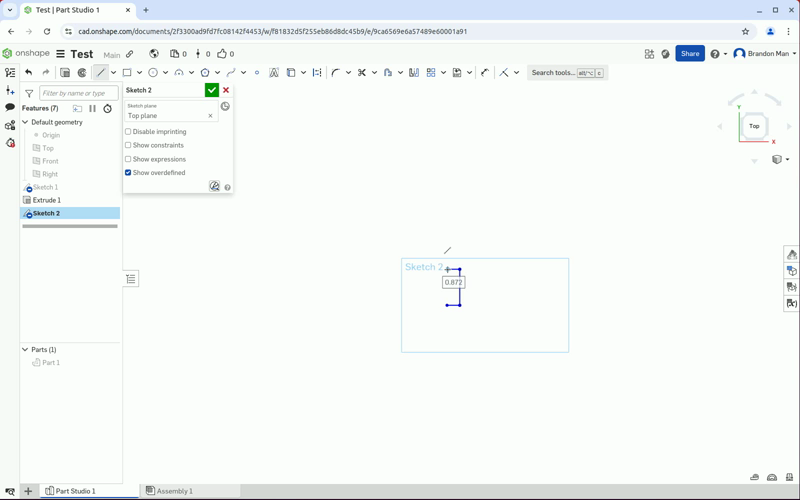
scroll(-6)
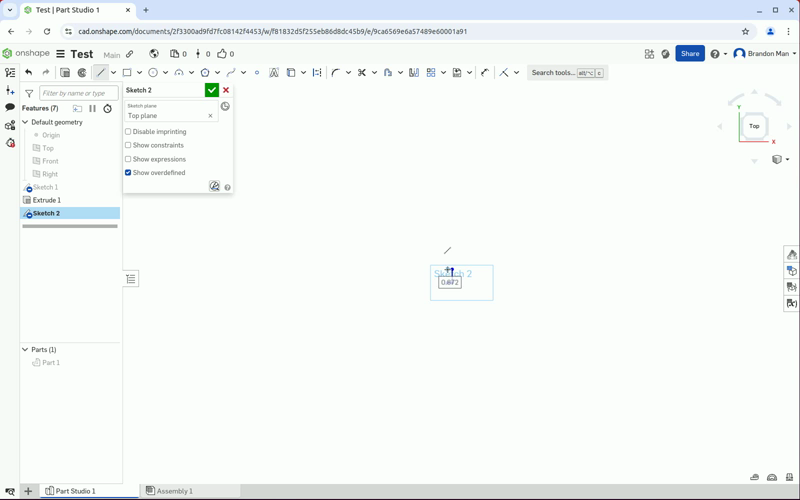
key_up(shift)
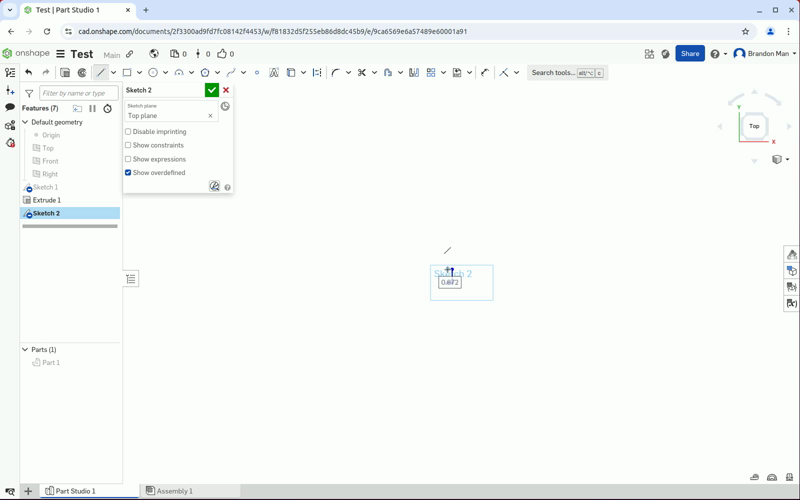
mouse_move(477, 269)
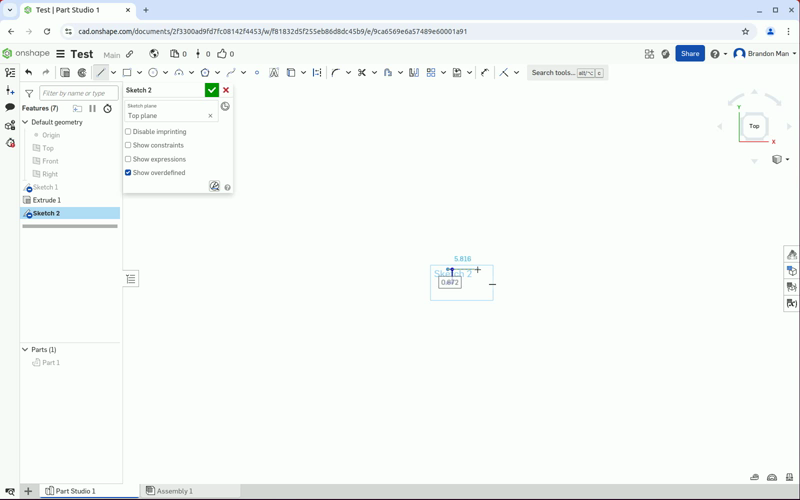
key_down(shift)
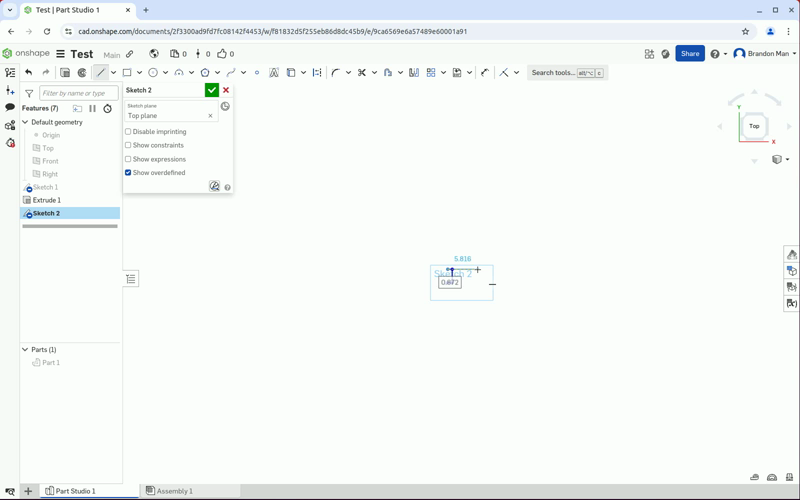
mouse_move(447, 282)
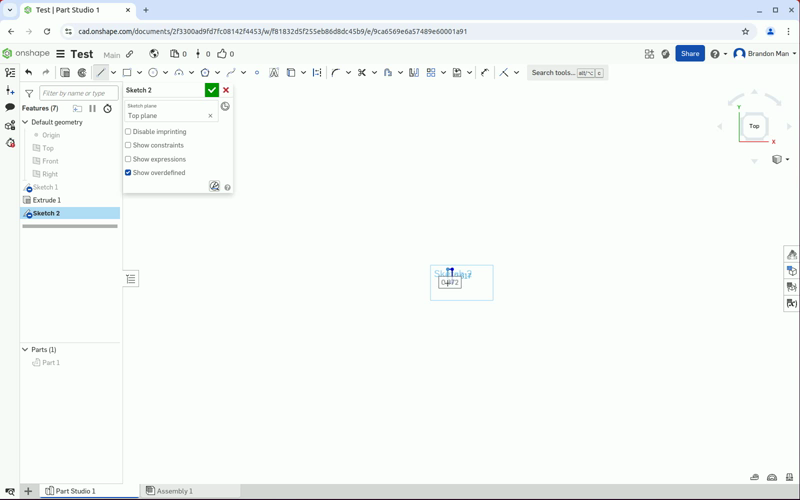
scroll(6)
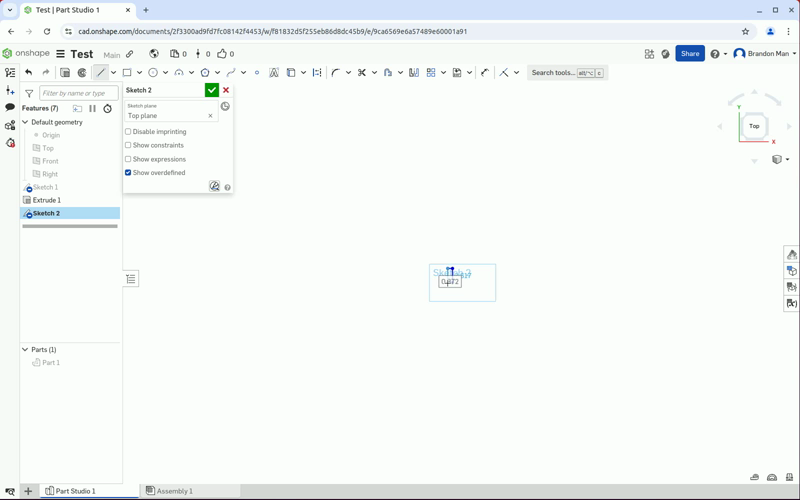
scroll(6)
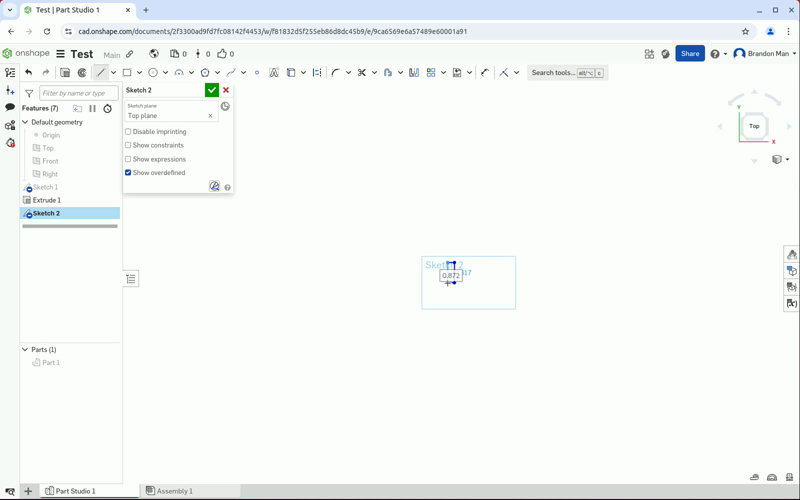
scroll(6)
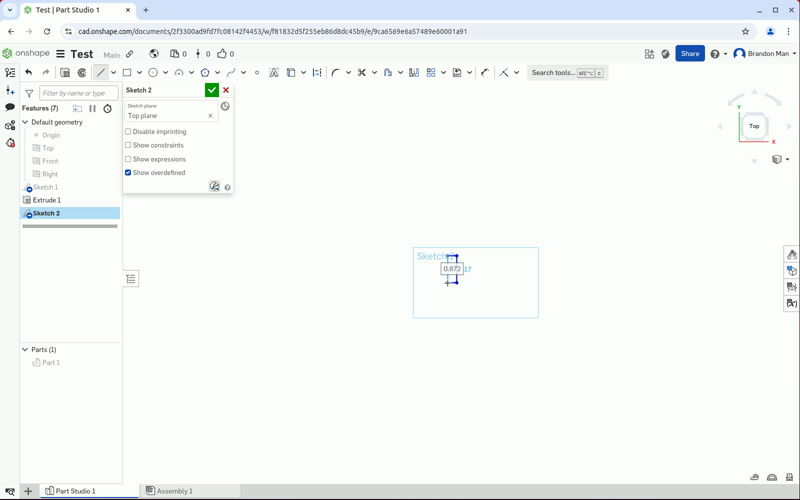
scroll(6)
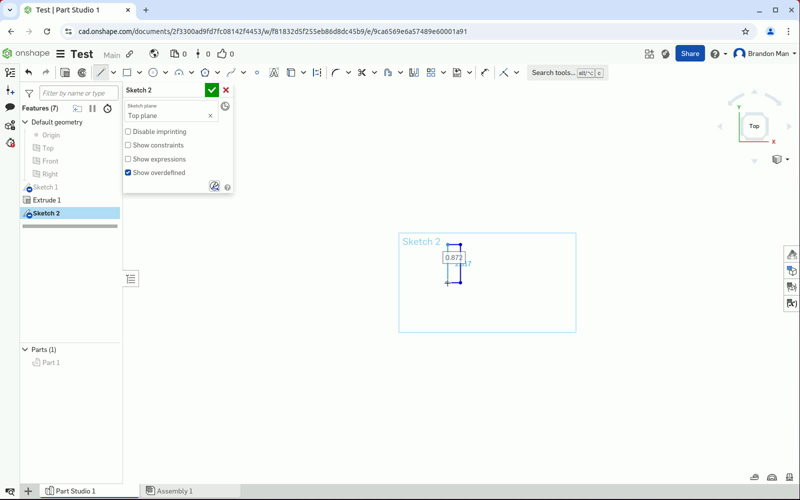
scroll(6)
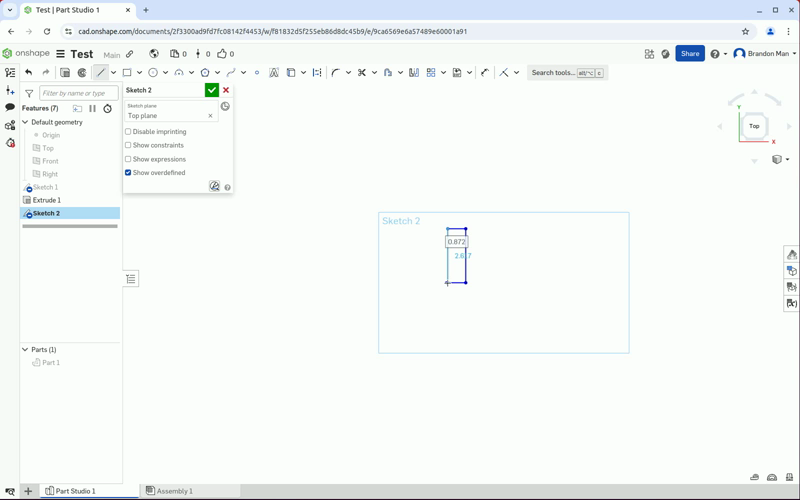
scroll(6)
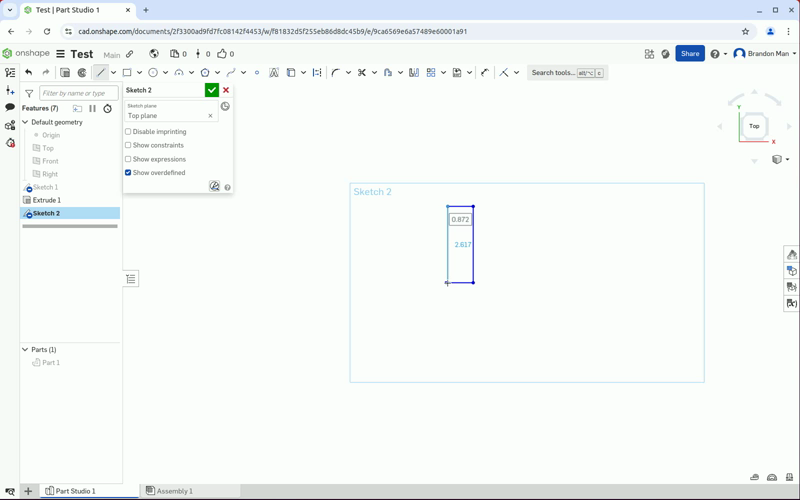
scroll(6)
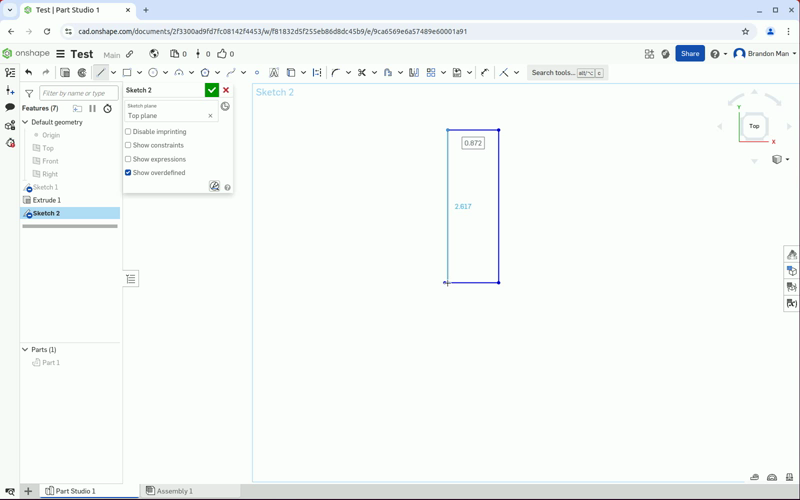
key_up(shift)
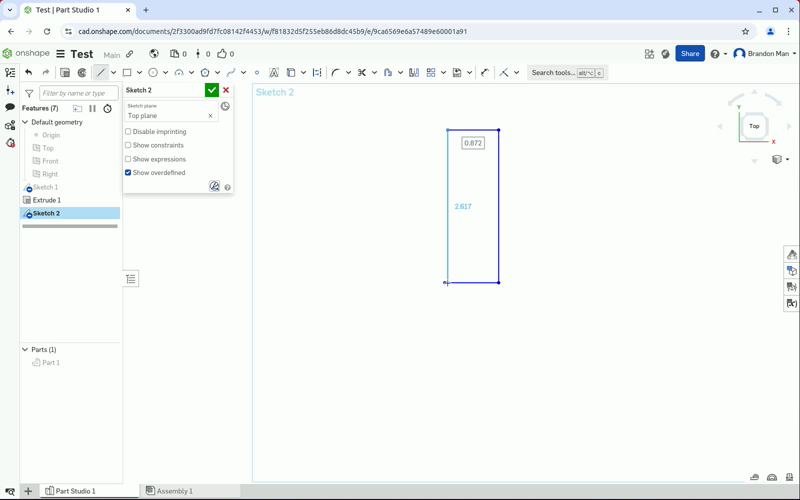
click(447, 282)
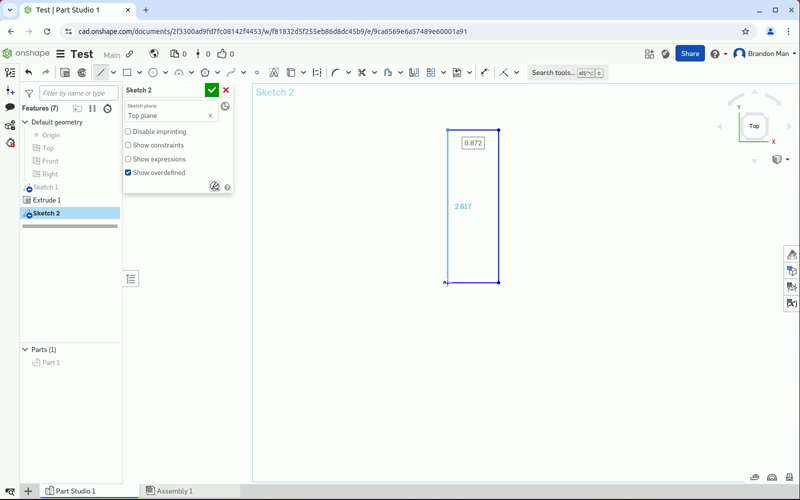
scroll(-6)
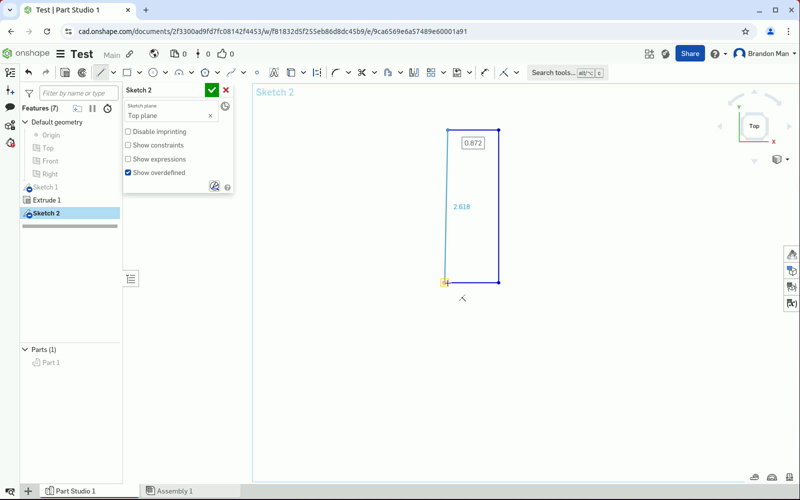
scroll(-6)
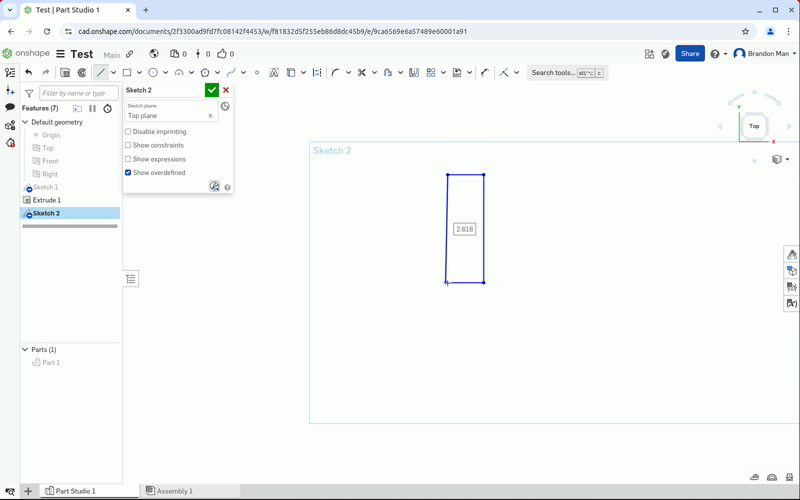
scroll(-6)
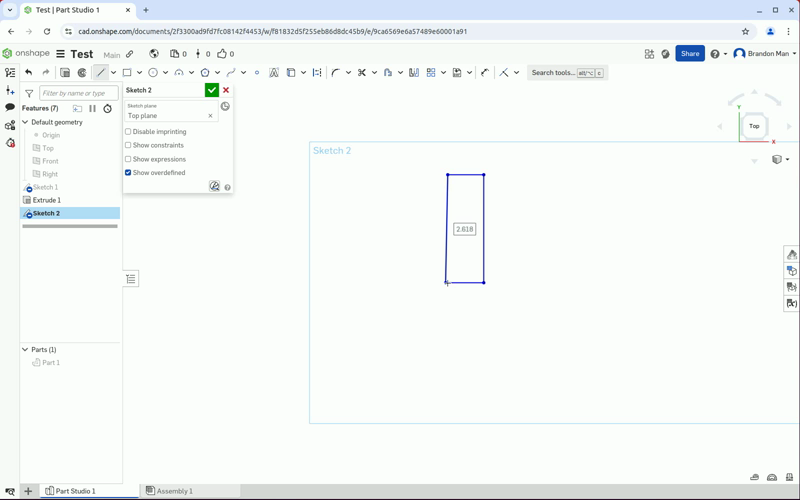
scroll(-6)
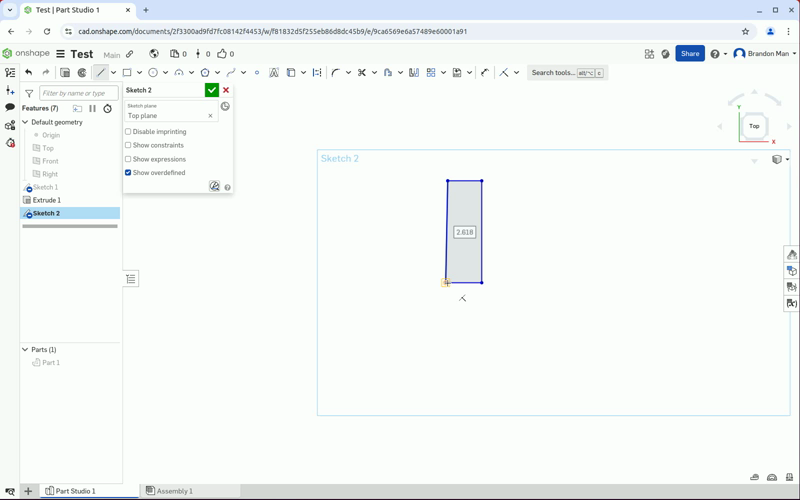
scroll(-6)
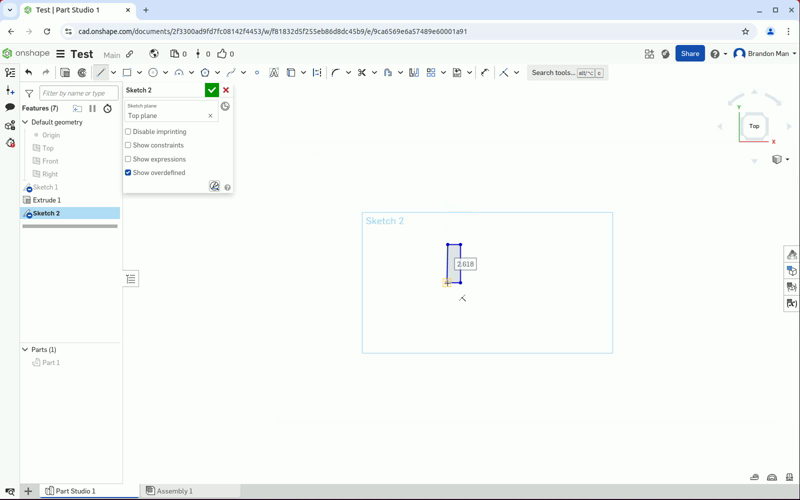
scroll(-6)
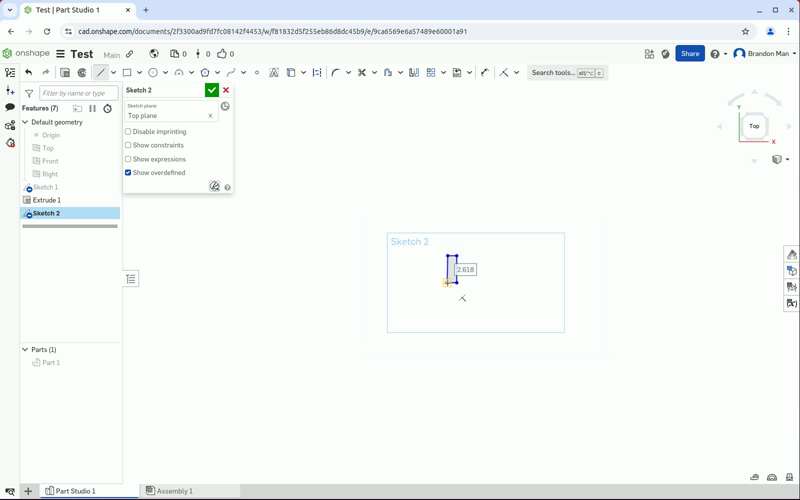
scroll(-6)
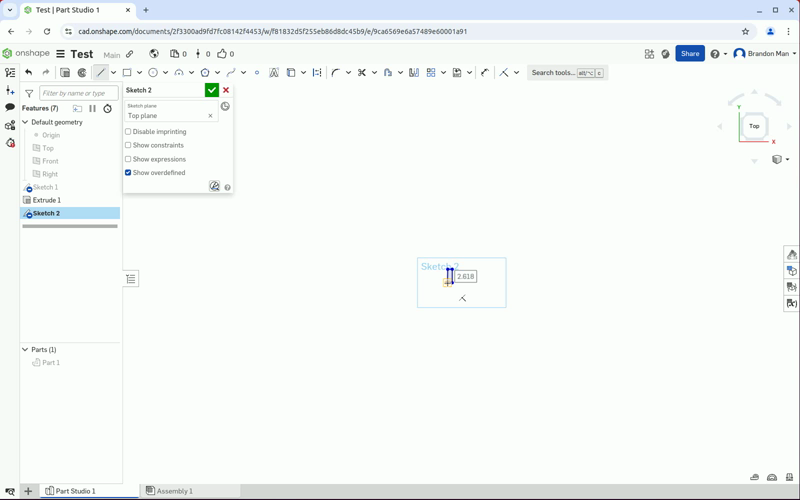
key(esc)
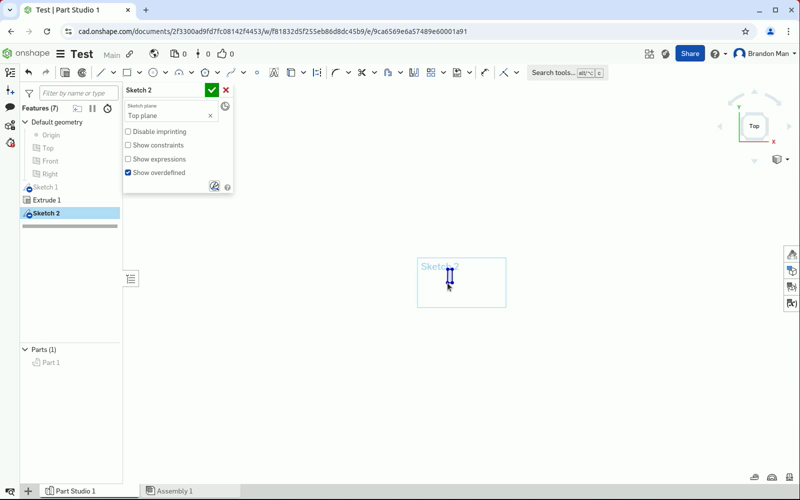
mouse_move(448, 278)
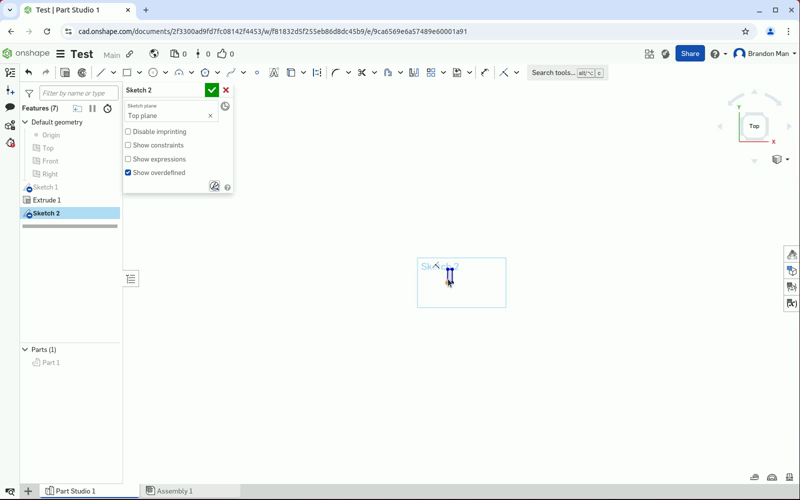
scroll(6)
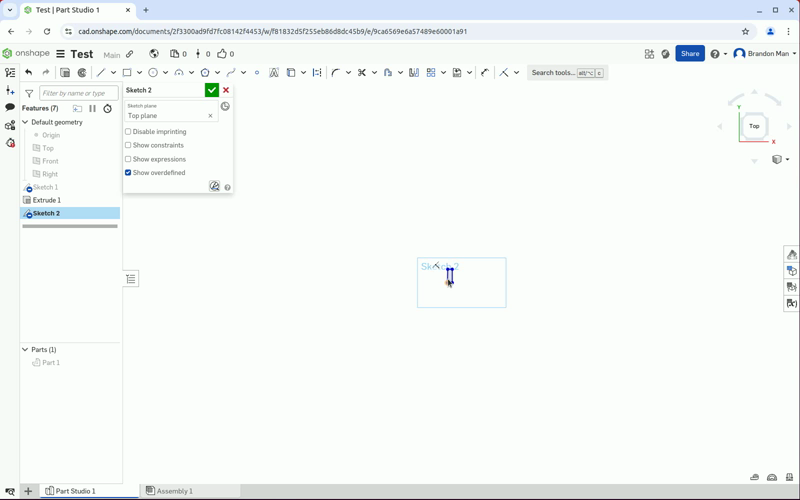
scroll(6)
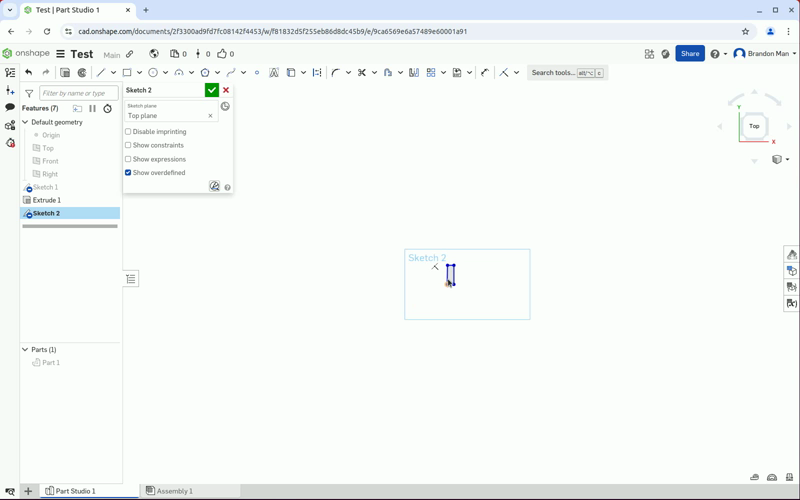
scroll(6)
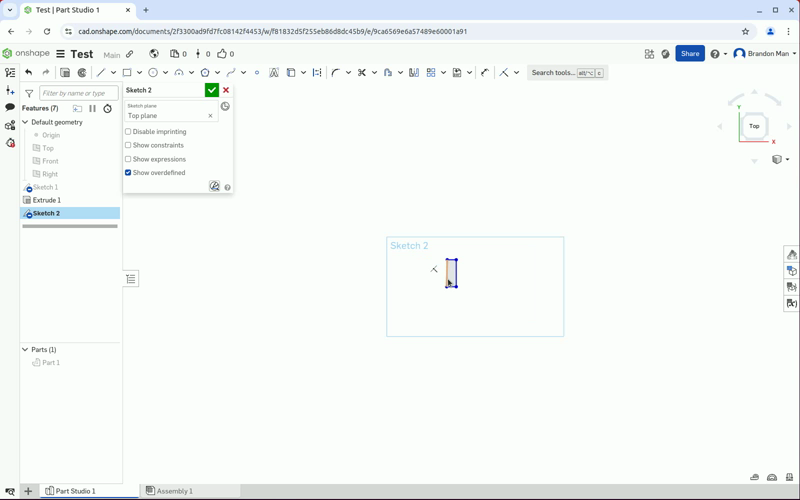
scroll(6)
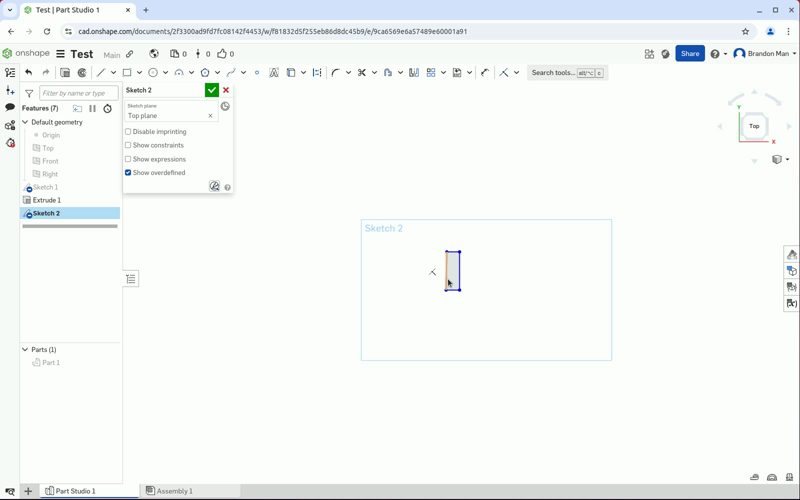
scroll(6)
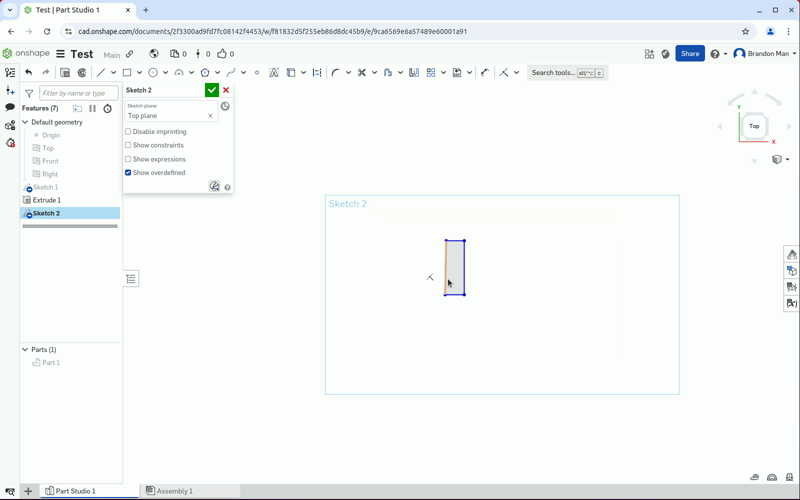
scroll(6)
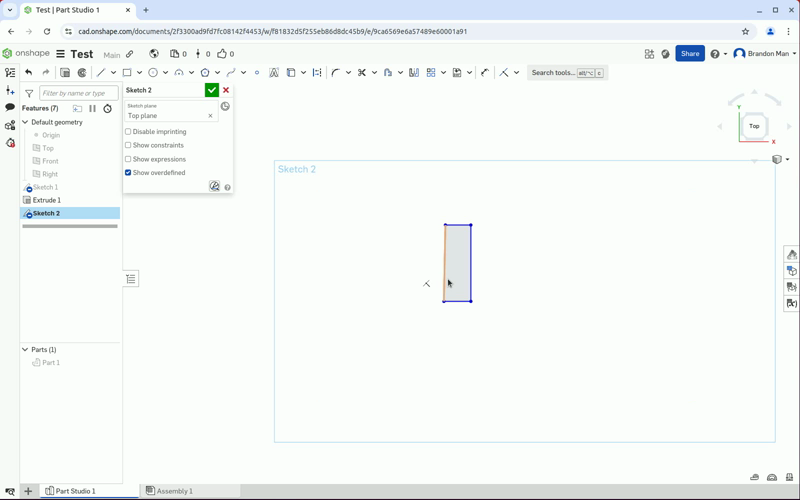
scroll(6)
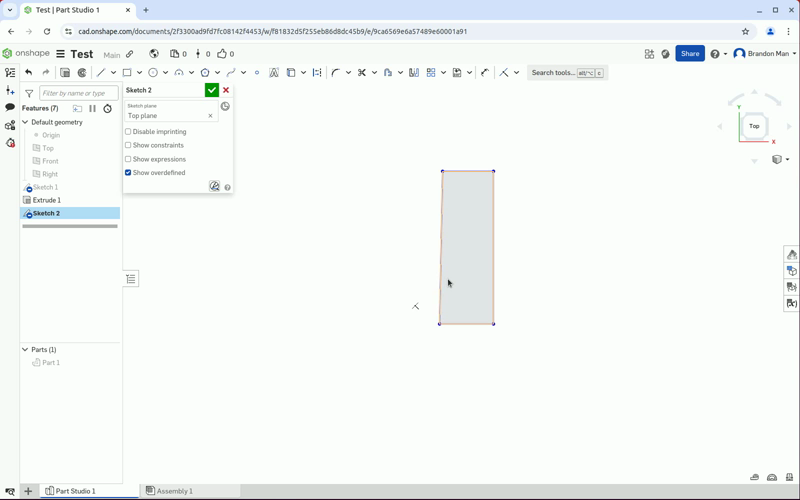
click(448, 278)
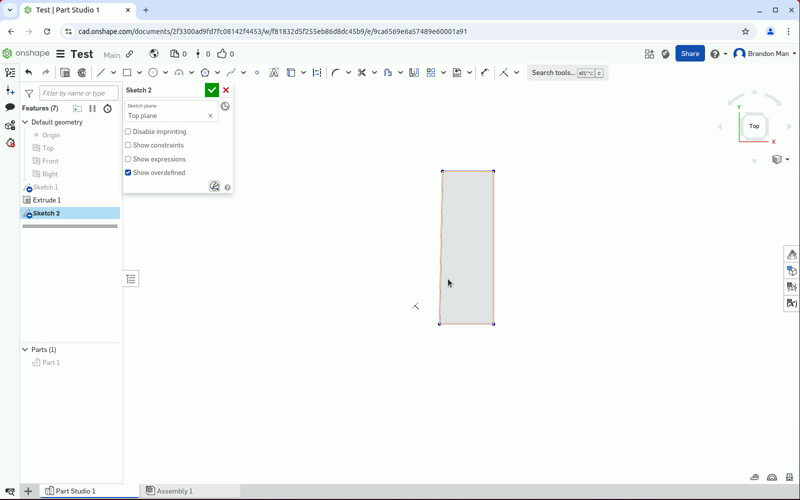
scroll(-6)
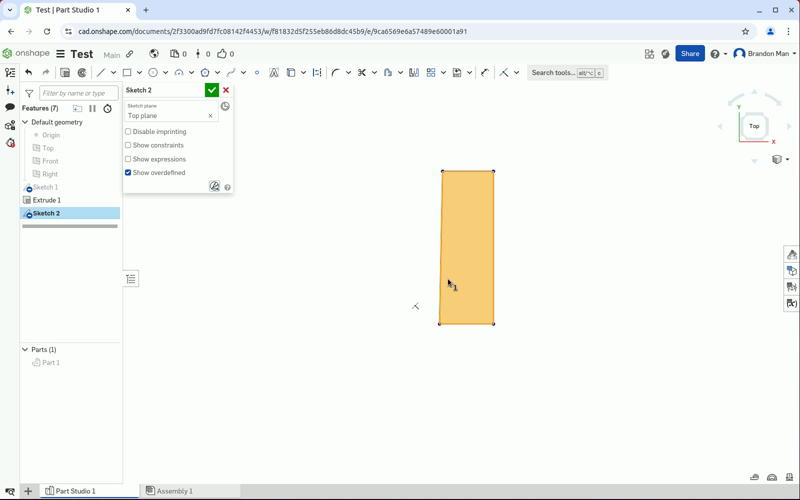
scroll(-6)
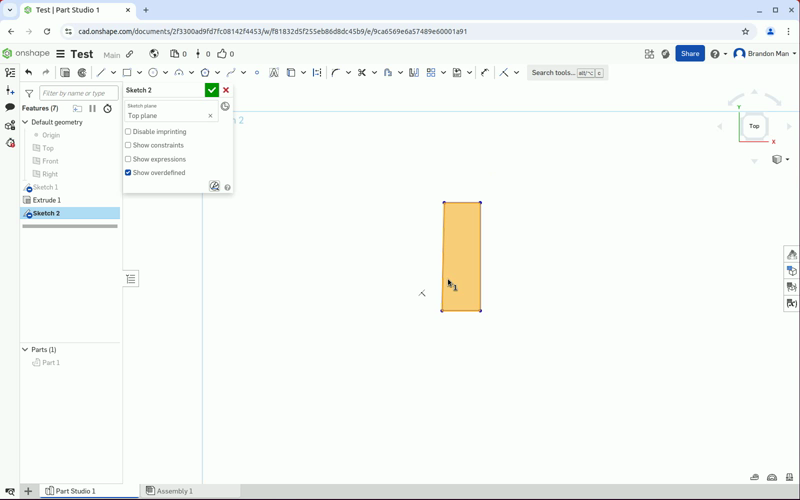
scroll(-6)
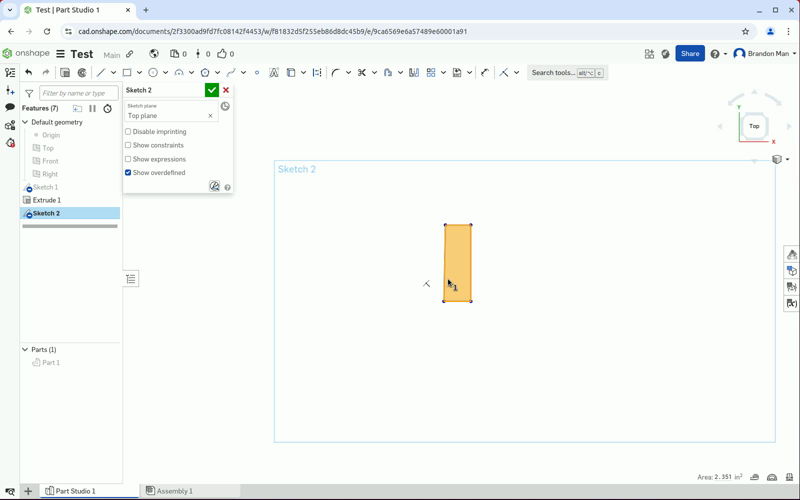
scroll(-6)
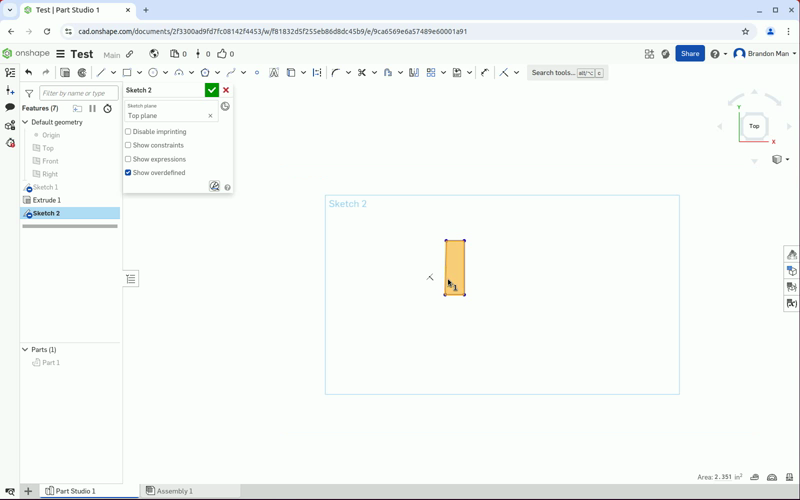
scroll(-6)
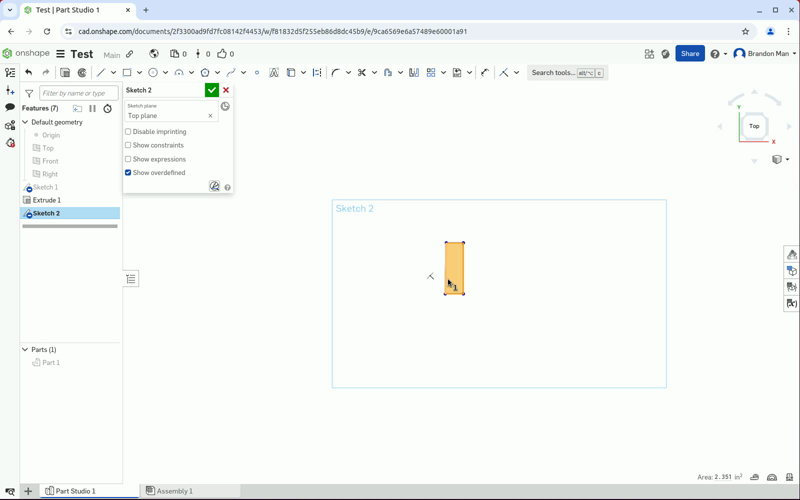
scroll(-6)
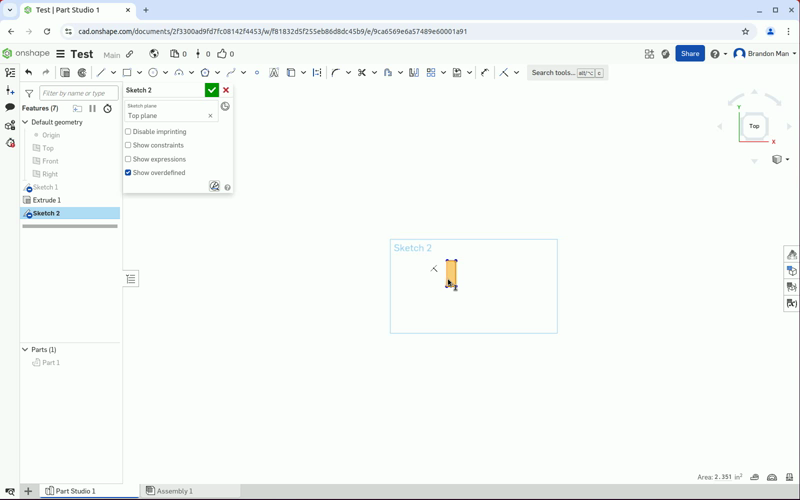
scroll(-6)
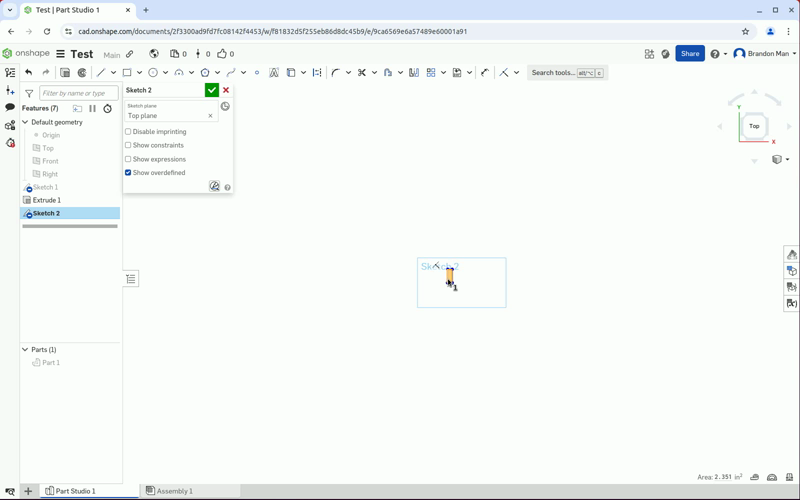
mouse_move(73, 352)
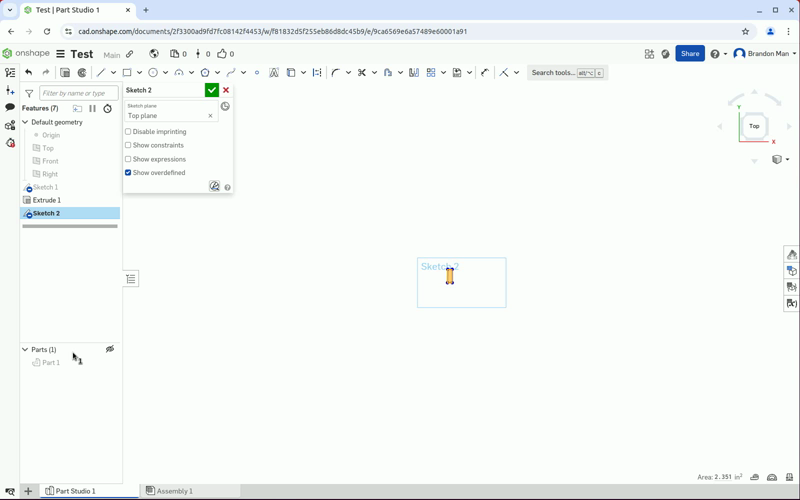
key(shift+y)
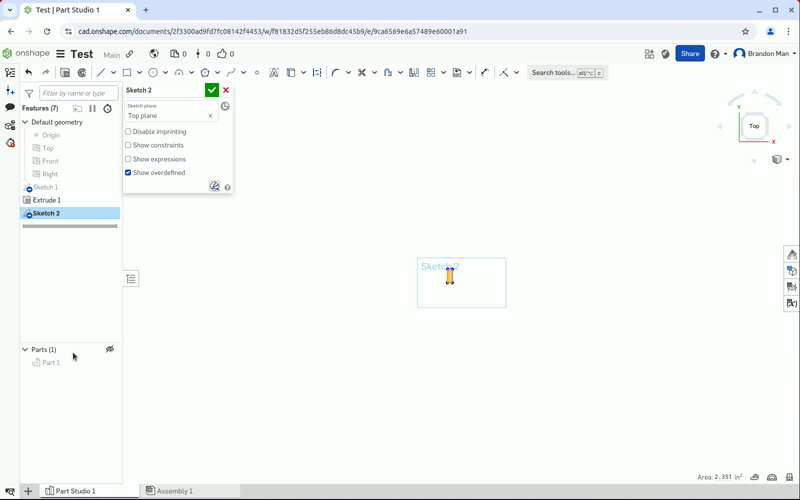
key(shift+e)
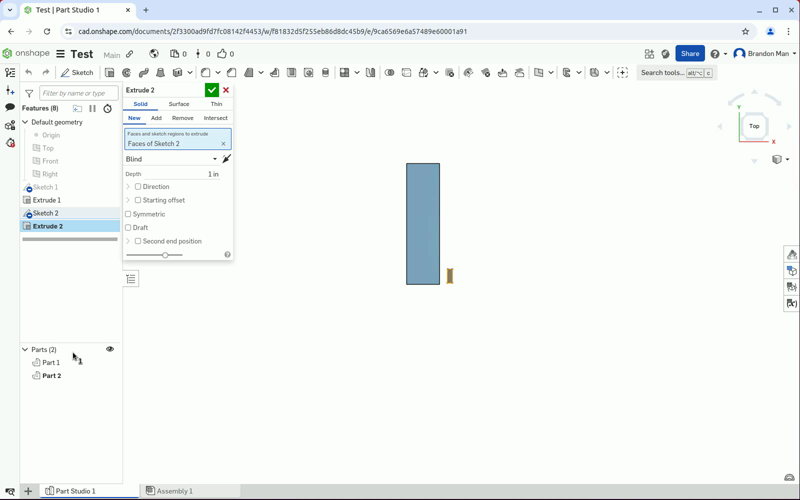
mouse_move(143, 106)
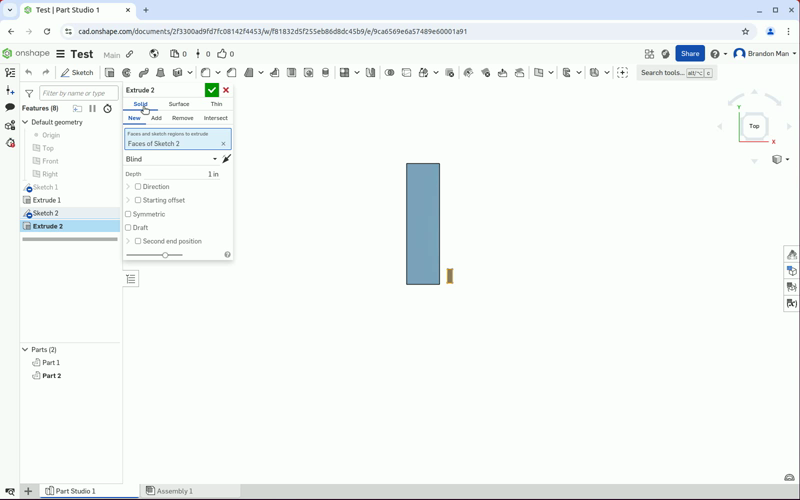
click(143, 106)
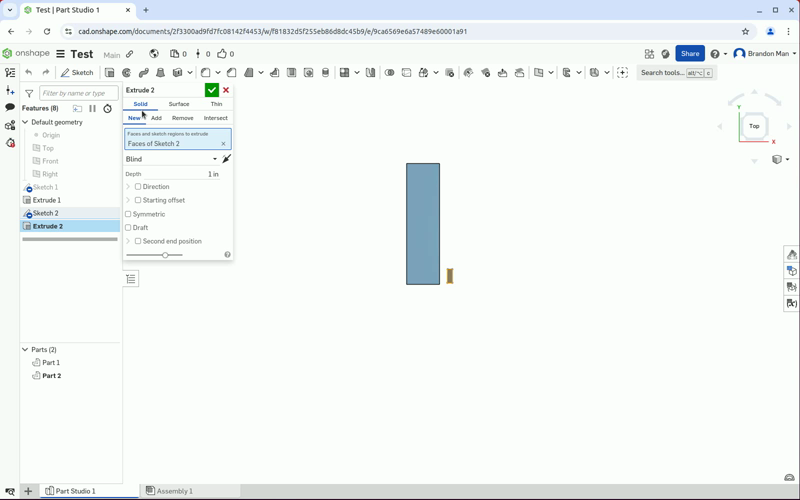
mouse_move(137, 120)
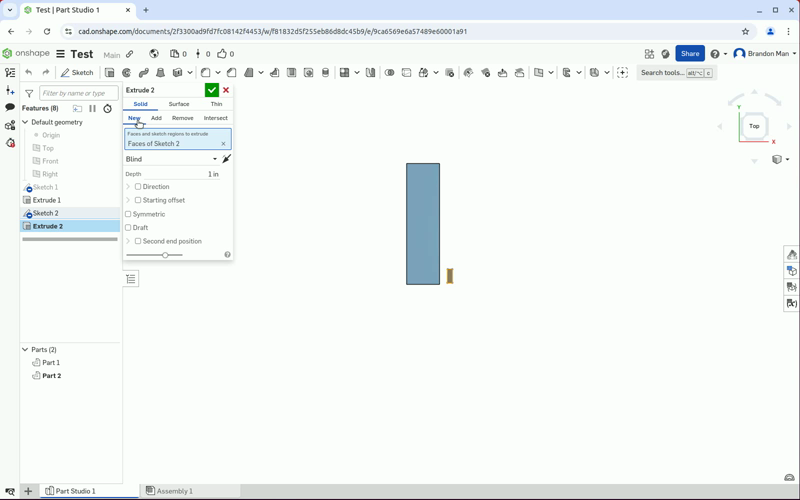
click(137, 120)
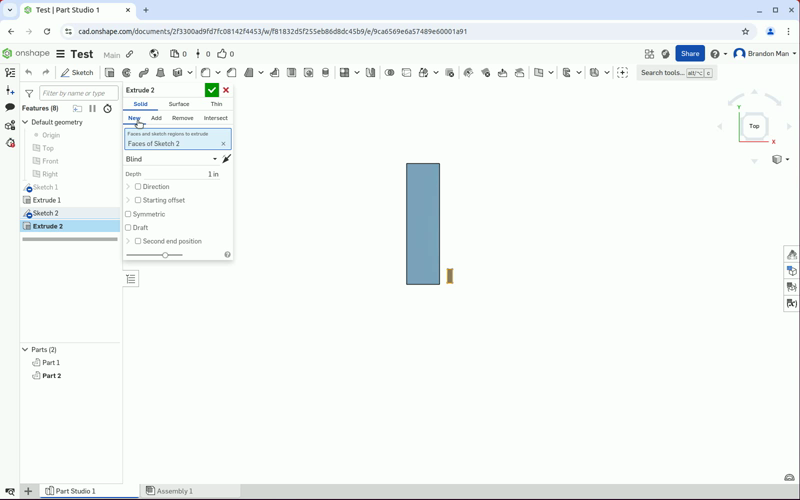
key(tab, 4)
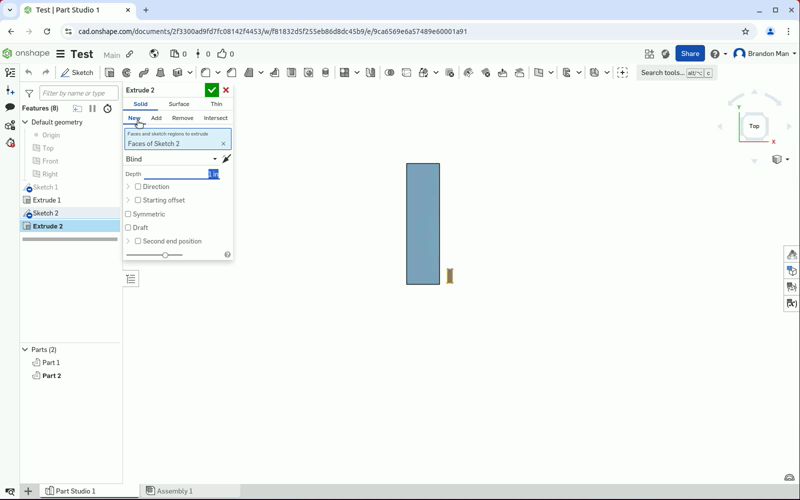
text(-0.241)
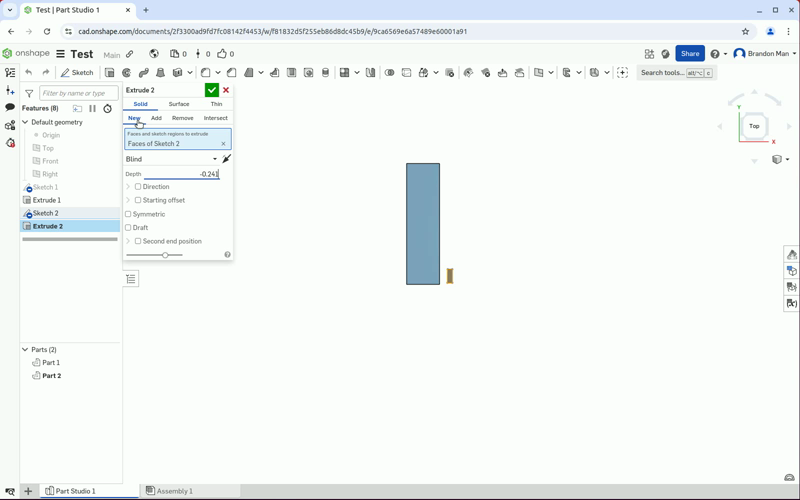
key(enter)
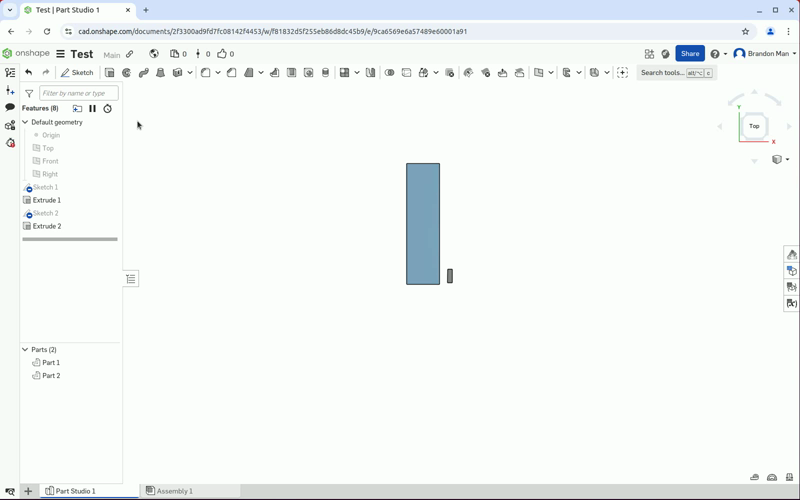
key(shift+h)
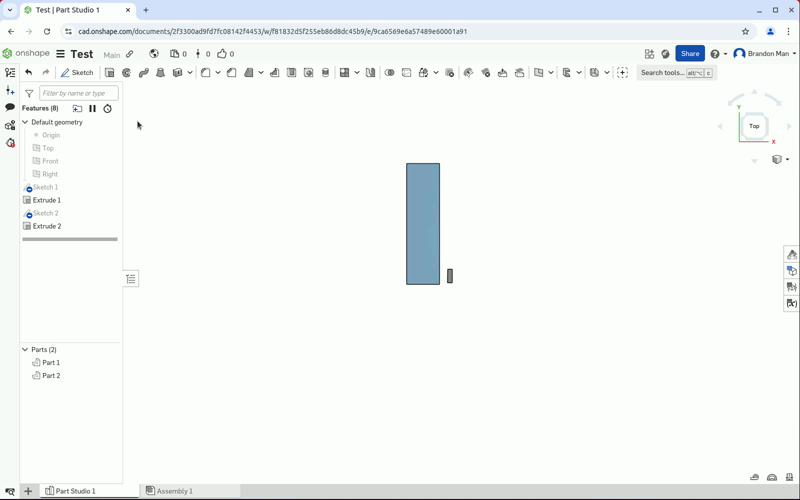
key(shift+h)
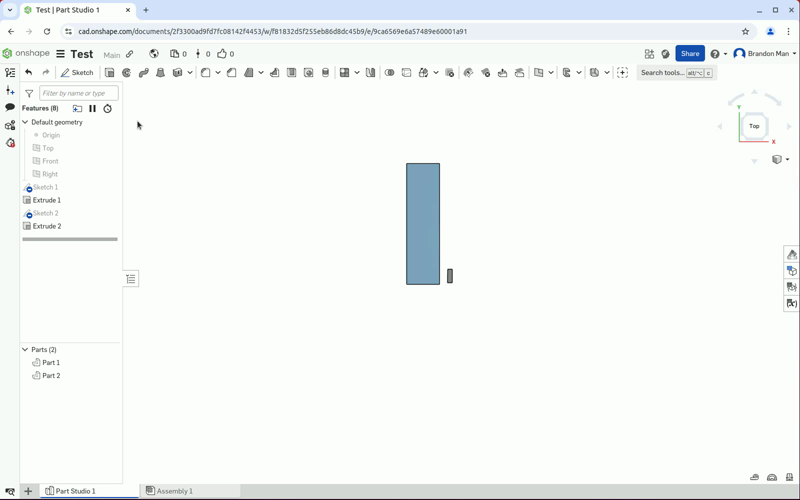
mouse_move(73, 189)
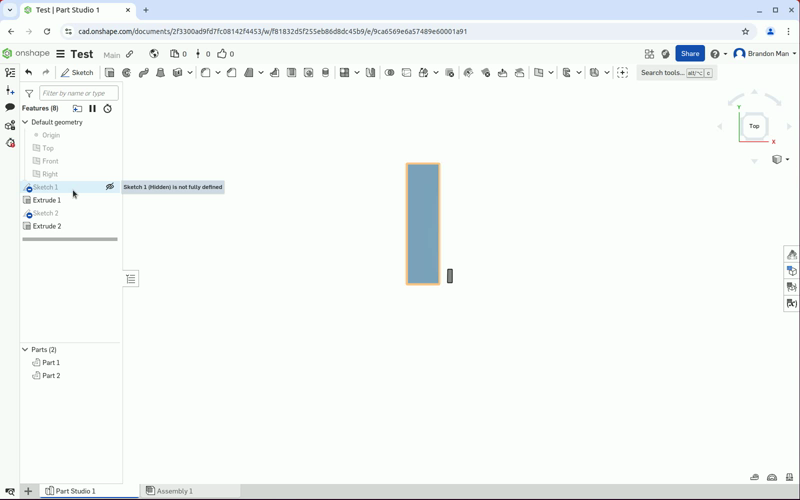
click(73, 189)
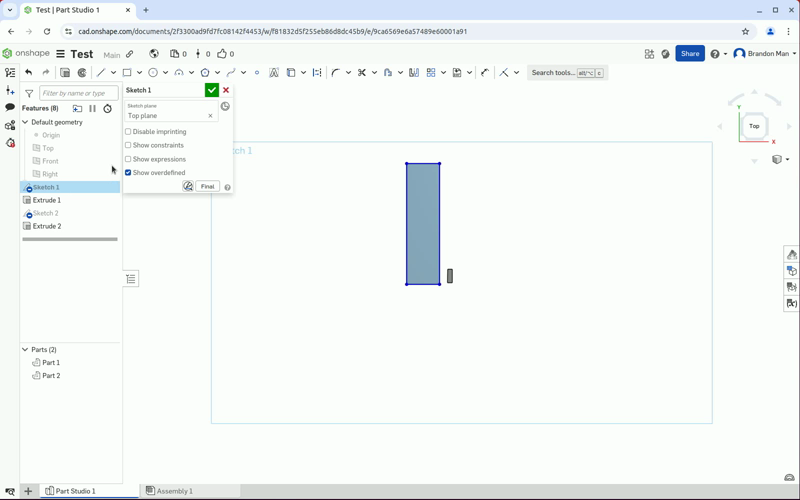
mouse_move(229, 92)
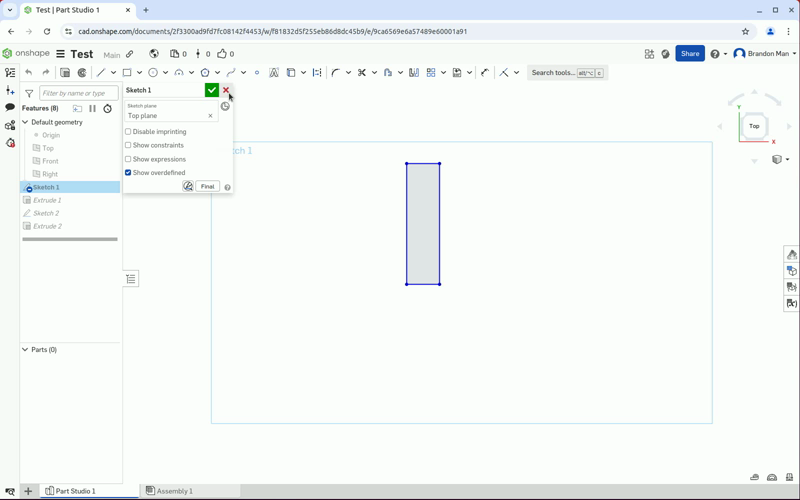
click(229, 92)
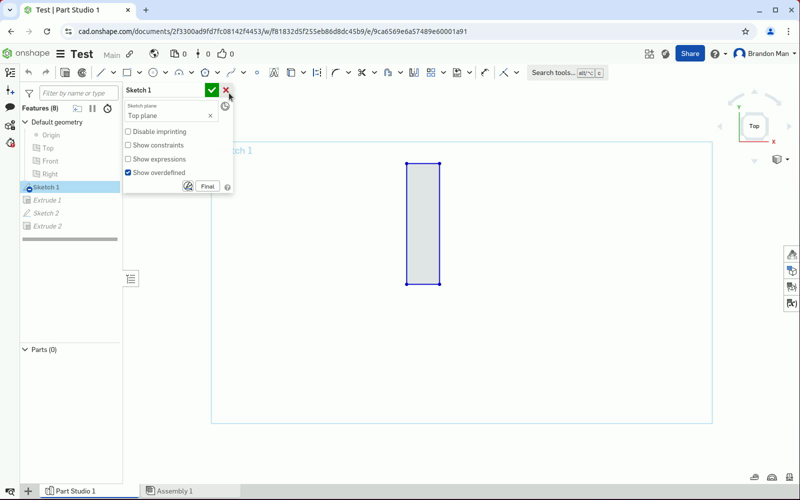
key(shift+s)
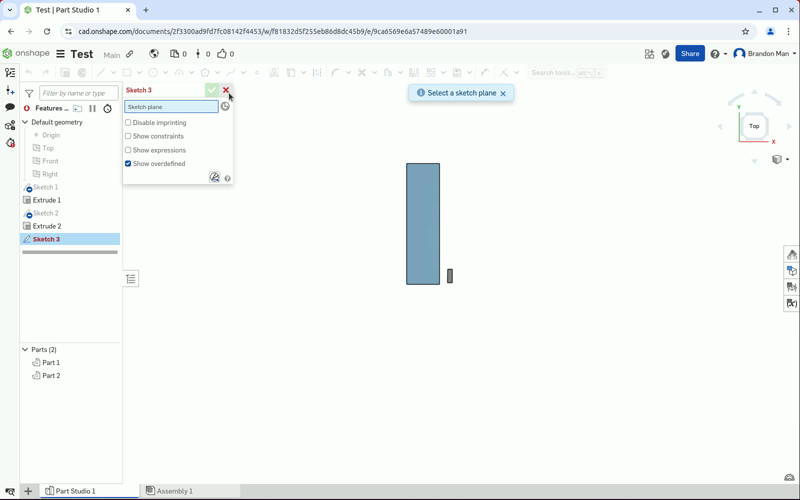
mouse_move(73, 150)
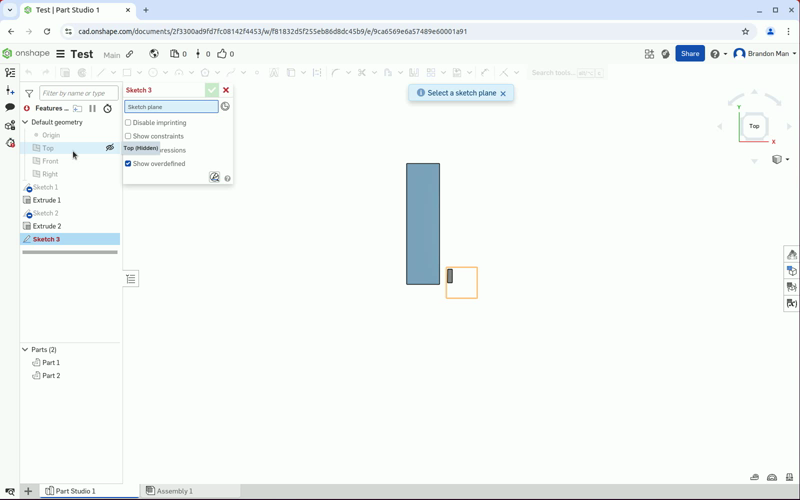
click(73, 150)
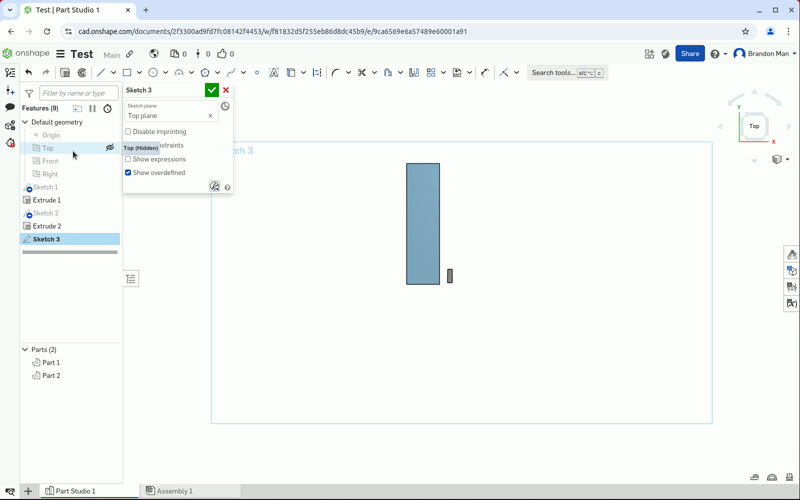
mouse_move(73, 352)
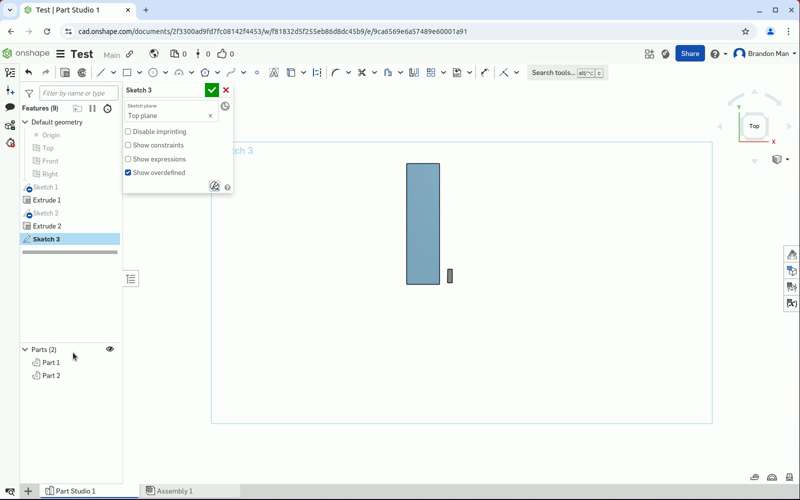
key(y)
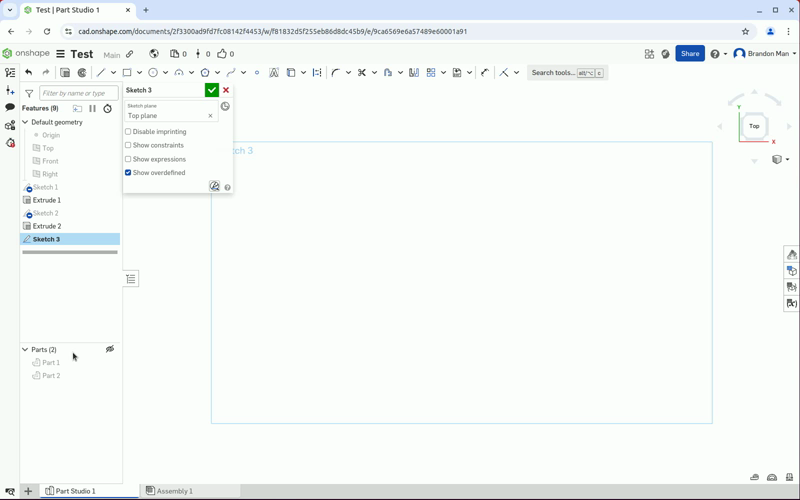
key(l)
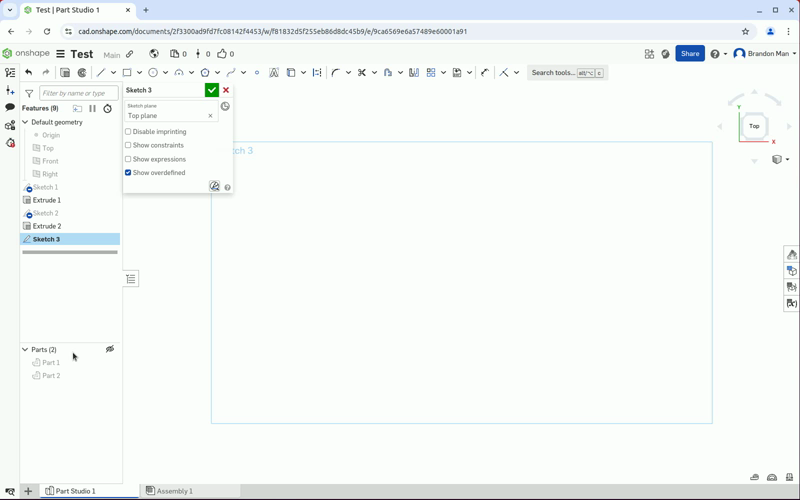
key_down(shift)
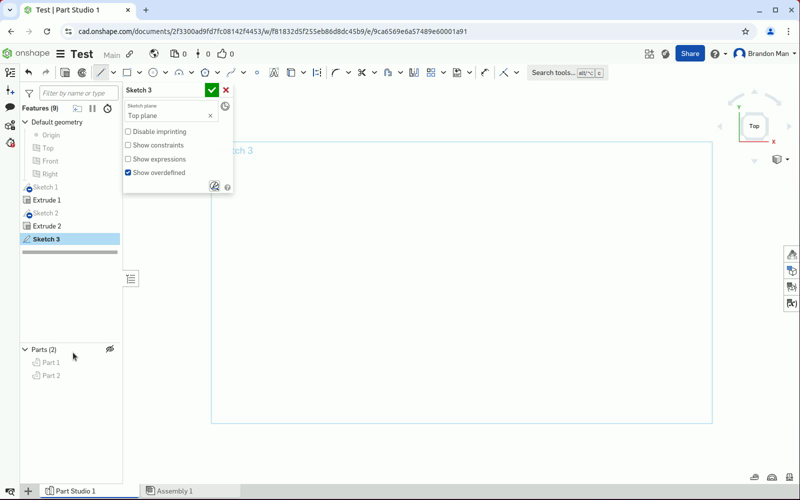
mouse_move(450, 282)
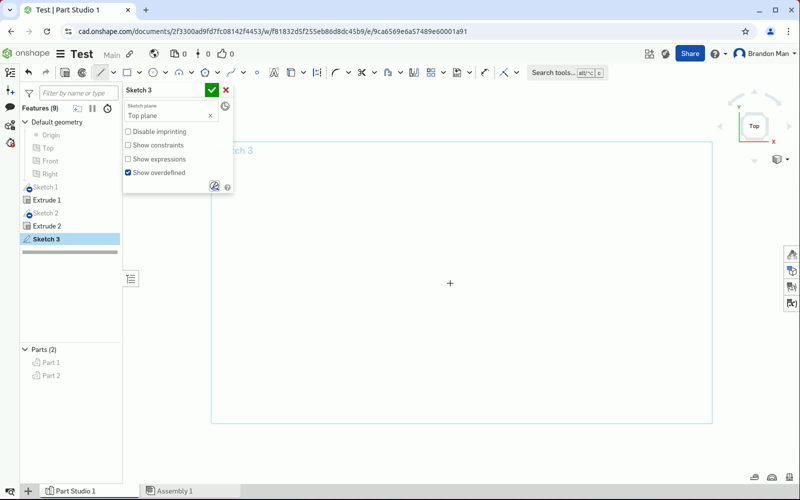
click(450, 282)
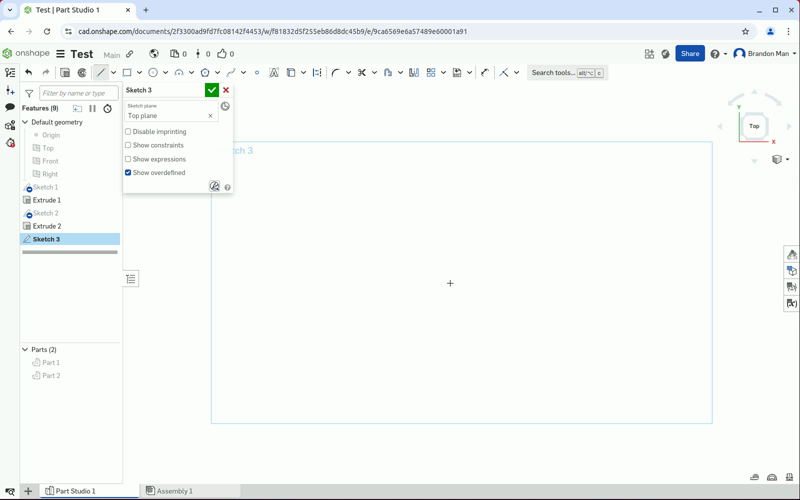
key_up(shift)
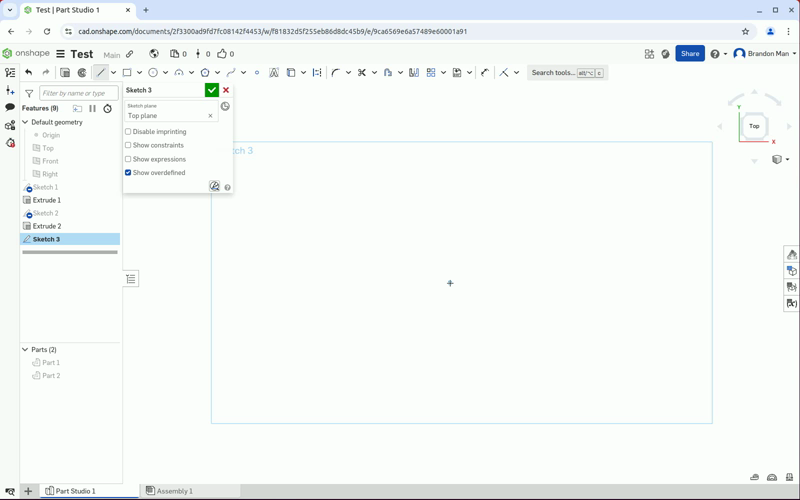
key_down(shift)
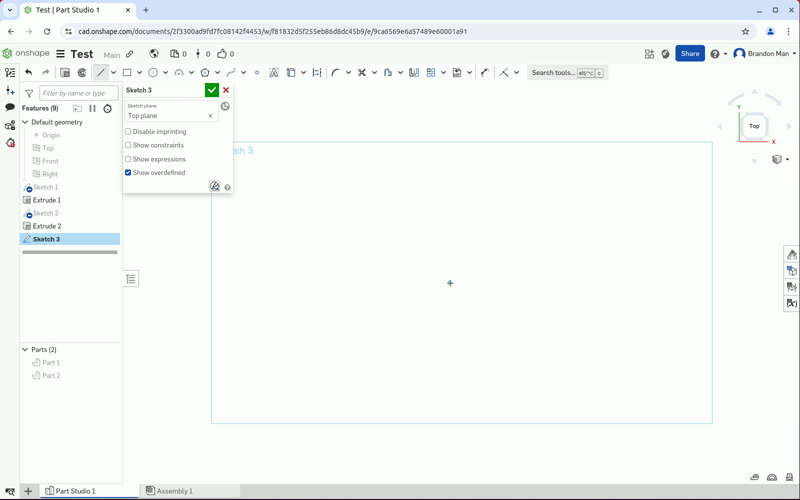
mouse_move(480, 282)
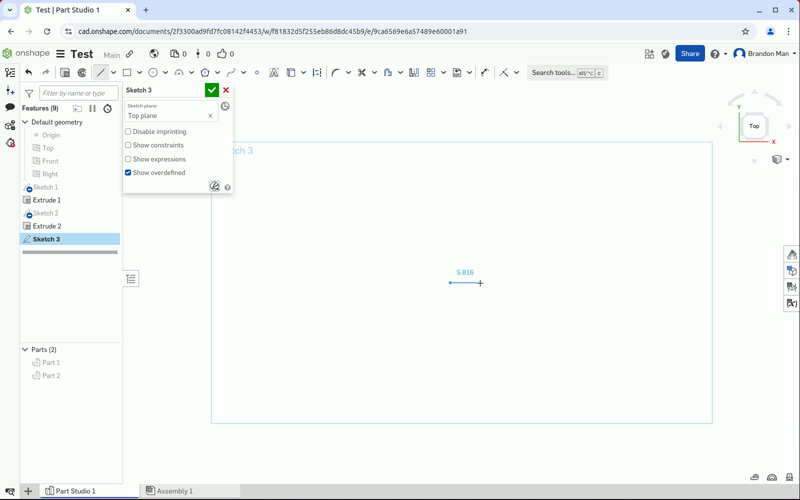
mouse_move(452, 282)
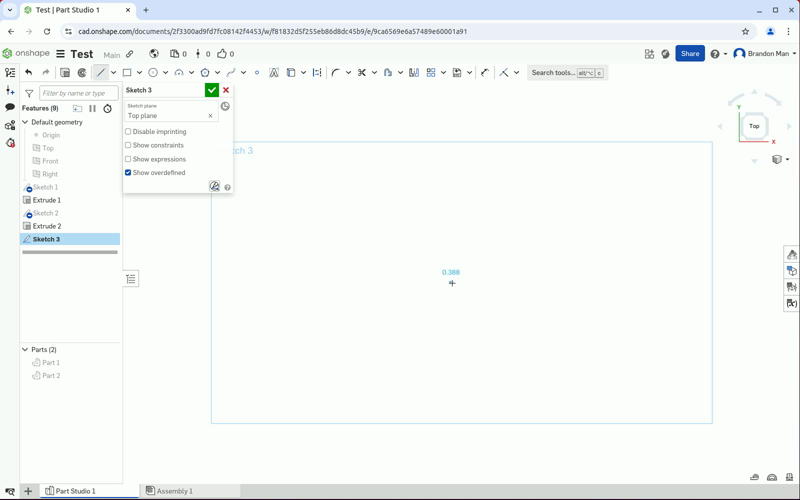
scroll(6)
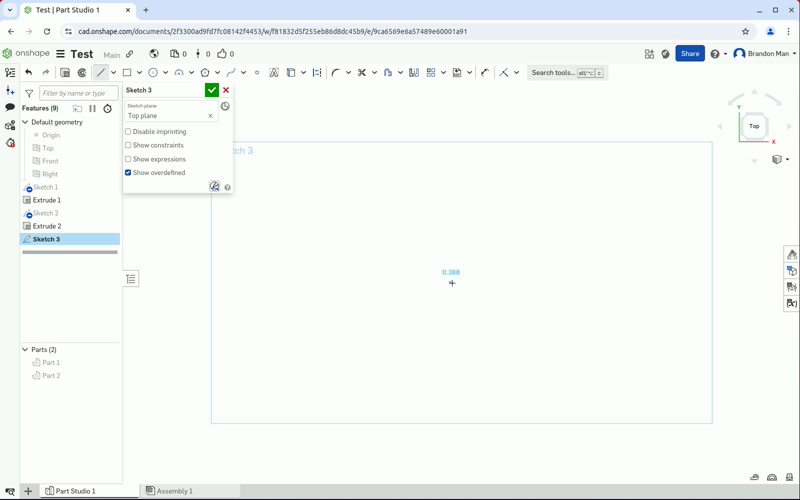
scroll(6)
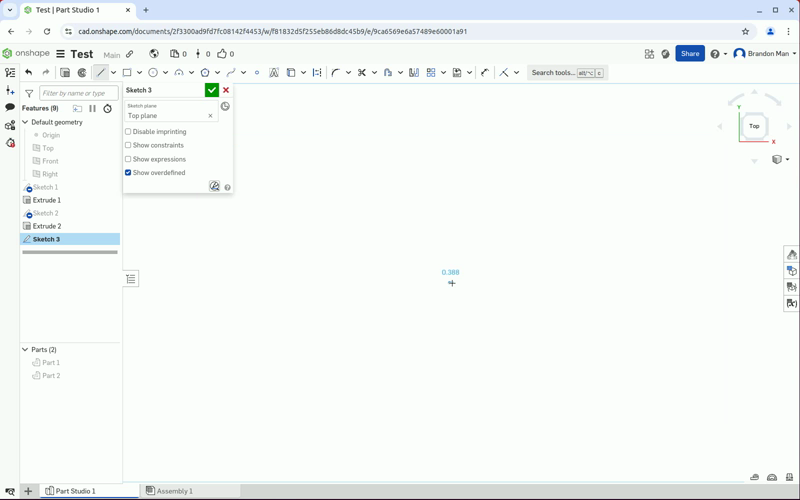
scroll(6)
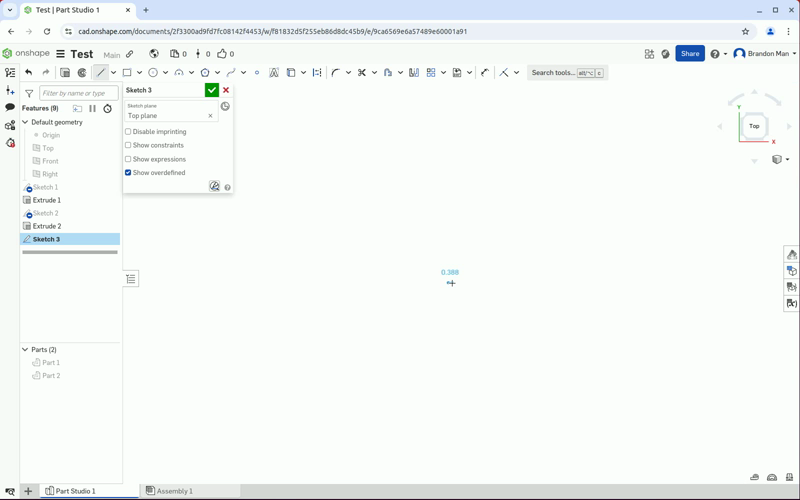
scroll(6)
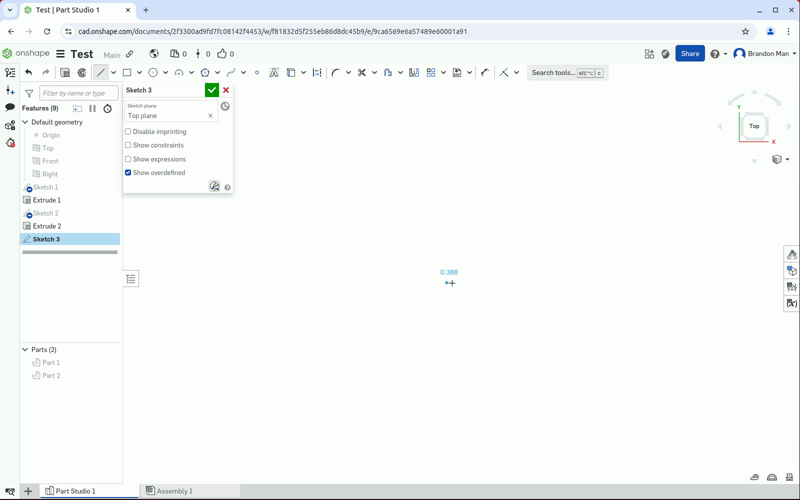
scroll(6)
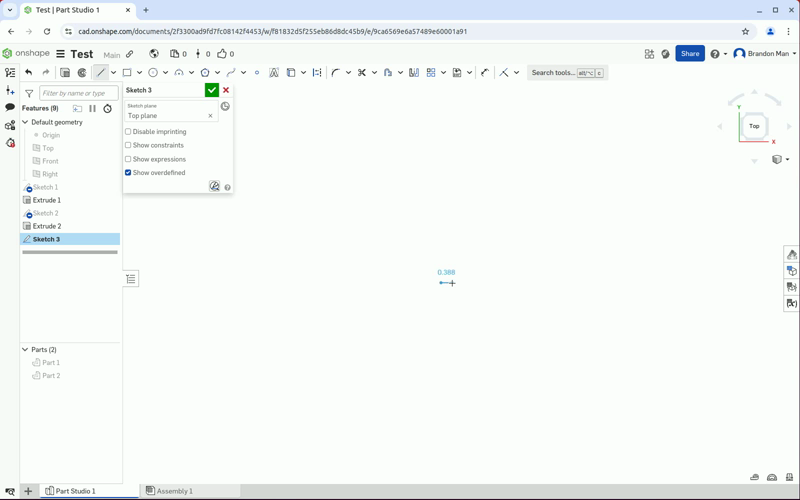
scroll(6)
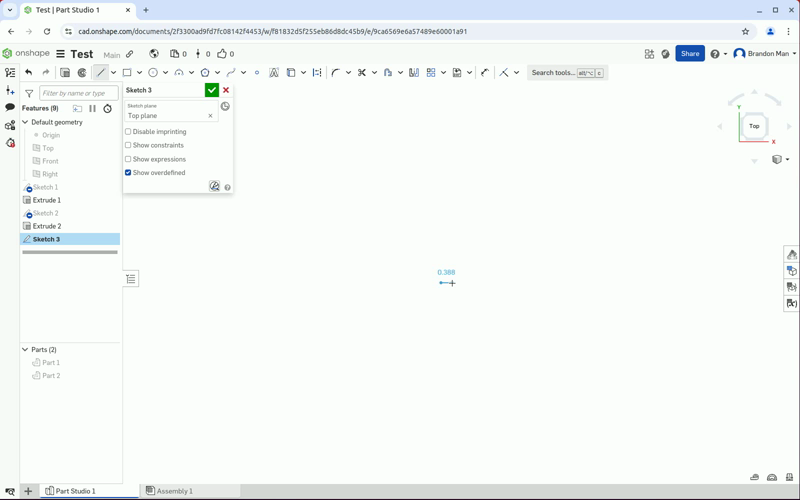
scroll(6)
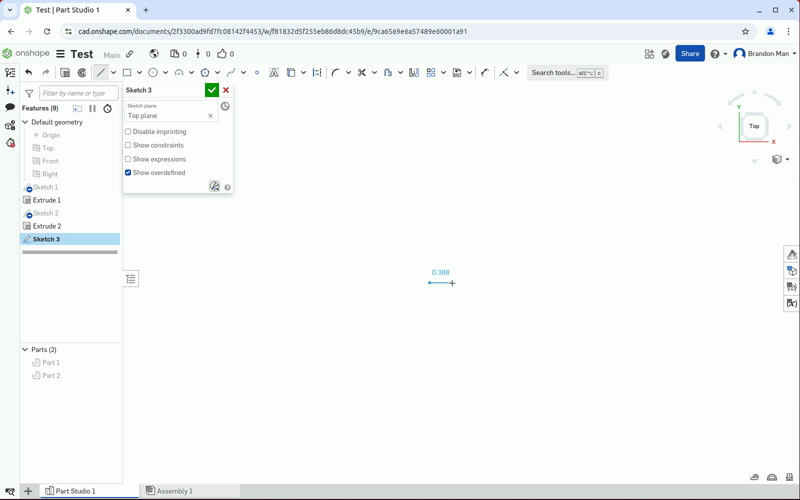
click(452, 282)
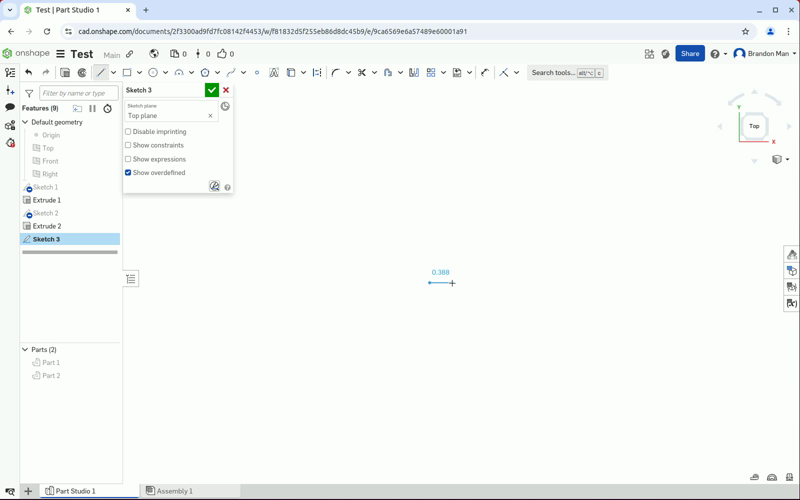
scroll(-6)
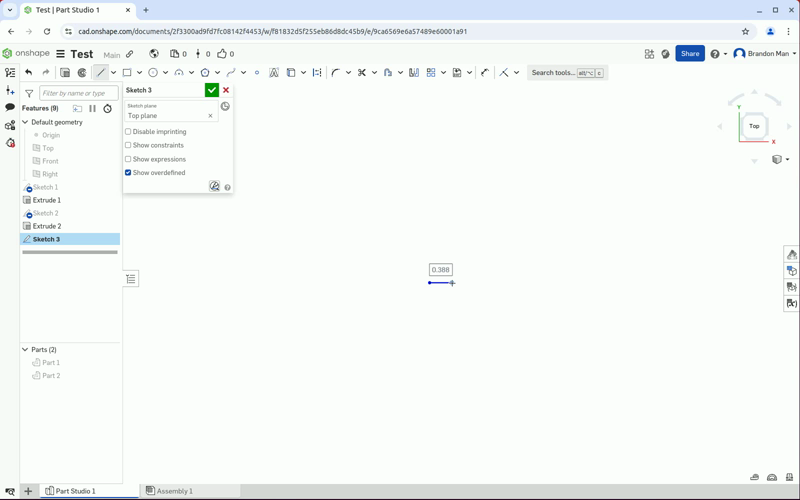
scroll(-6)
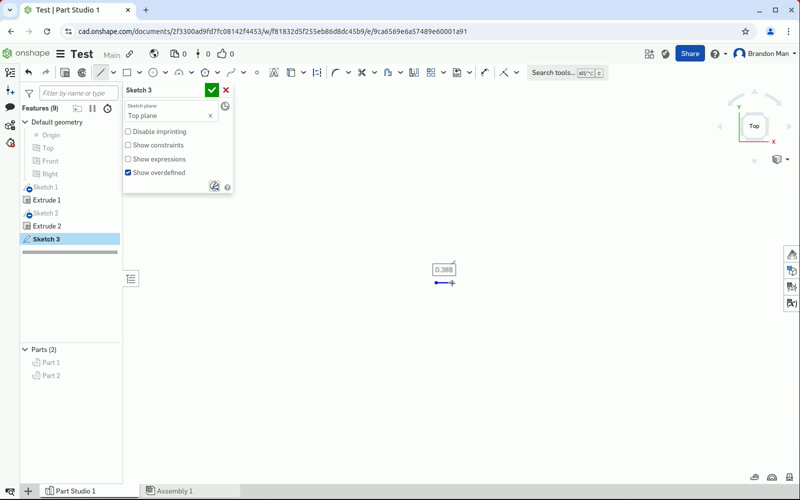
scroll(-6)
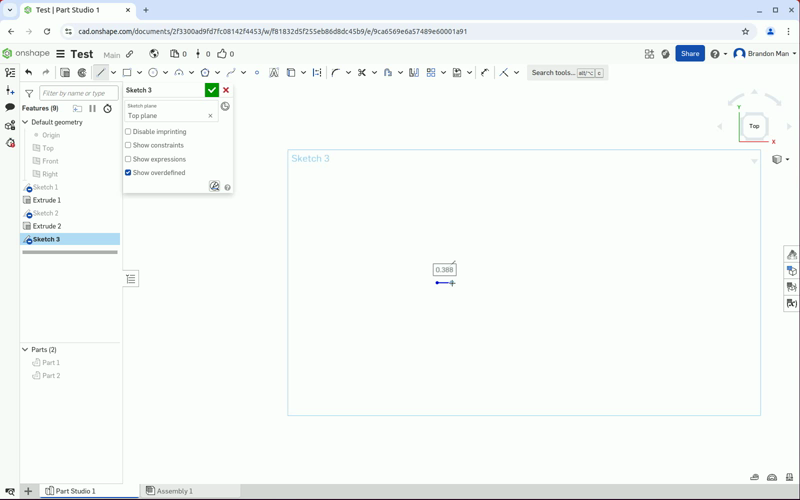
scroll(-6)
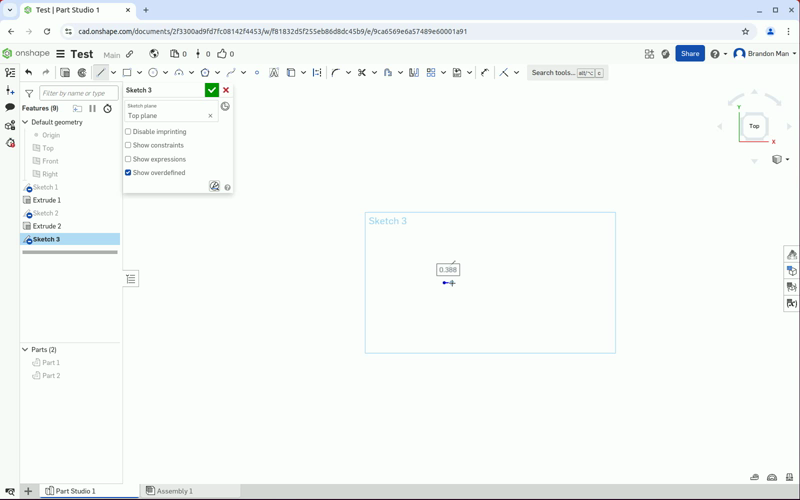
scroll(-6)
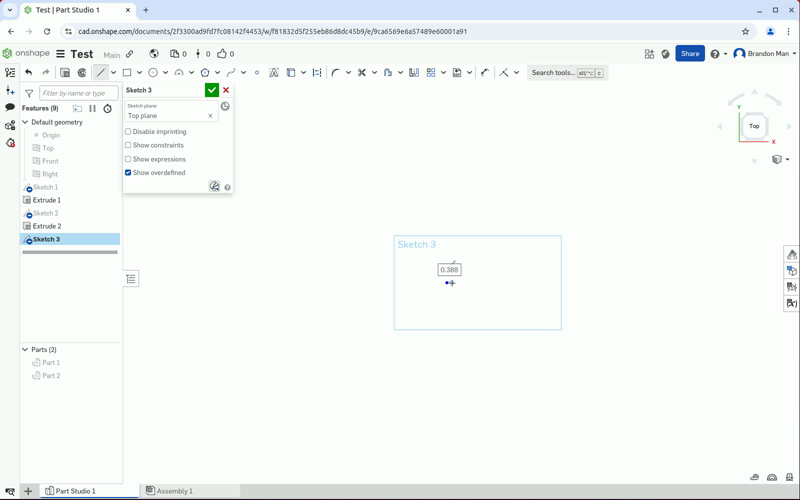
scroll(-6)
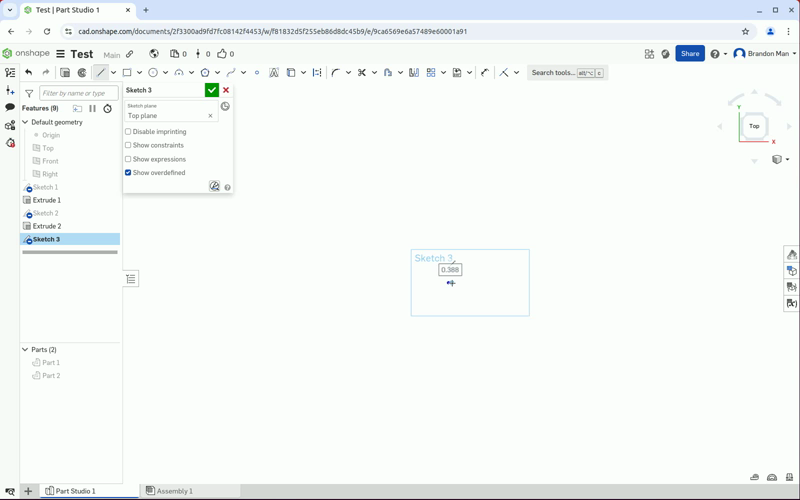
scroll(-6)
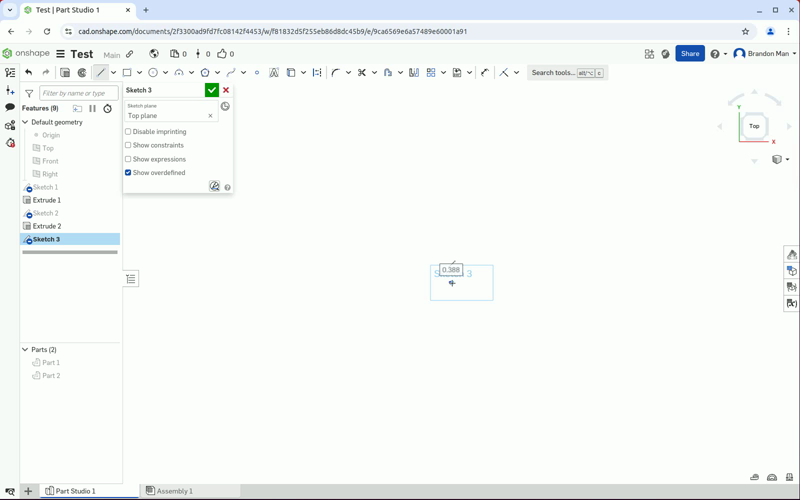
key_up(shift)
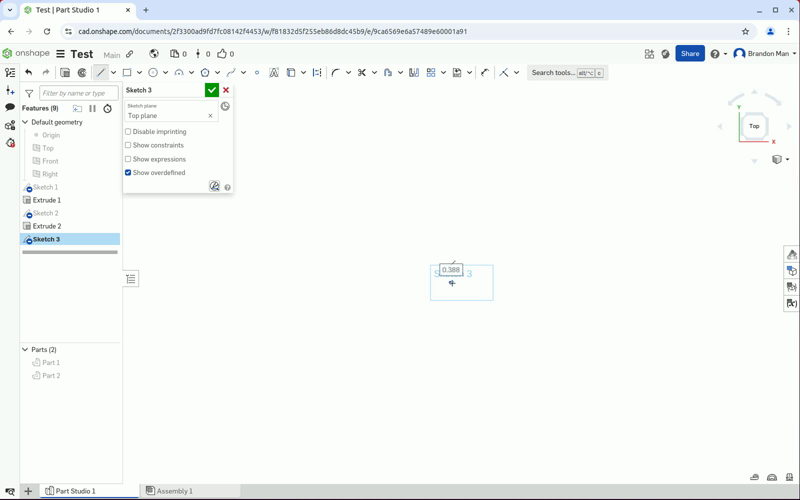
key_down(shift)
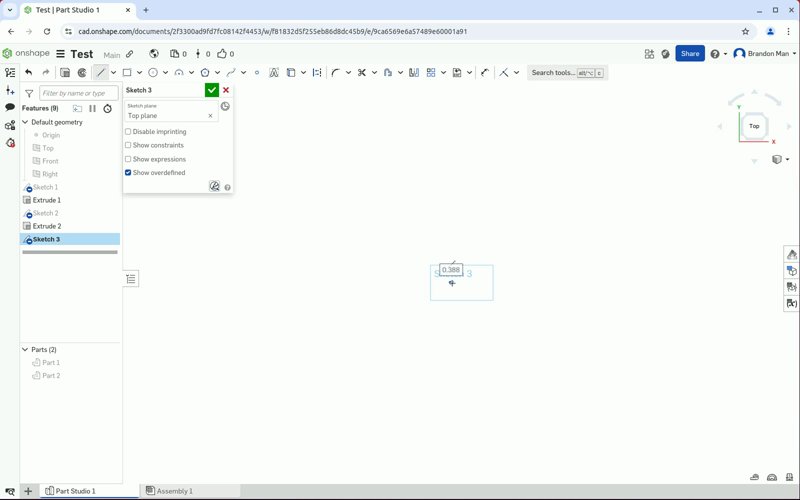
mouse_move(482, 282)
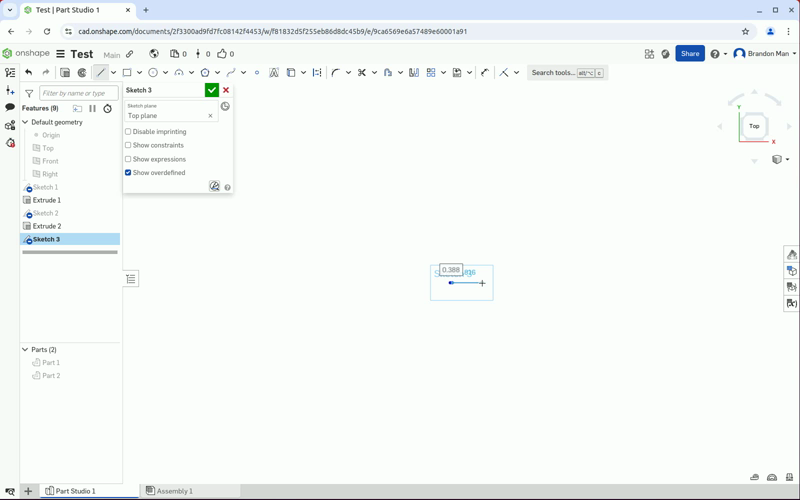
mouse_move(452, 269)
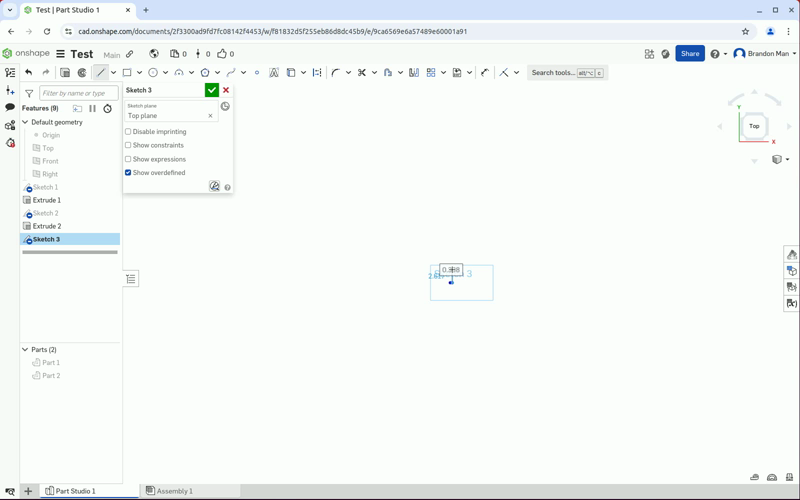
click(452, 269)
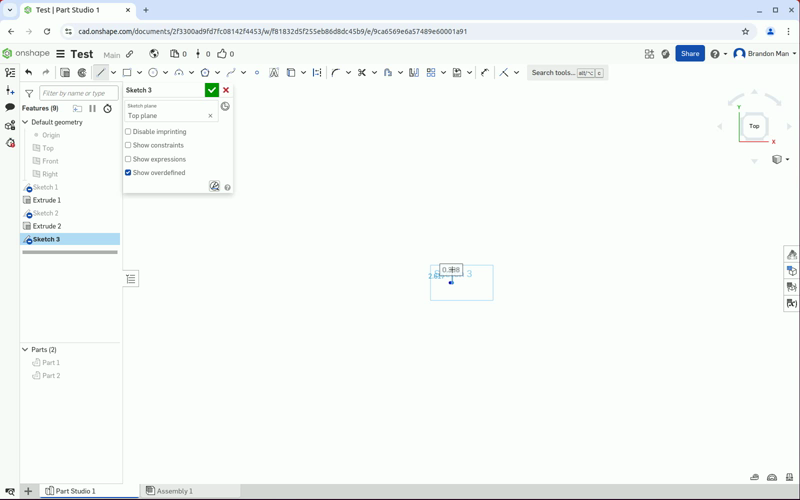
key_up(shift)
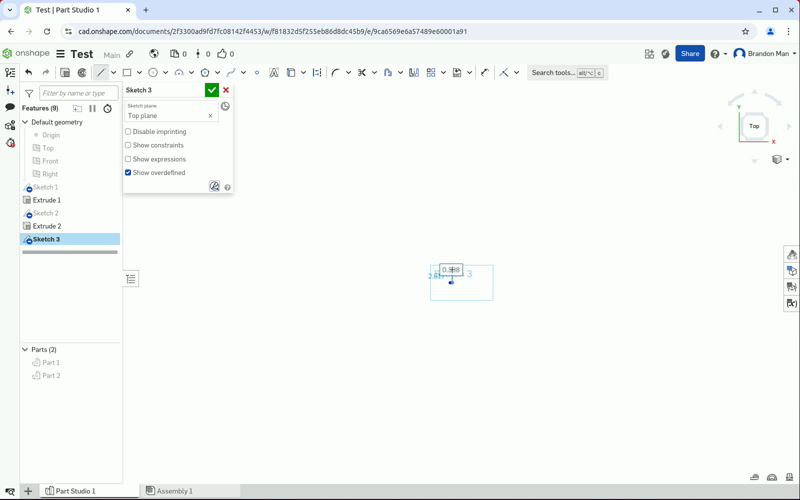
key_down(shift)
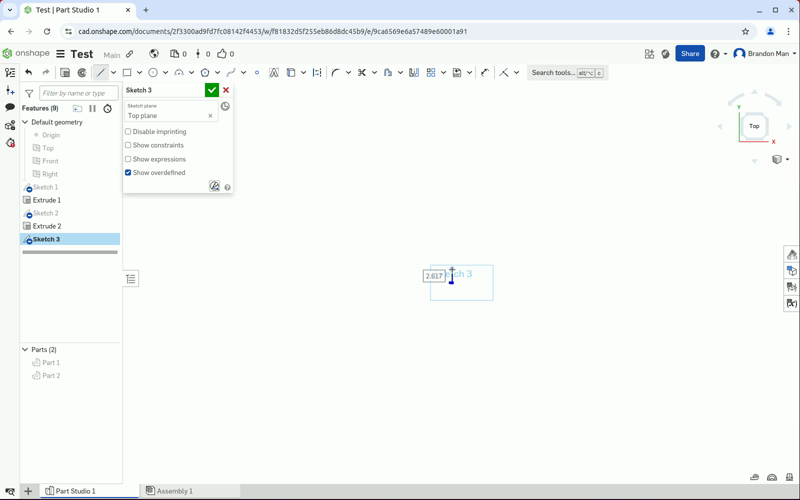
mouse_move(482, 269)
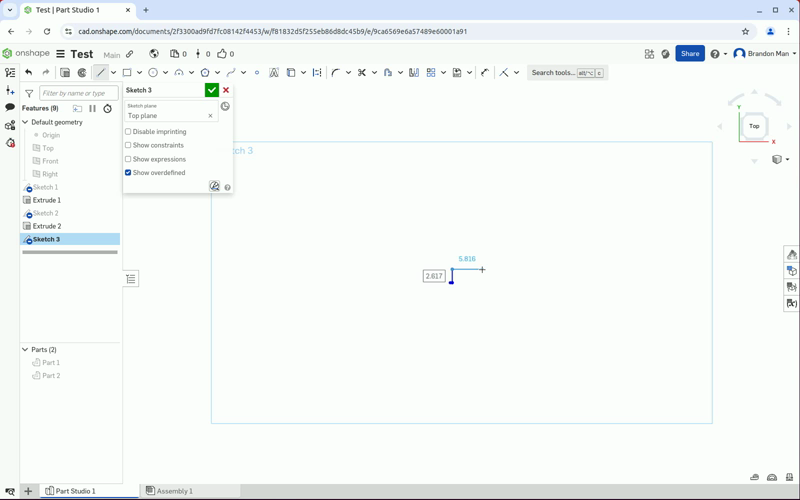
mouse_move(450, 269)
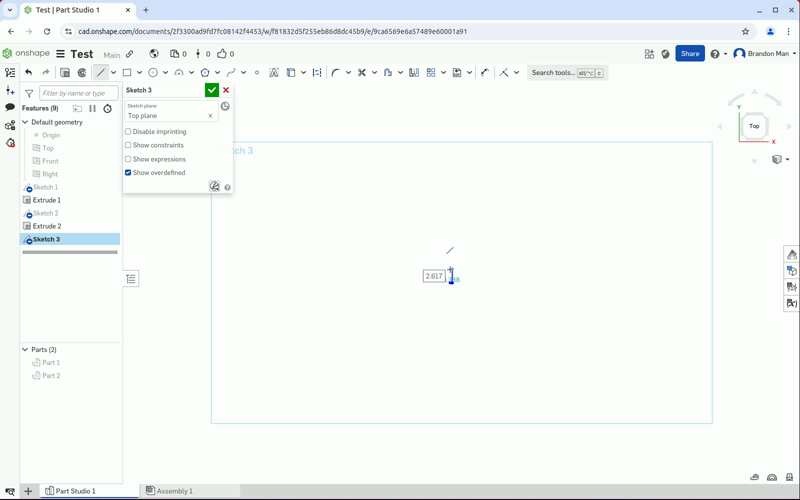
scroll(6)
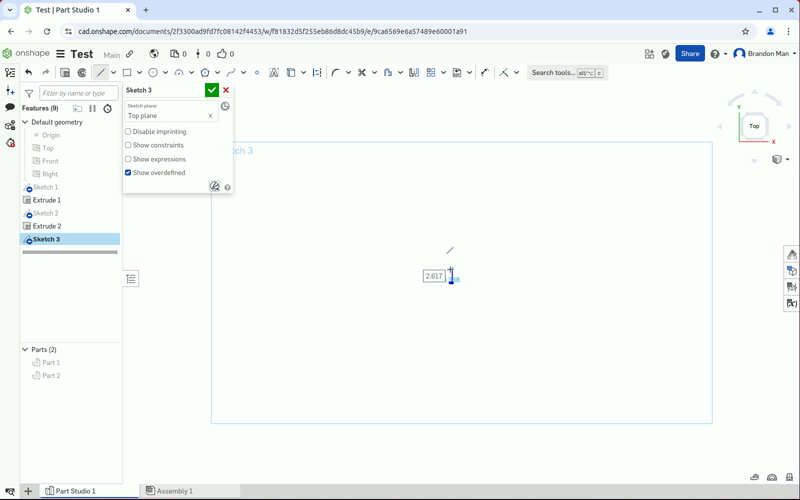
scroll(6)
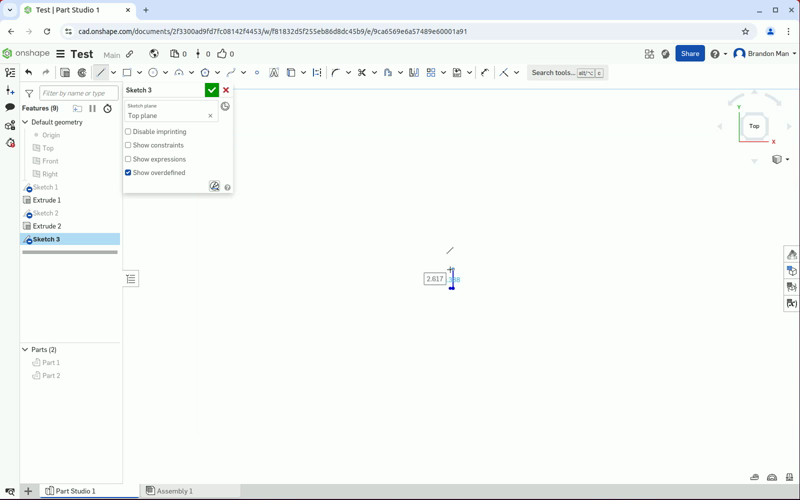
scroll(6)
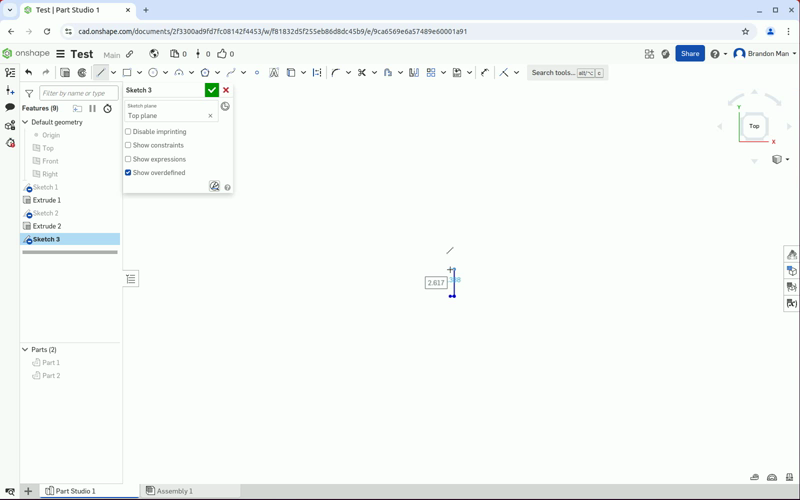
scroll(6)
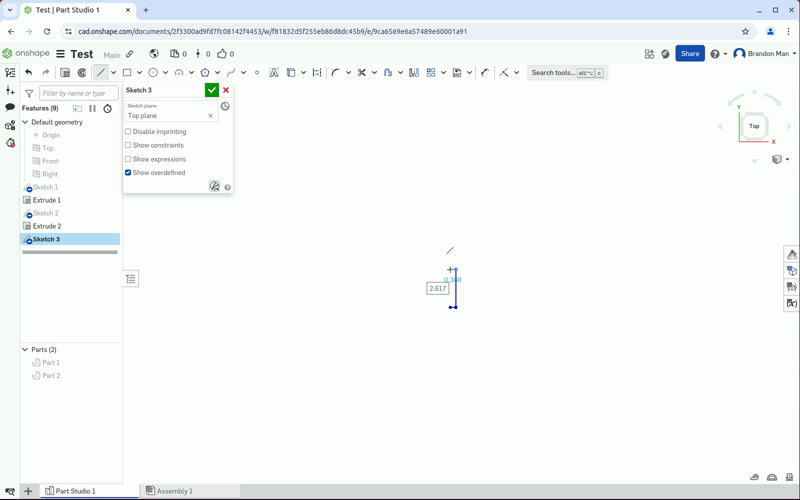
scroll(6)
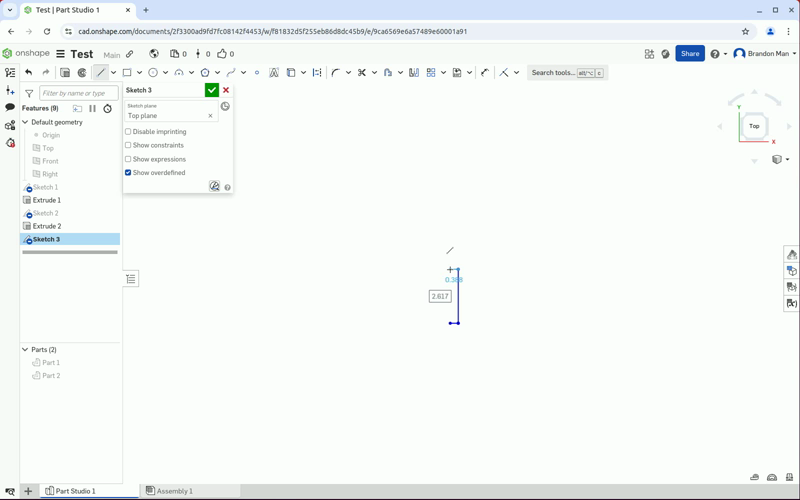
scroll(6)
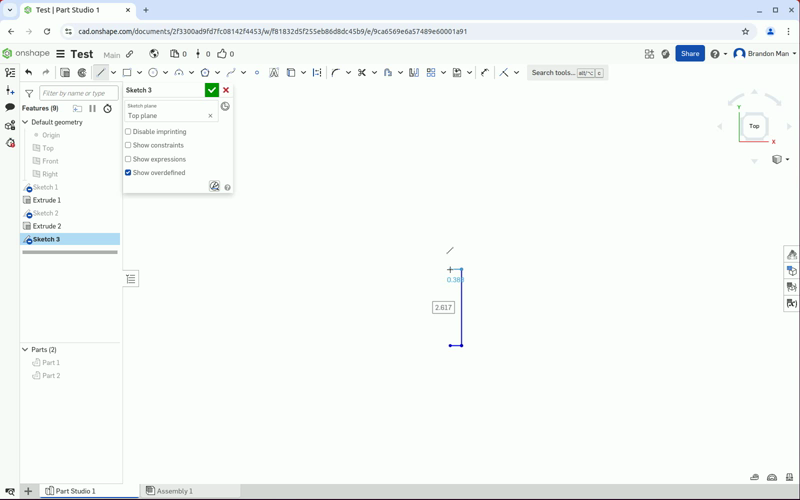
scroll(6)
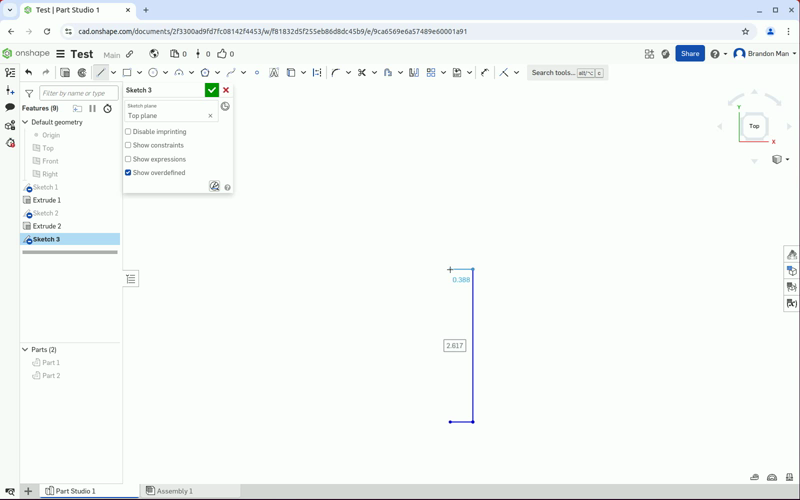
click(450, 269)
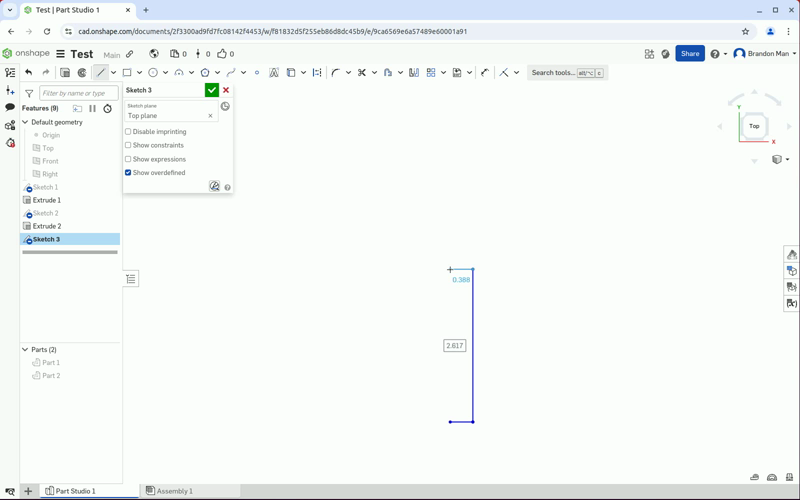
scroll(-6)
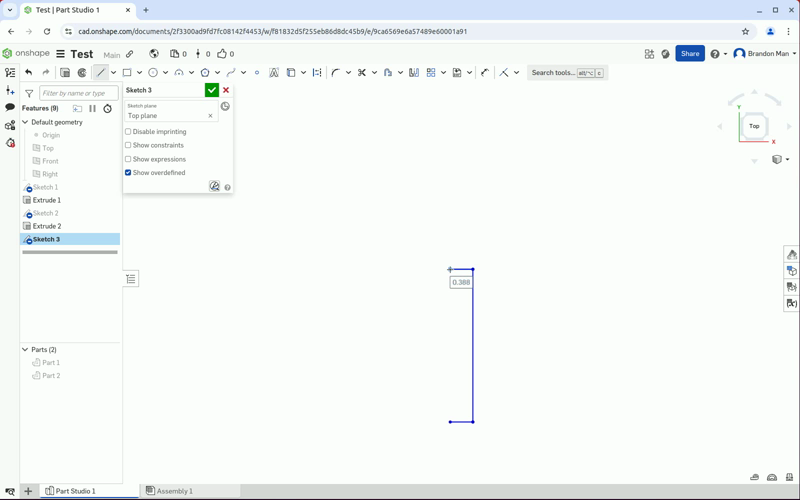
scroll(-6)
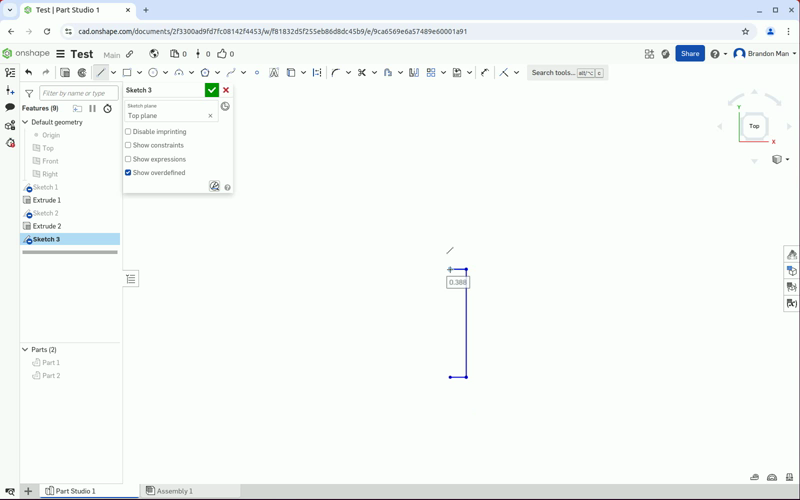
scroll(-6)
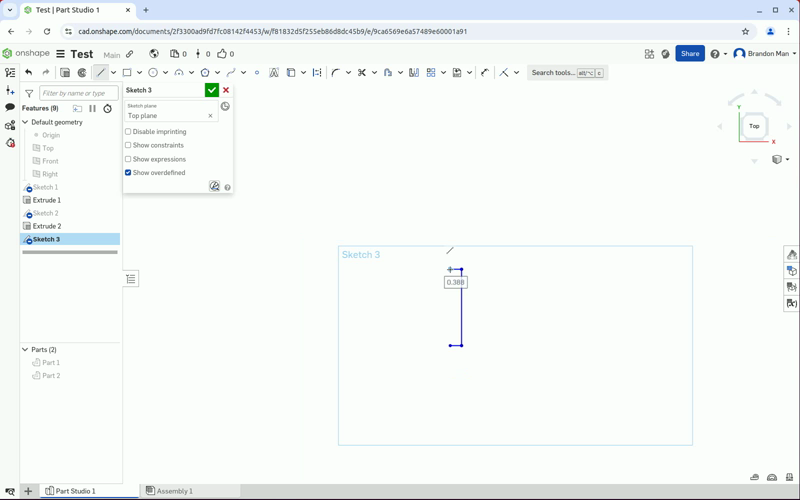
scroll(-6)
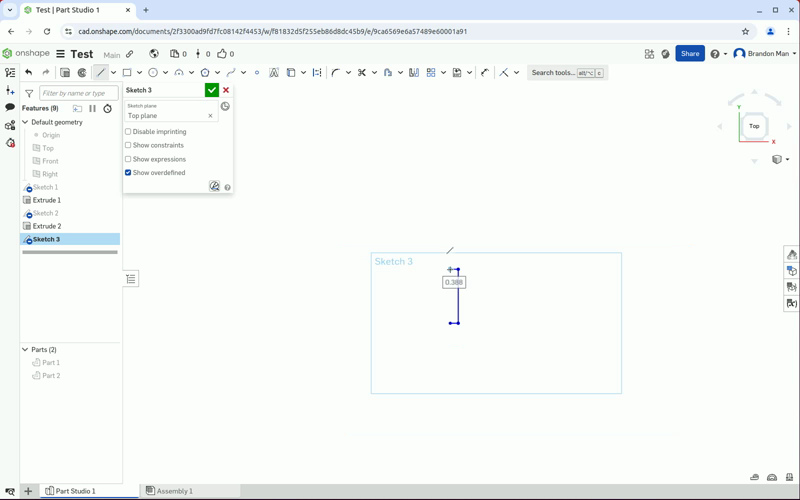
scroll(-6)
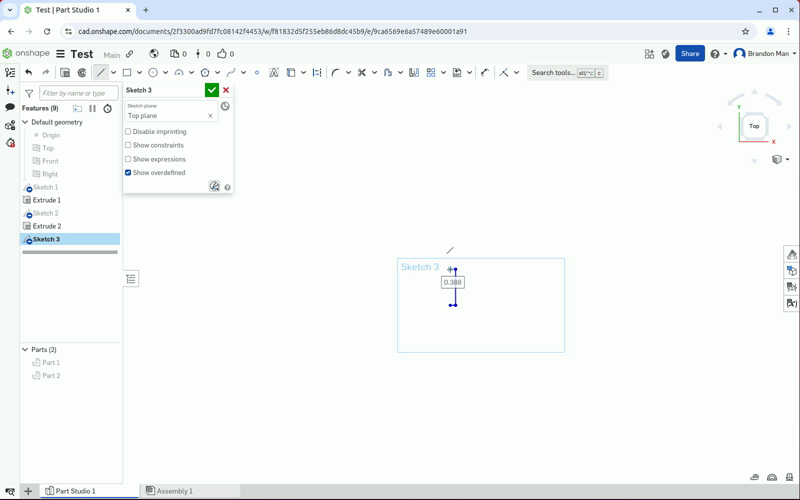
scroll(-6)
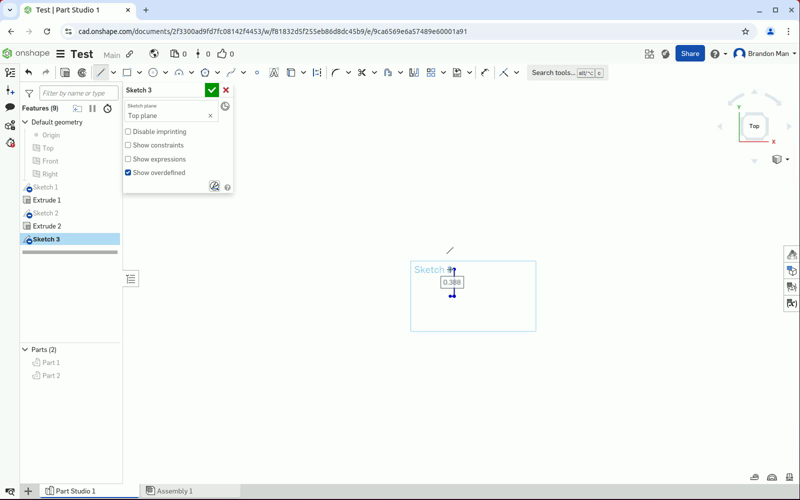
scroll(-6)
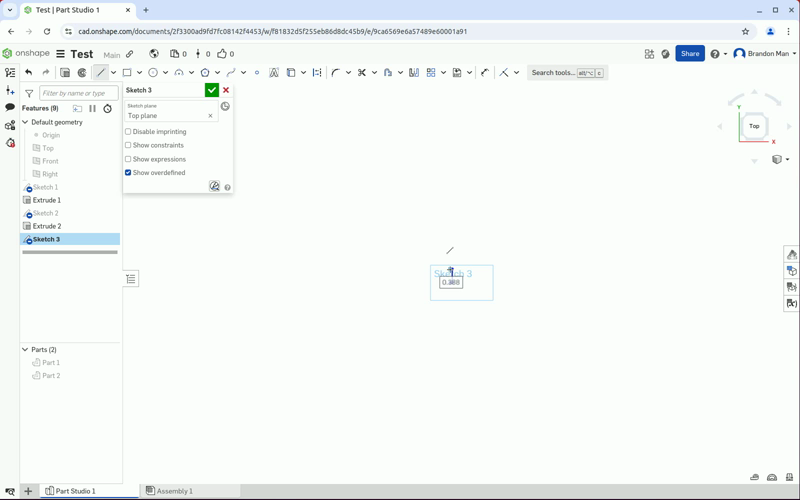
key_up(shift)
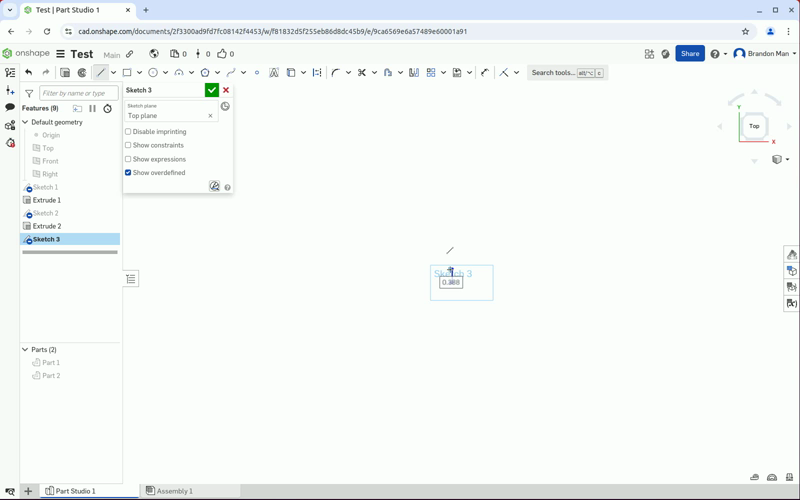
mouse_move(480, 269)
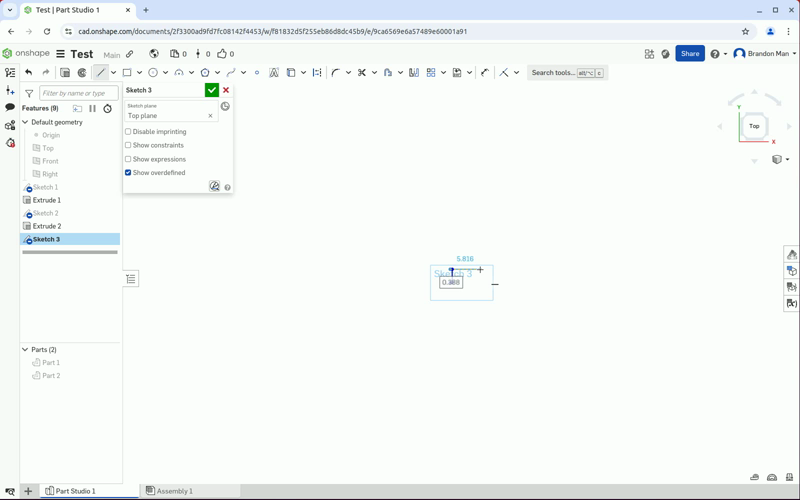
key_down(shift)
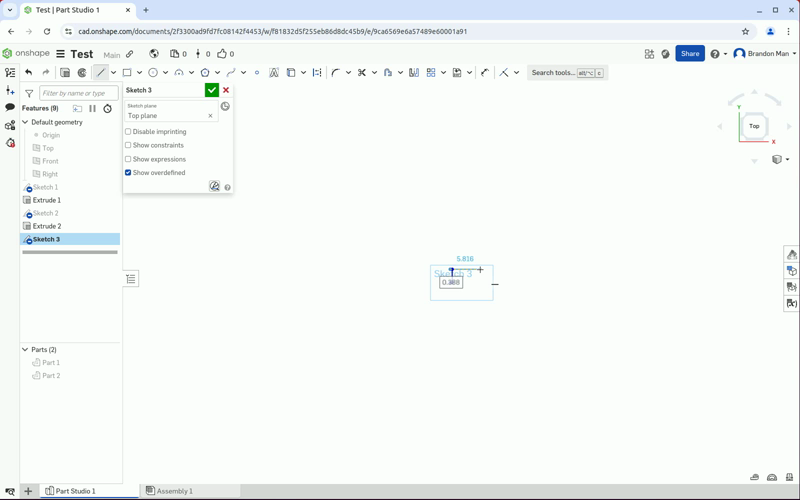
mouse_move(450, 282)
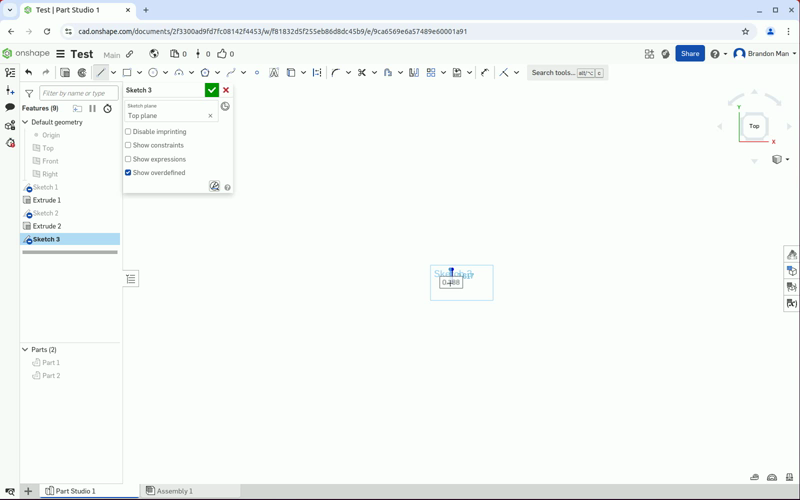
scroll(6)
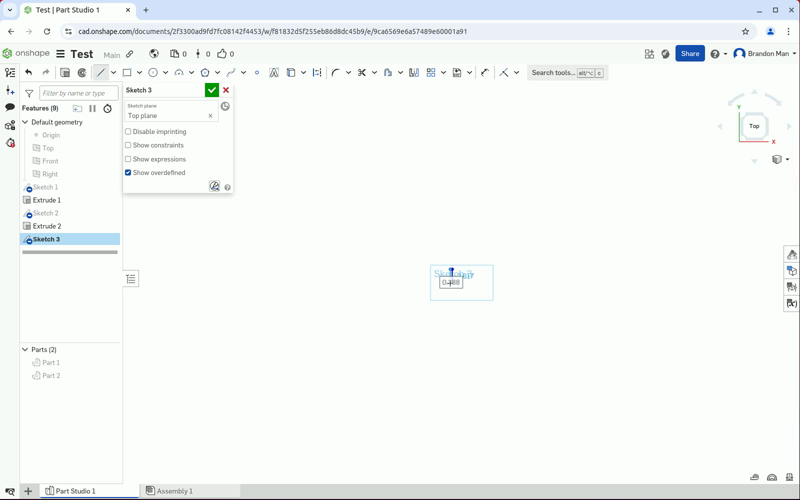
scroll(6)
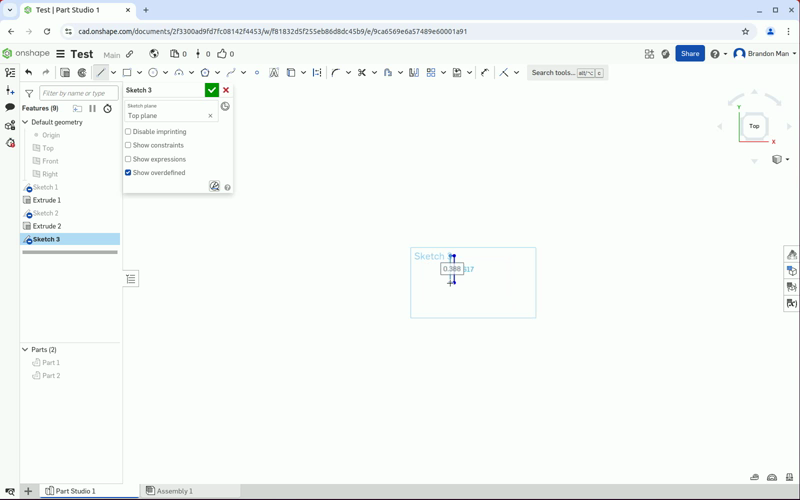
scroll(6)
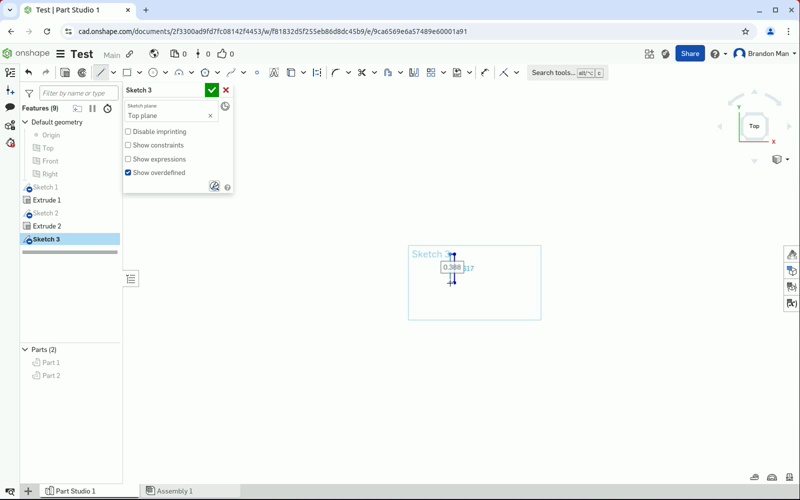
scroll(6)
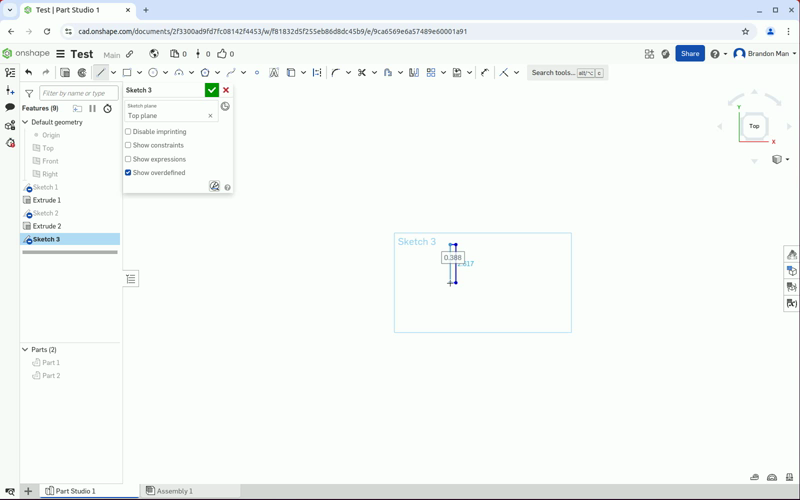
scroll(6)
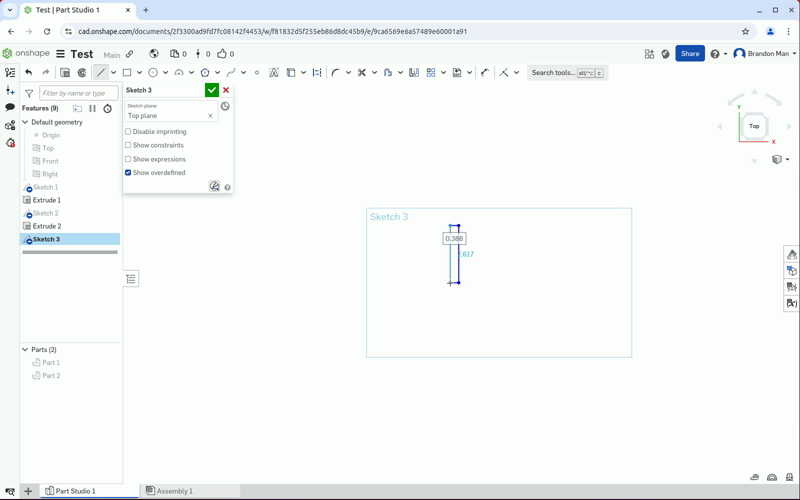
scroll(6)
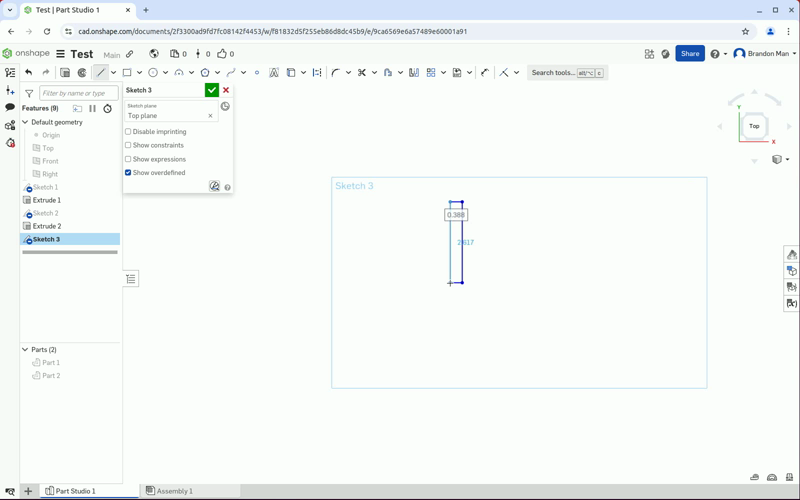
scroll(6)
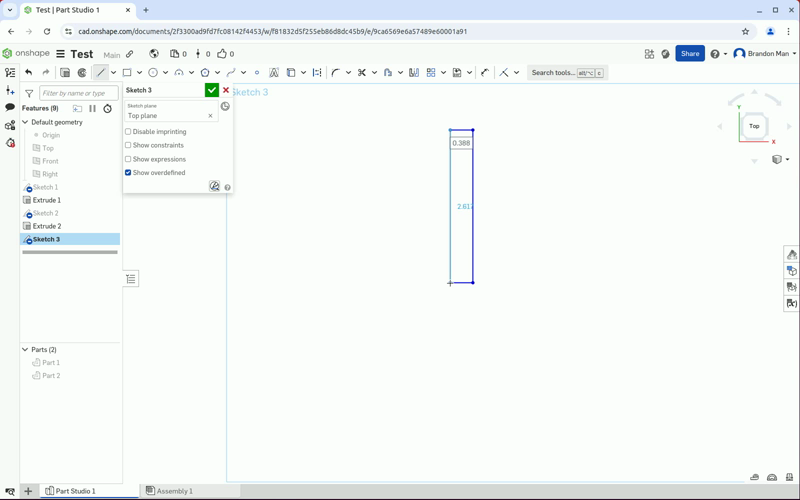
key_up(shift)
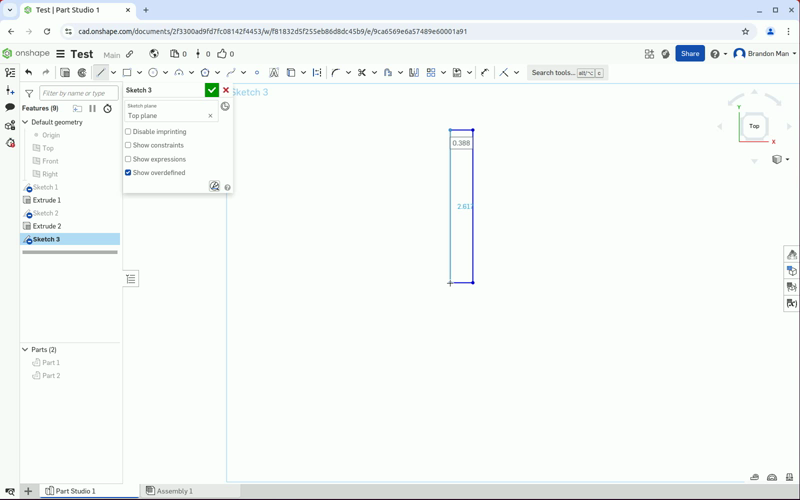
click(450, 282)
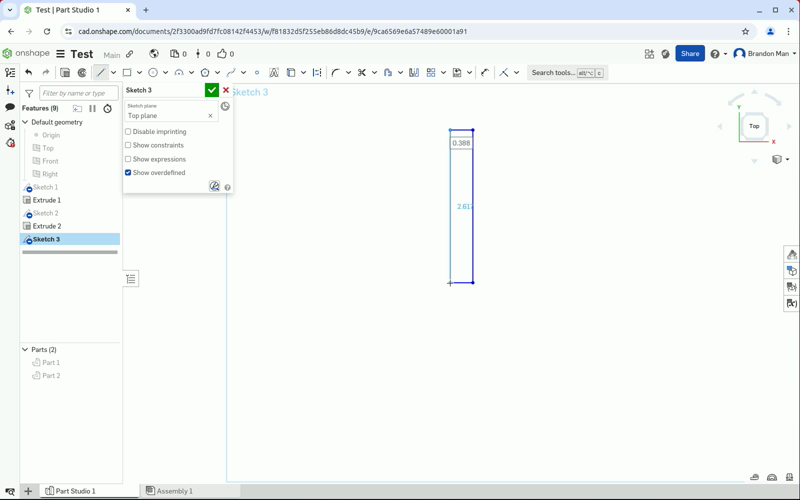
scroll(-6)
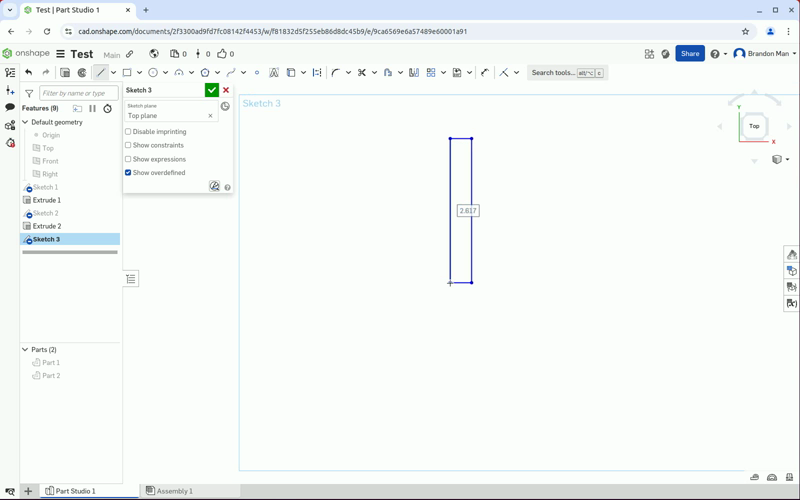
scroll(-6)
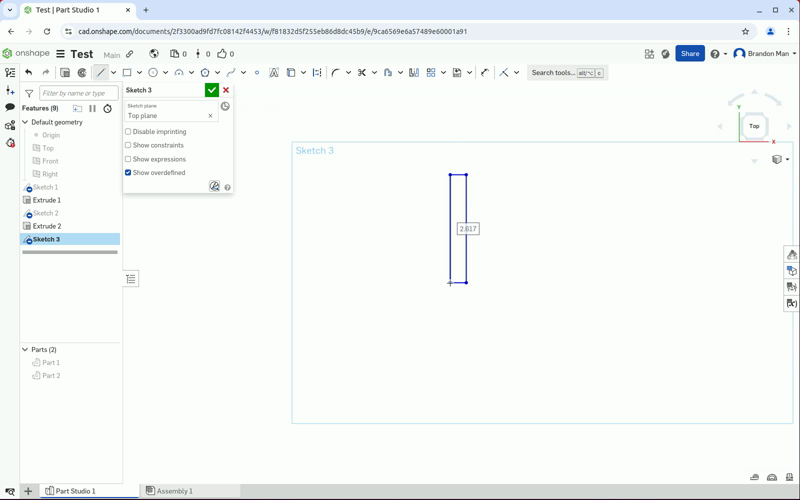
scroll(-6)
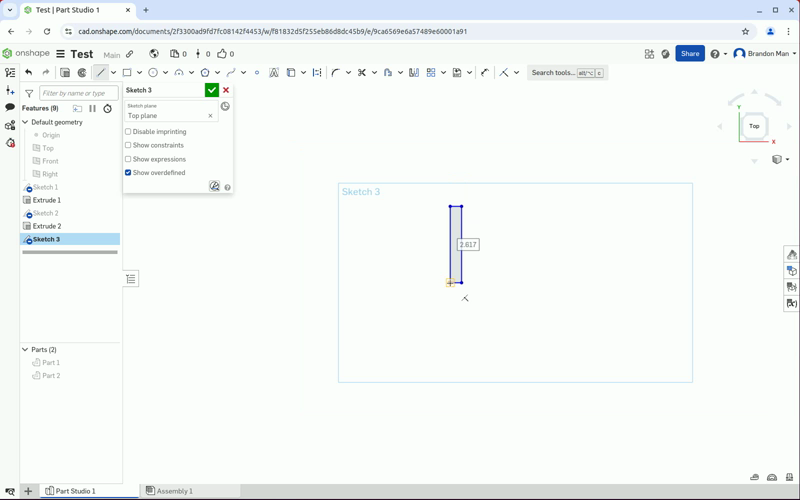
scroll(-6)
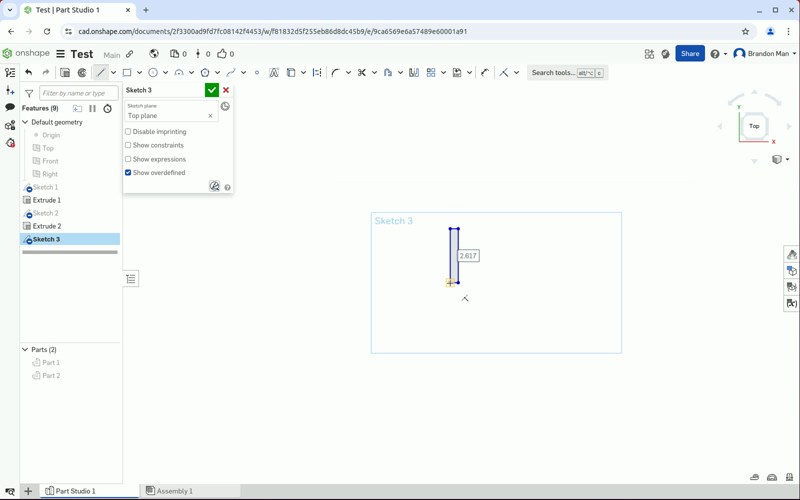
scroll(-6)
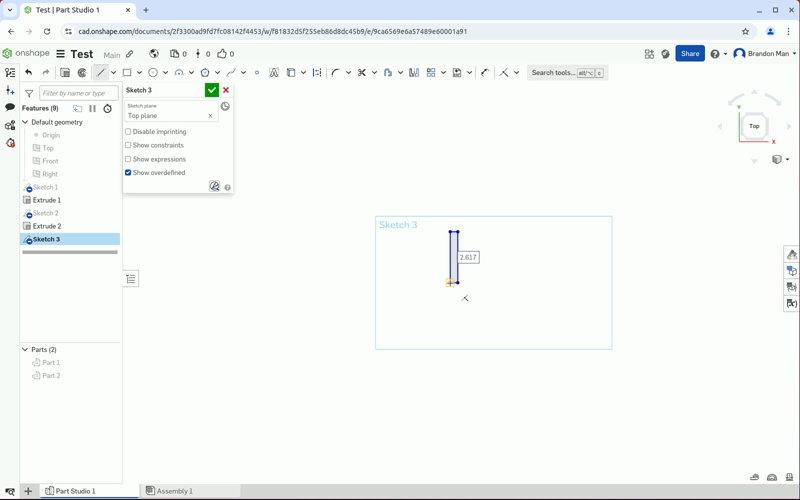
scroll(-6)
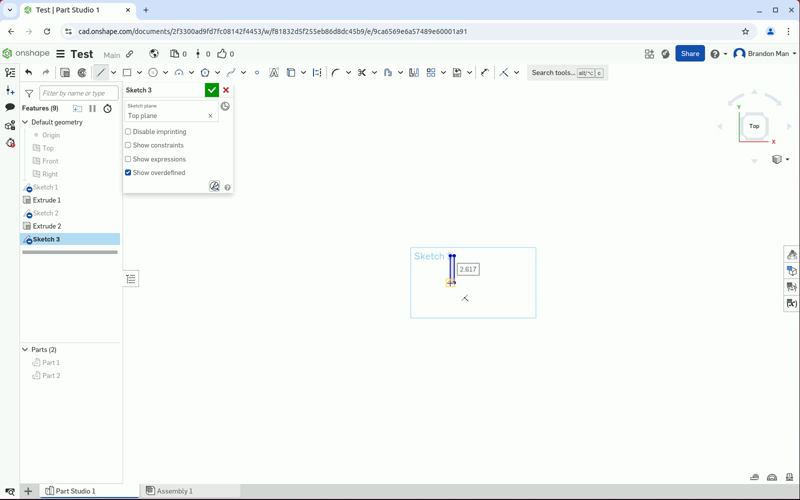
scroll(-6)
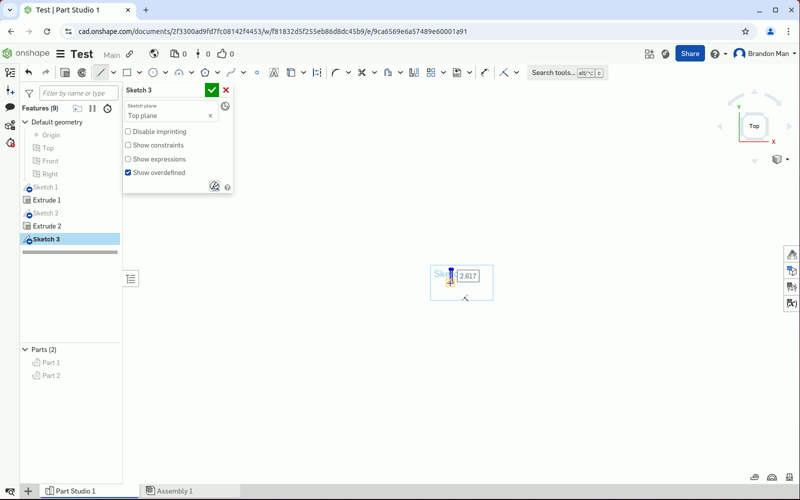
key(esc)
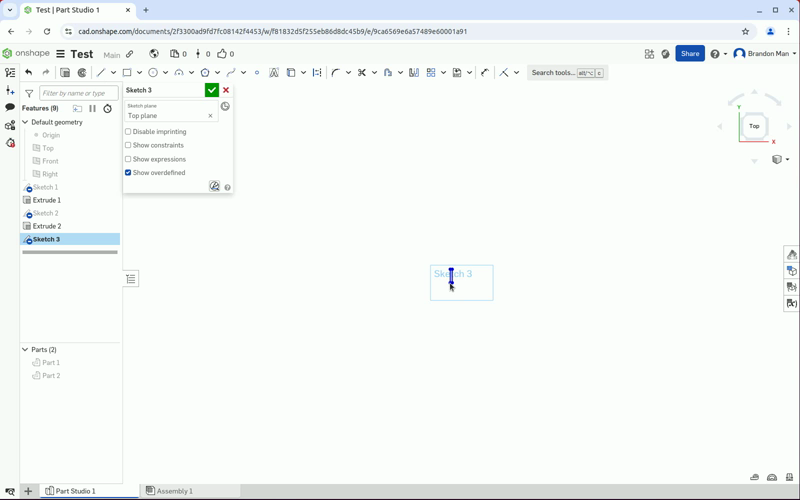
mouse_move(450, 281)
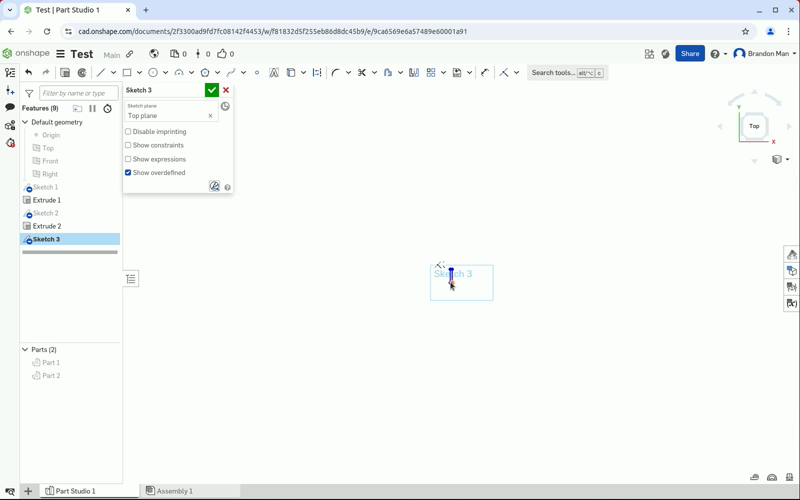
scroll(6)
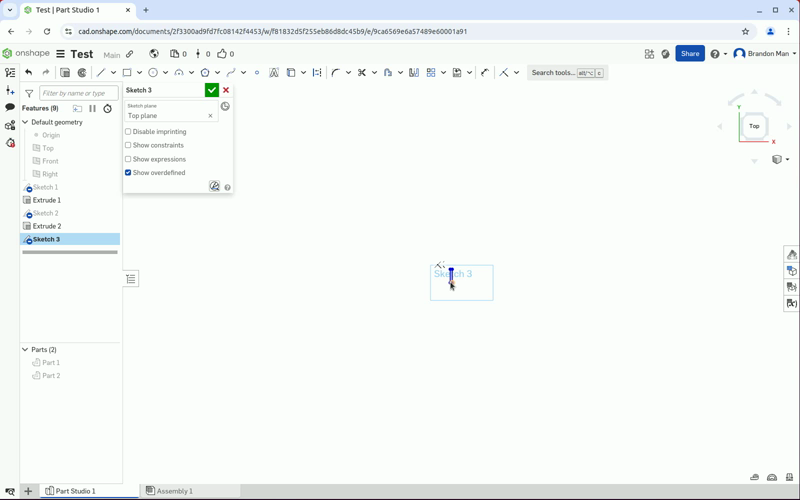
scroll(6)
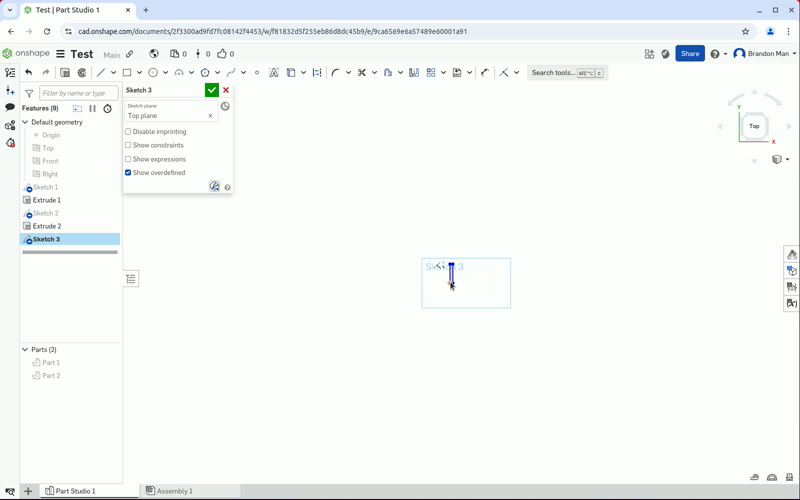
scroll(6)
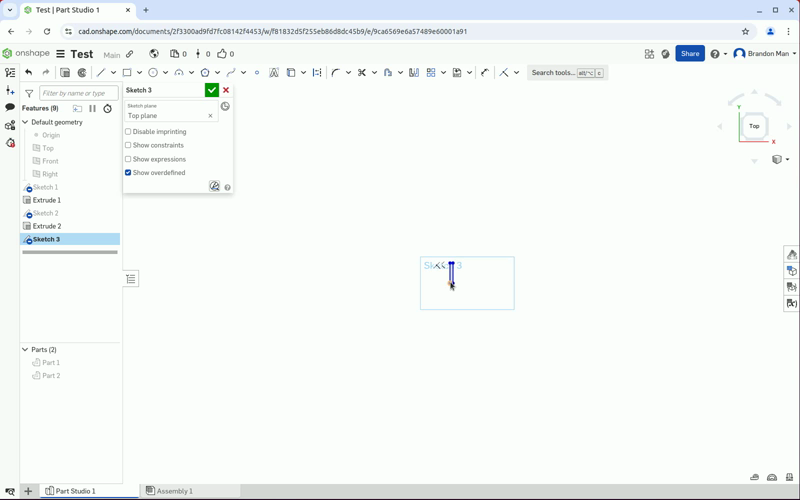
scroll(6)
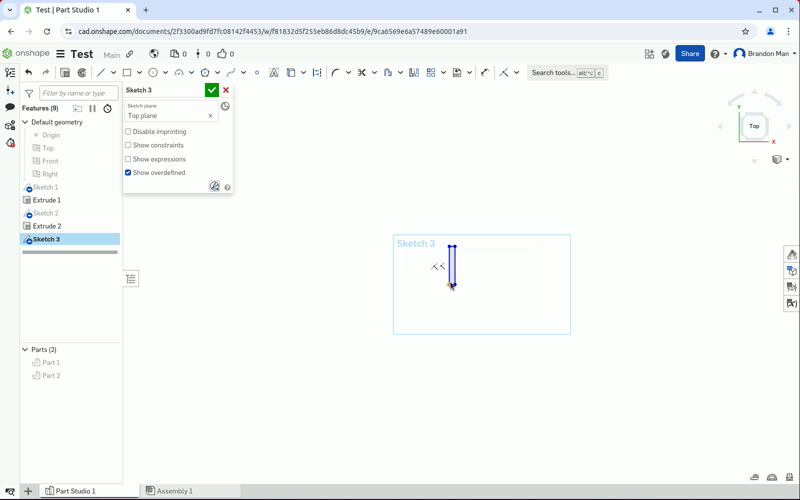
scroll(6)
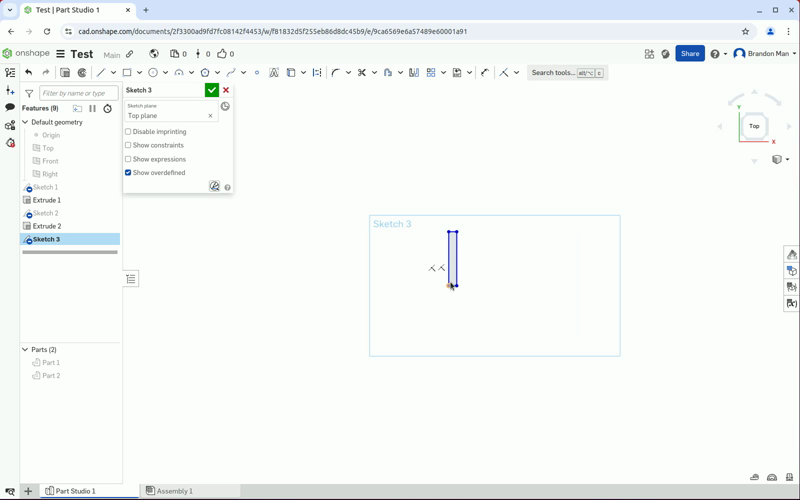
scroll(6)
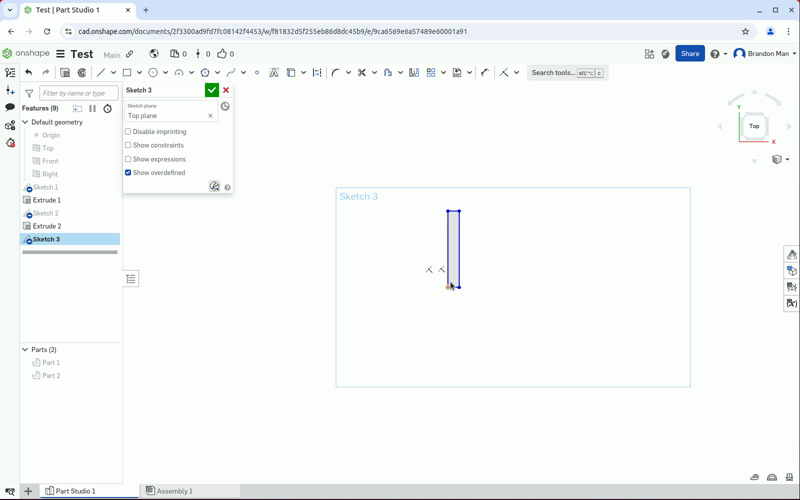
scroll(6)
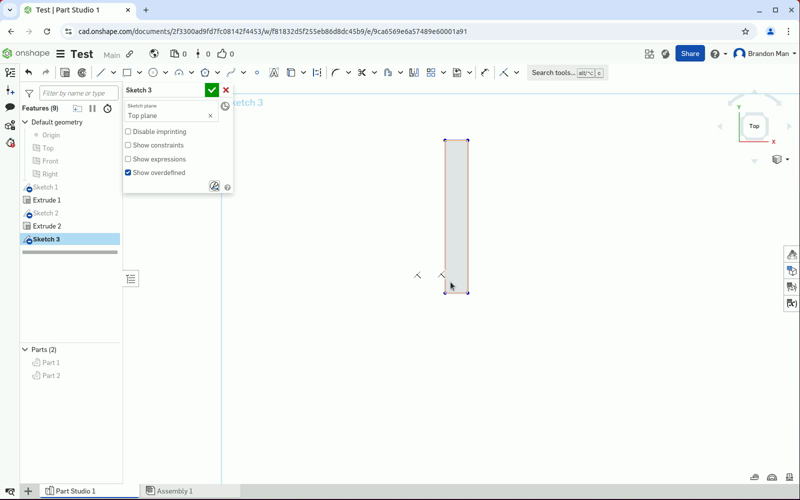
click(450, 281)
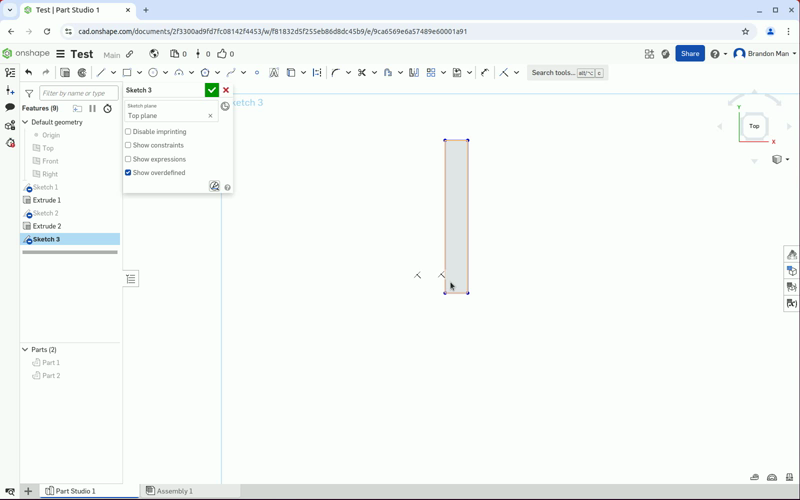
scroll(-6)
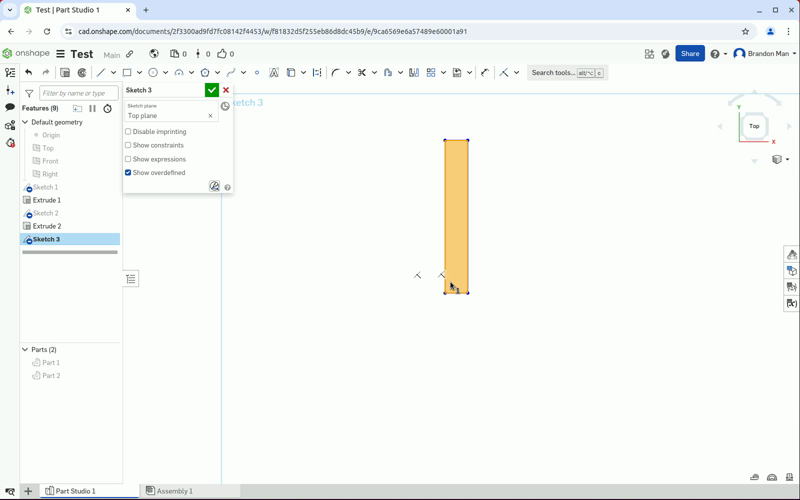
scroll(-6)
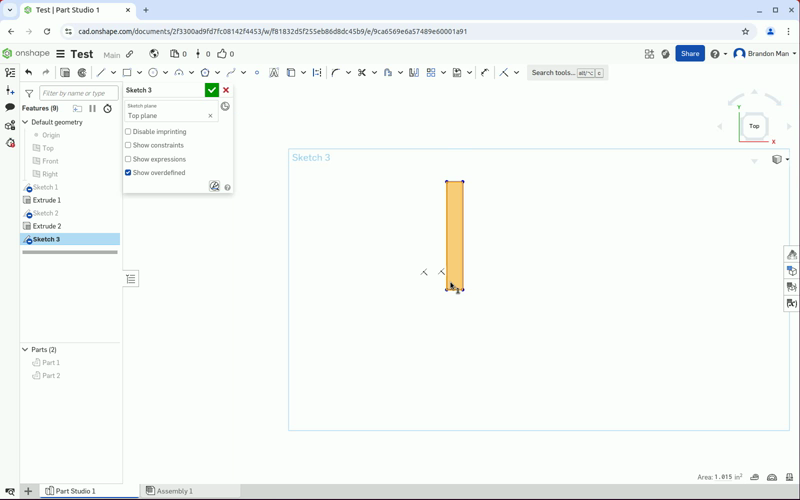
scroll(-6)
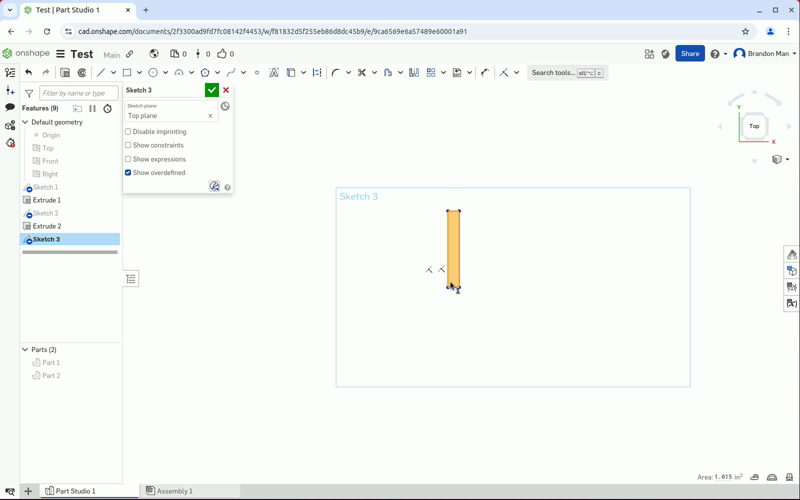
scroll(-6)
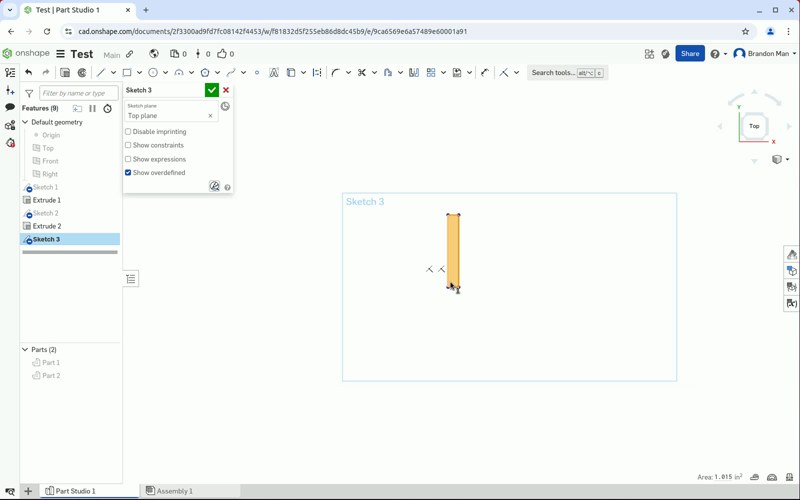
scroll(-6)
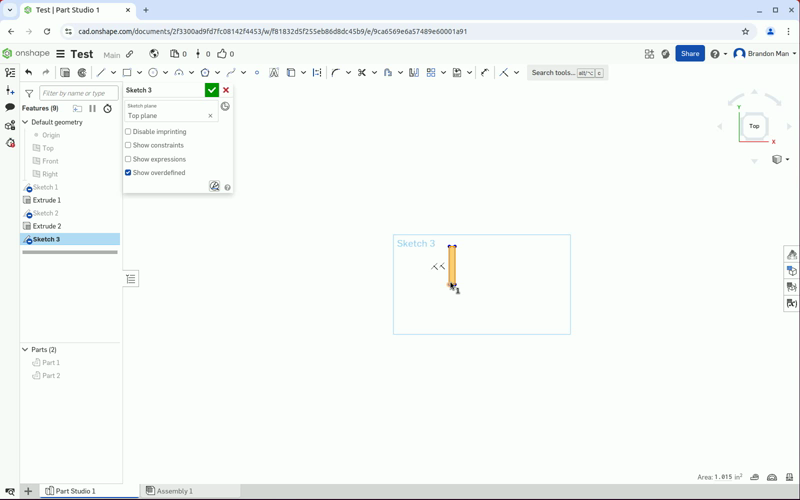
scroll(-6)
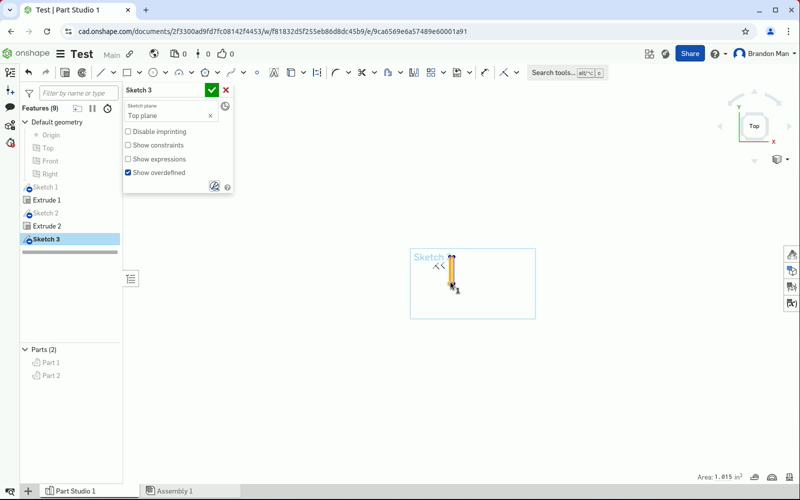
scroll(-6)
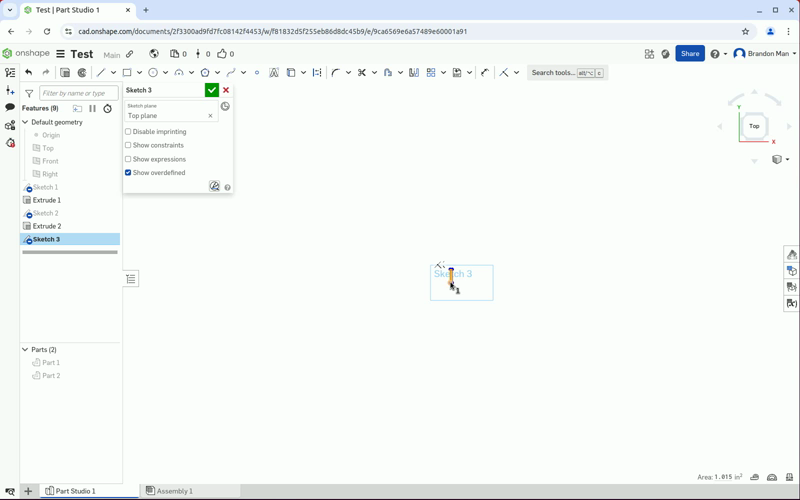
mouse_move(73, 352)
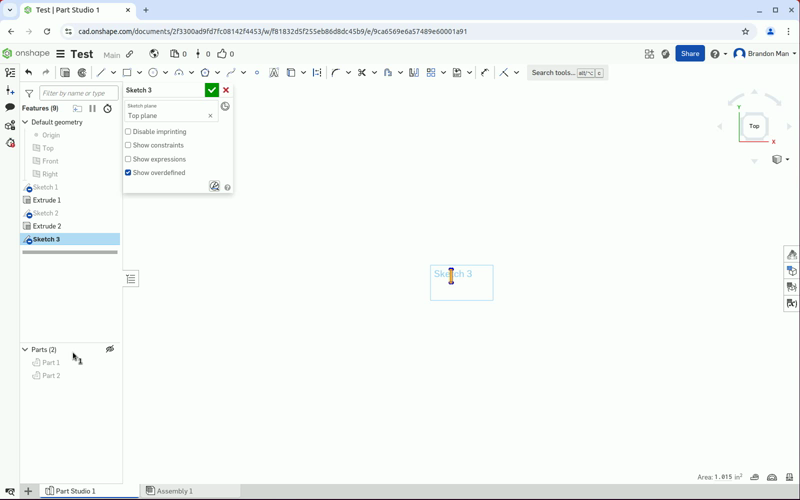
key(shift+y)
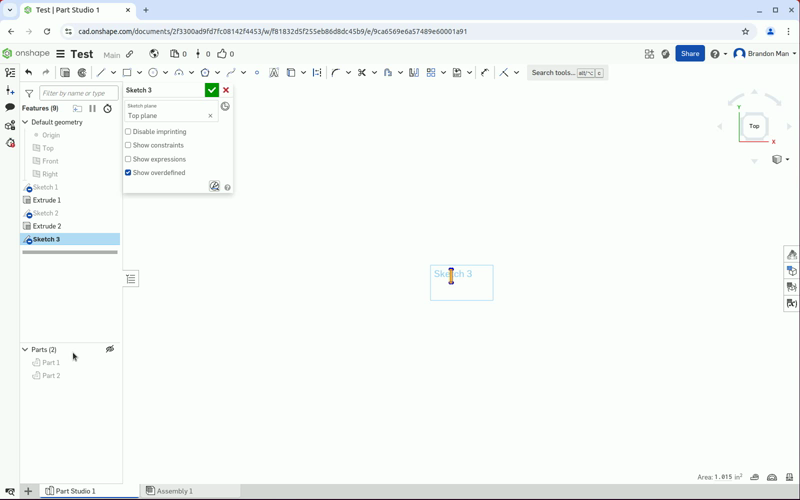
key(shift+e)
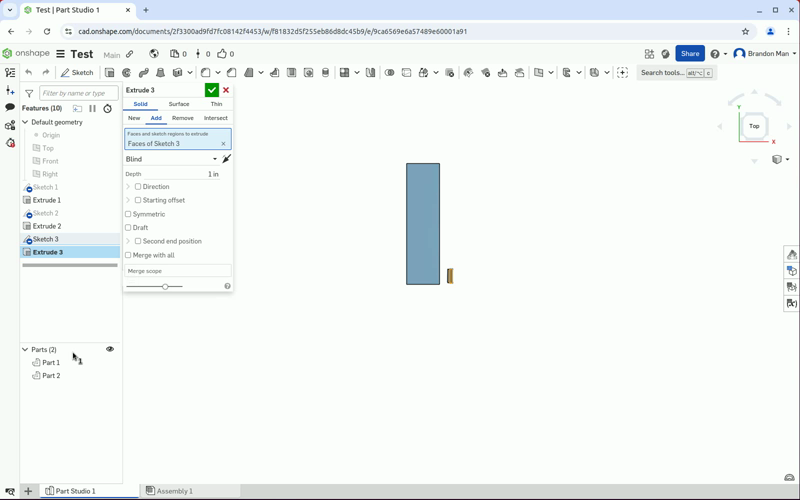
mouse_move(143, 106)
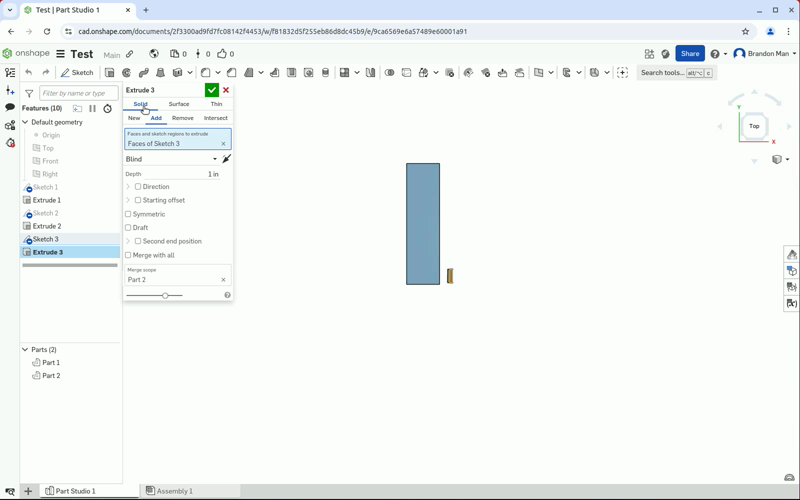
click(143, 106)
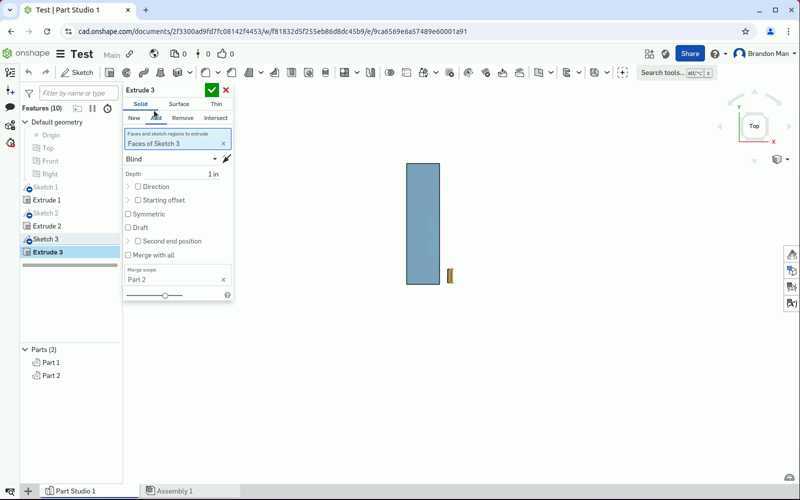
mouse_move(186, 120)
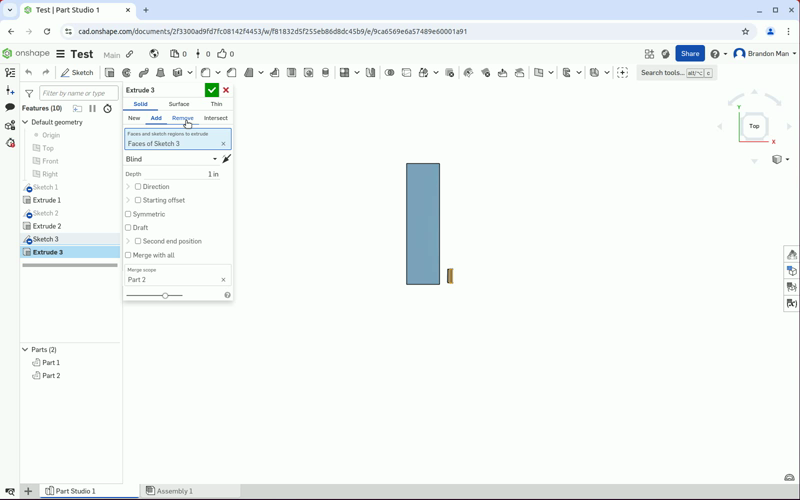
click(186, 120)
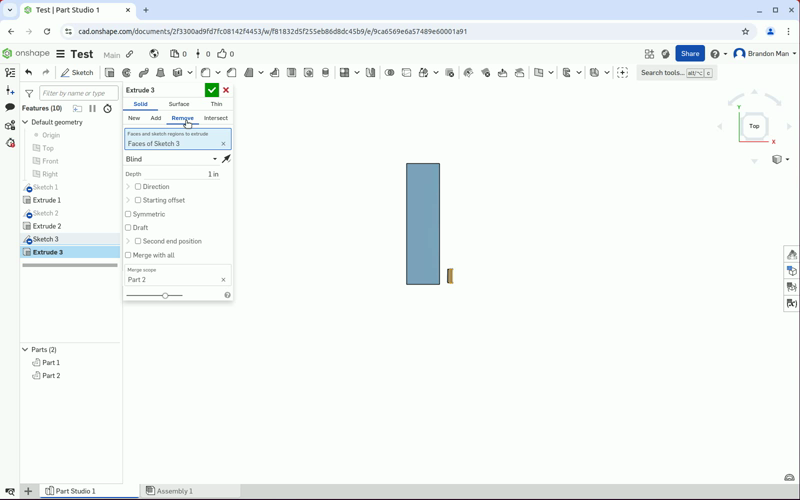
key(tab, 4)
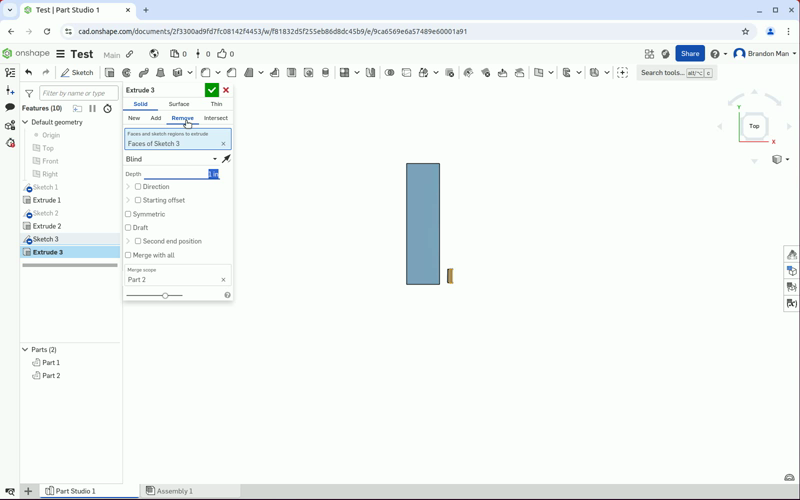
text(0.241)
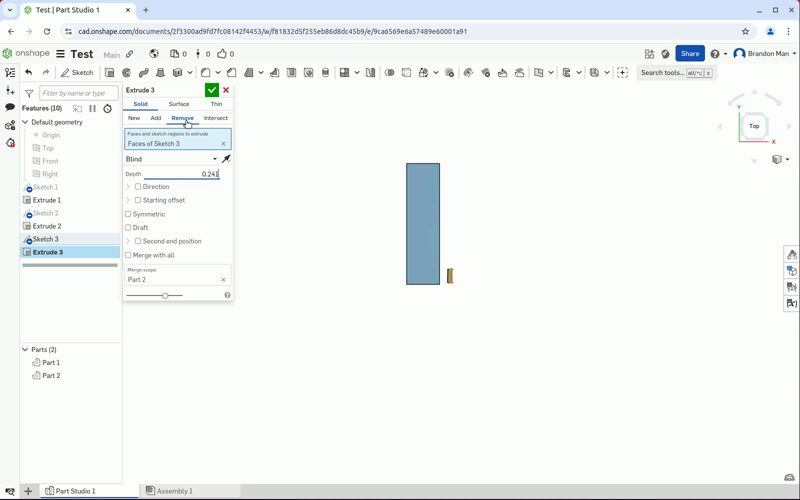
key(tab, 6)
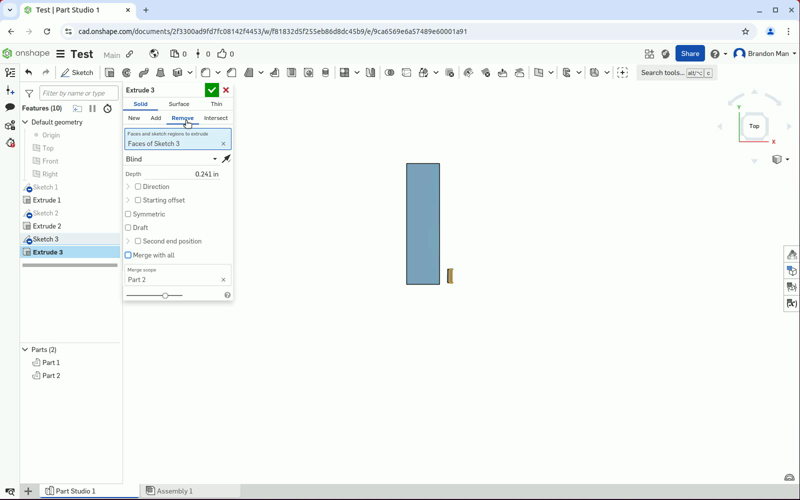
key(space)
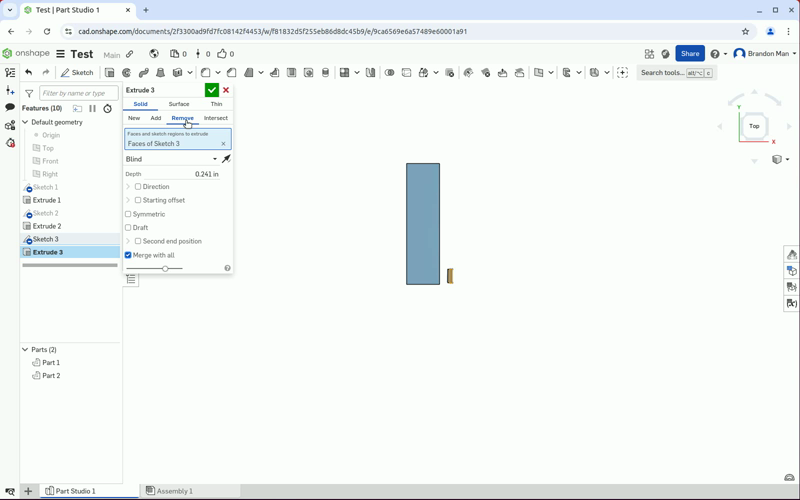
key(enter)
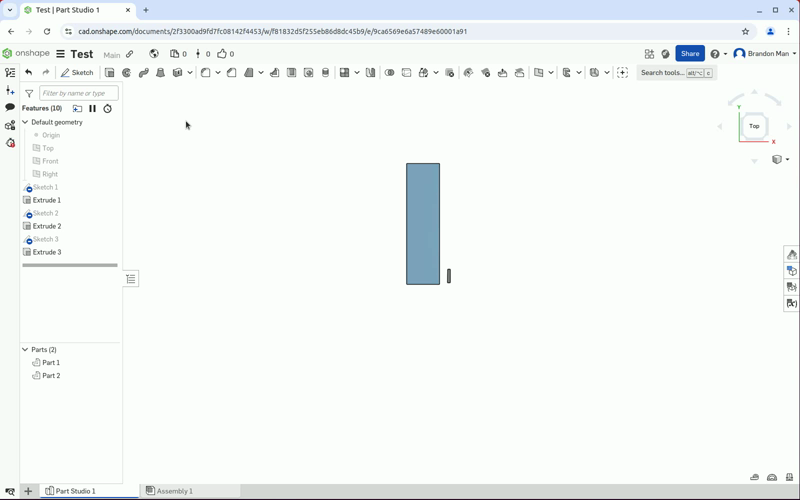
key(shift+h)
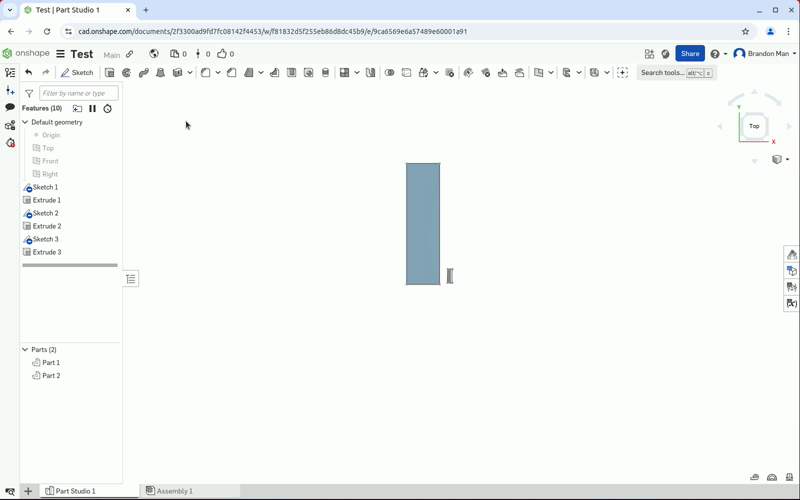
key(shift+h)
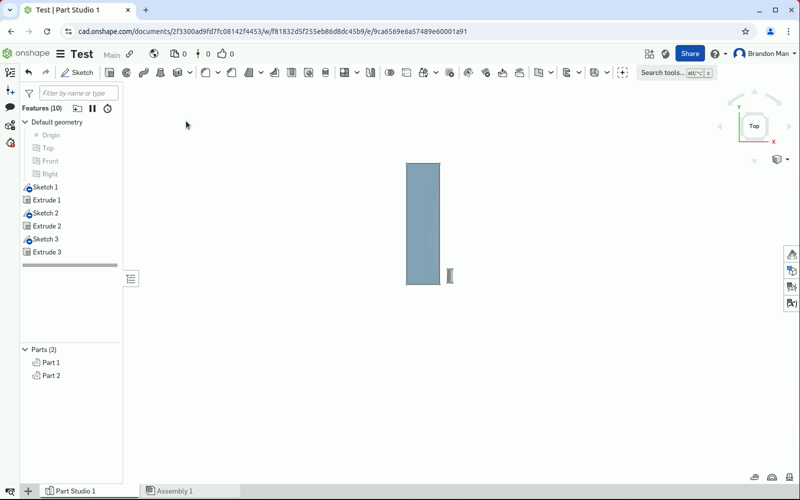
key(shift+7)
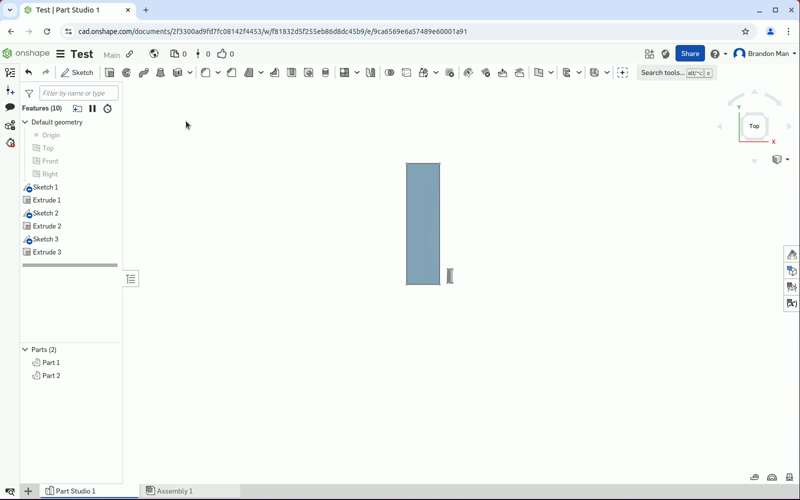
key(up, 3)
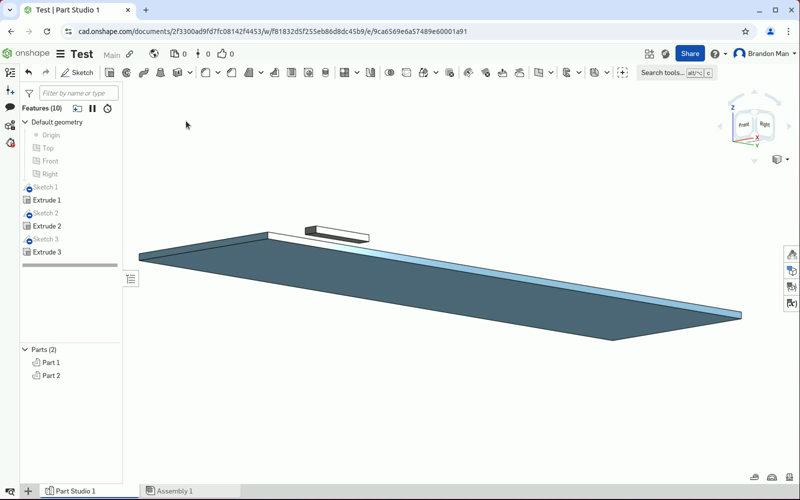
key(left, 3)
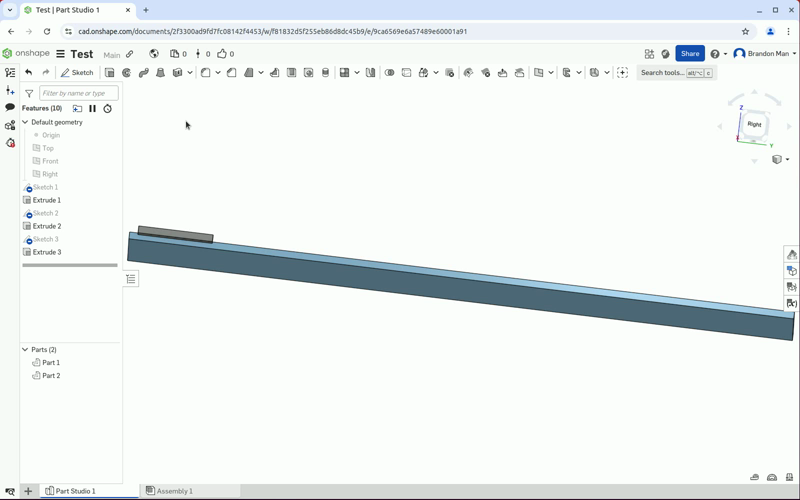
key(right, 3)
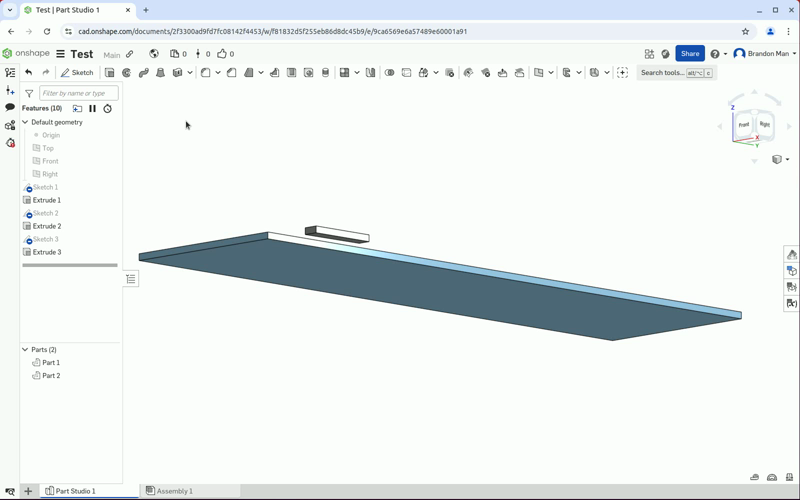
key(down, 3)
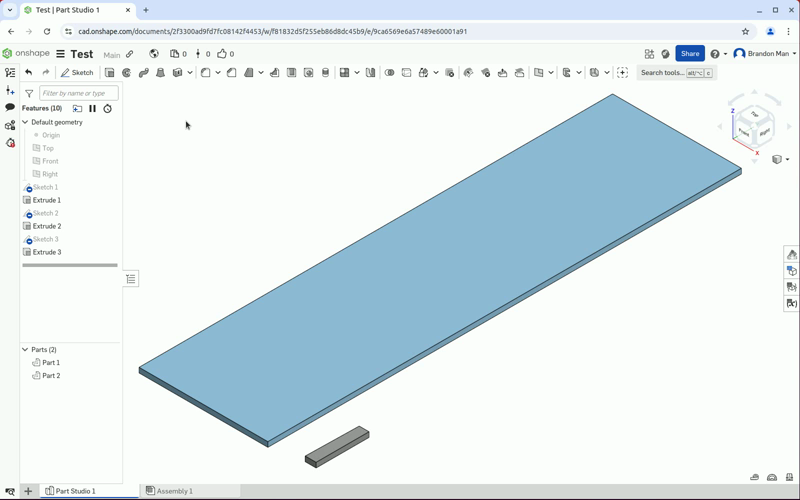
mouse_move(73, 189)
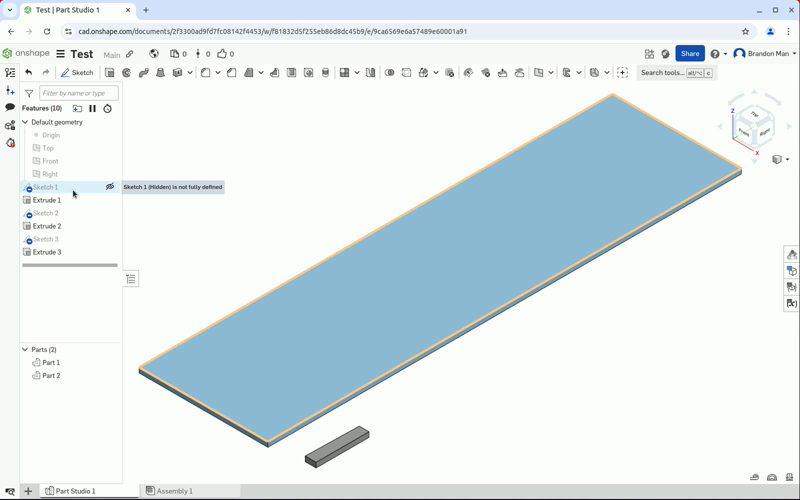
click(73, 189)